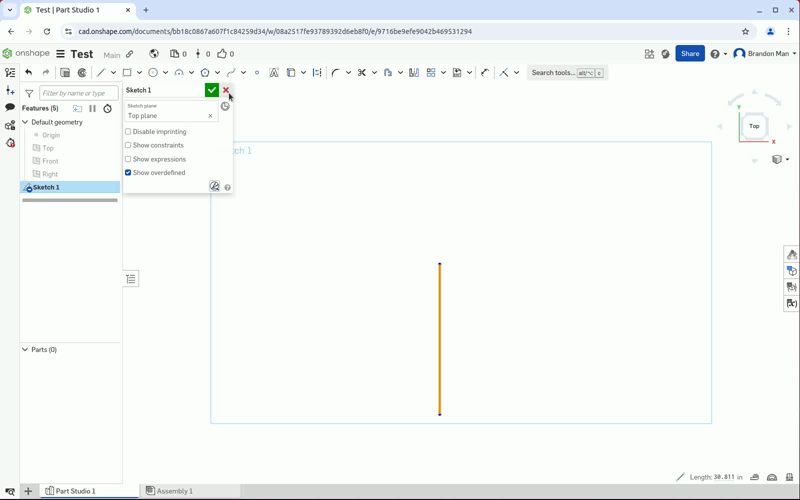
key(shift+h)
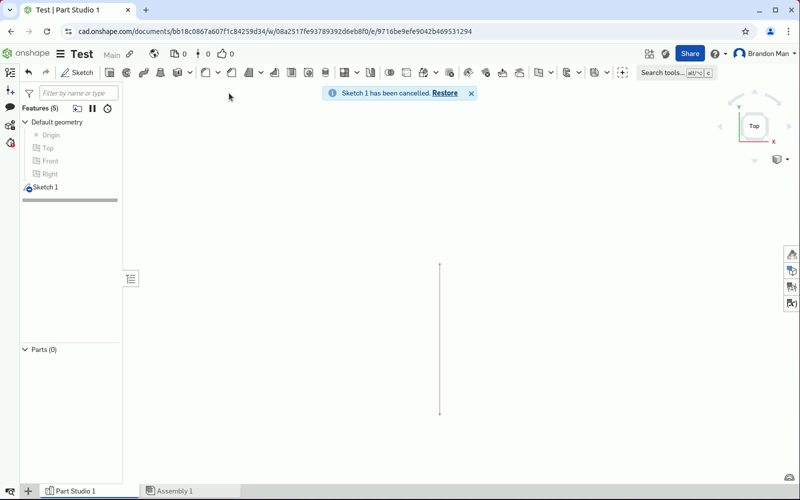
mouse_move(73, 352)
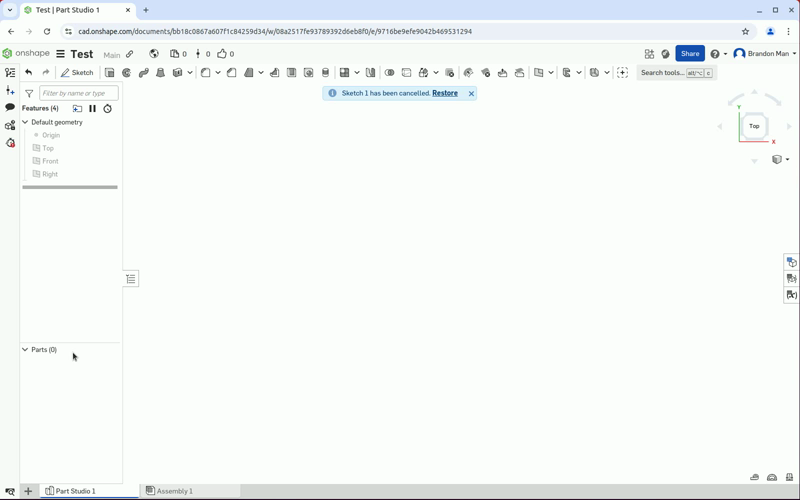
key(y)
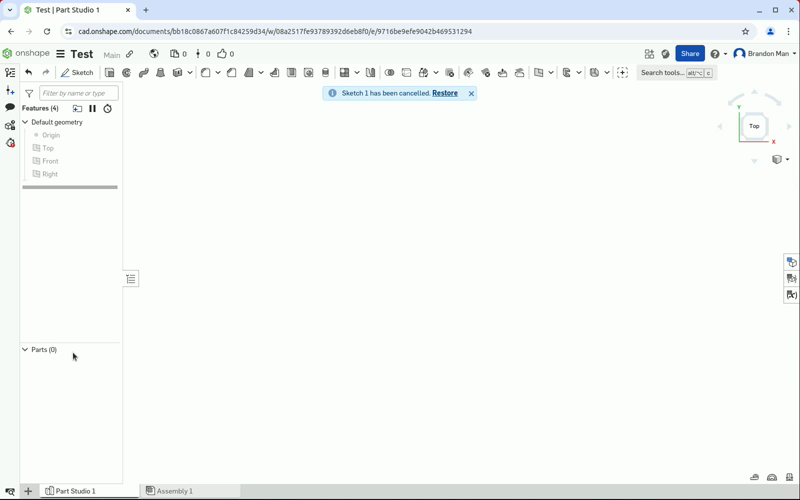
key(shift+p)
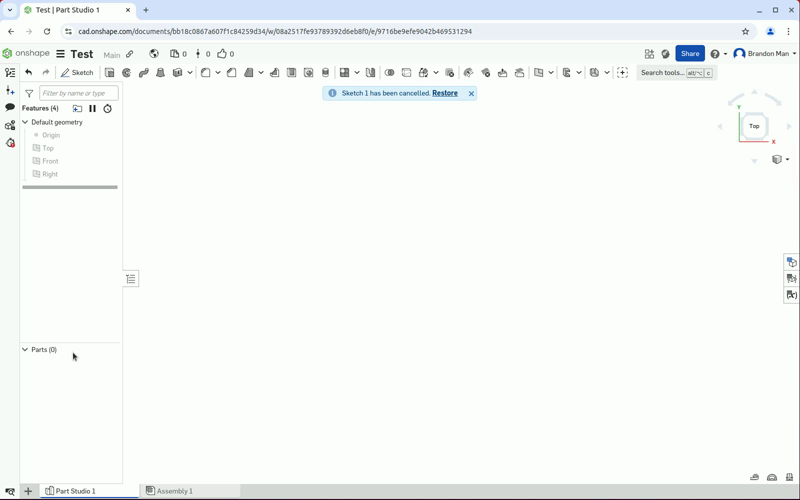
key(space)
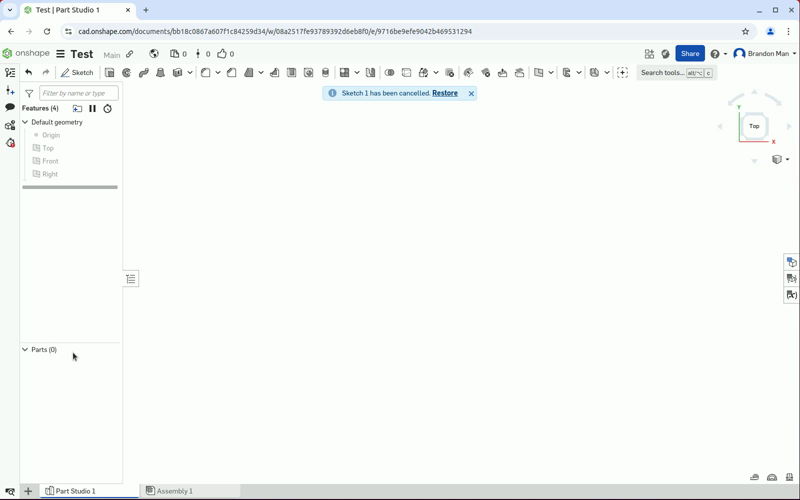
key_down(shift)
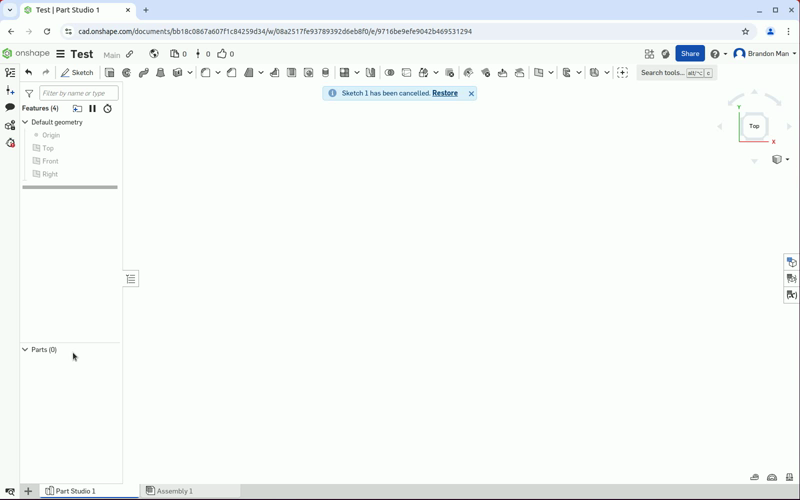
key(up)
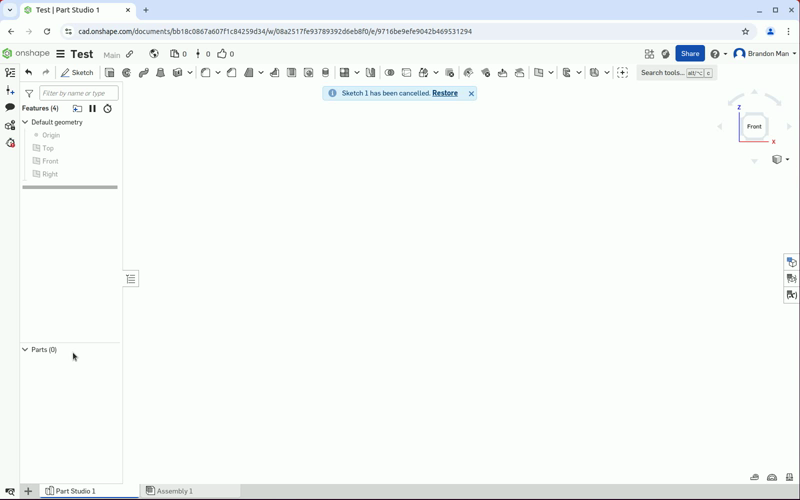
key_up(shift)
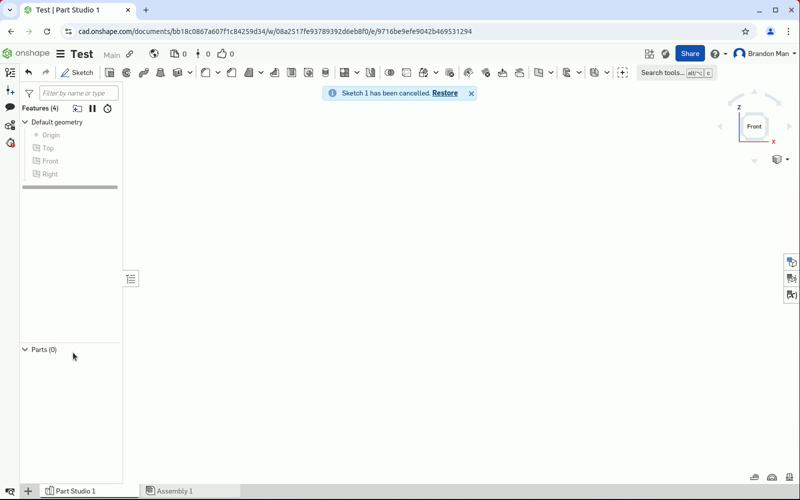
mouse_move(73, 352)
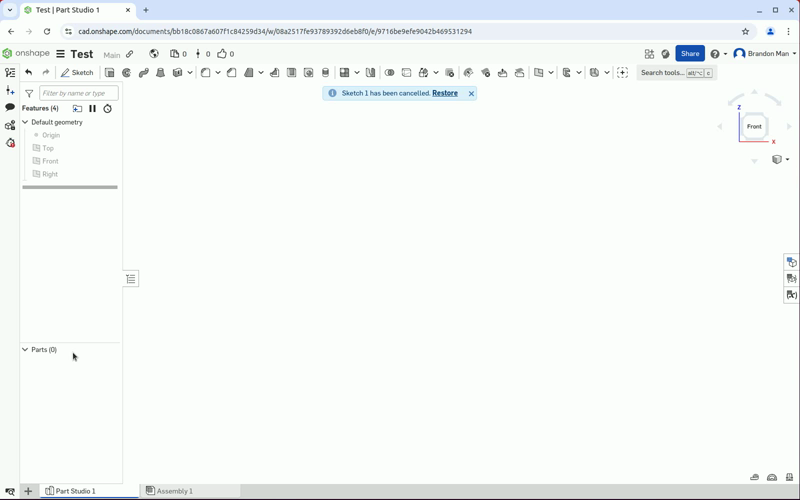
key(shift+y)
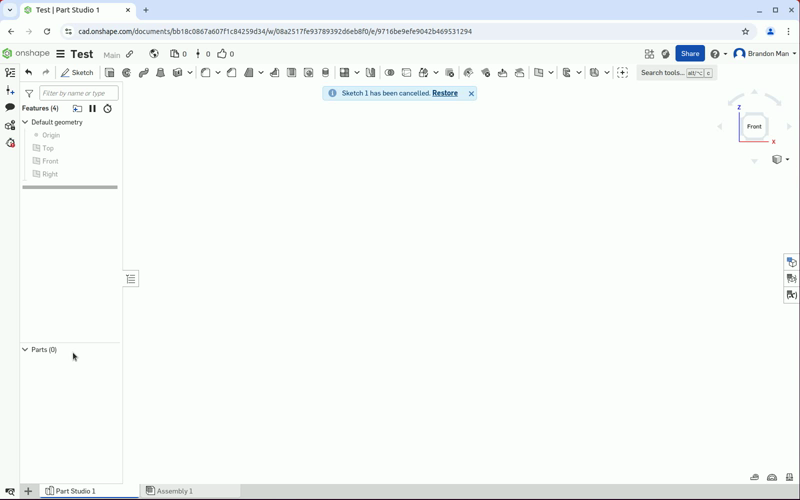
key(shift+s)
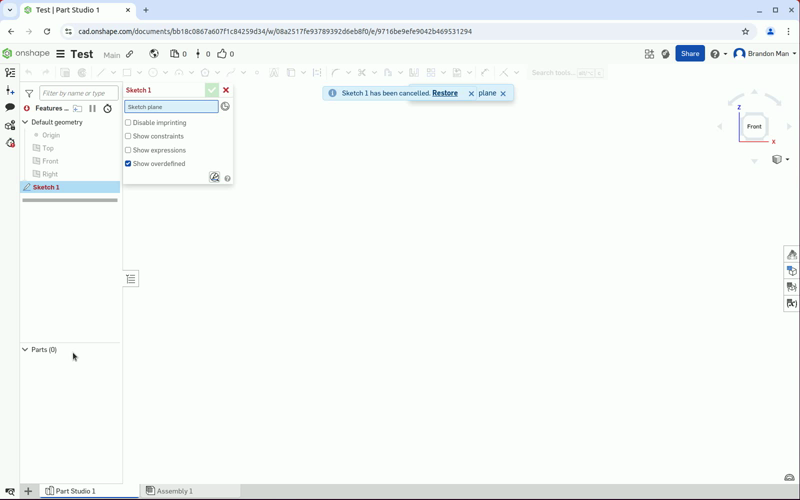
mouse_move(73, 163)
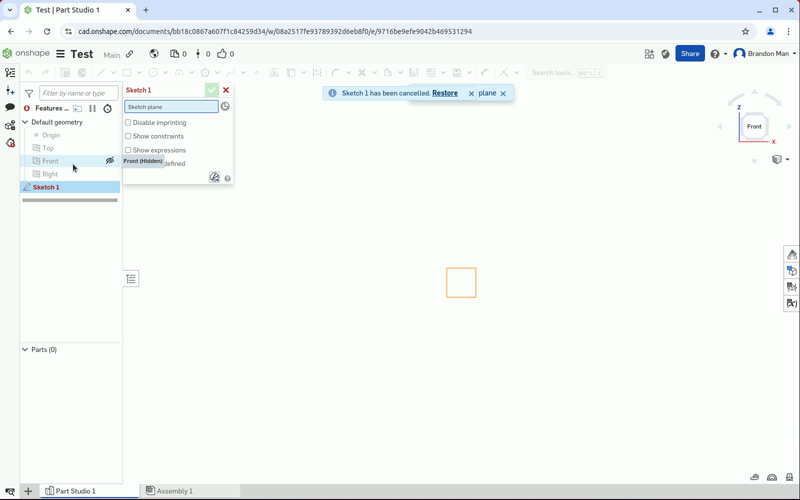
click(73, 163)
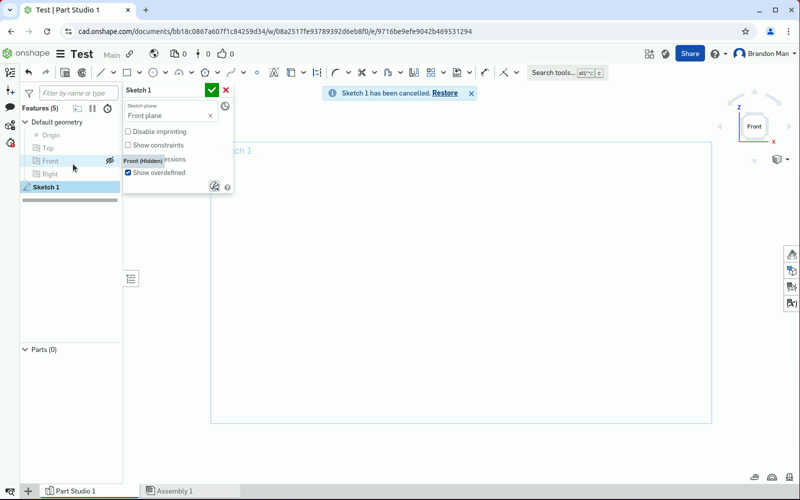
mouse_move(73, 352)
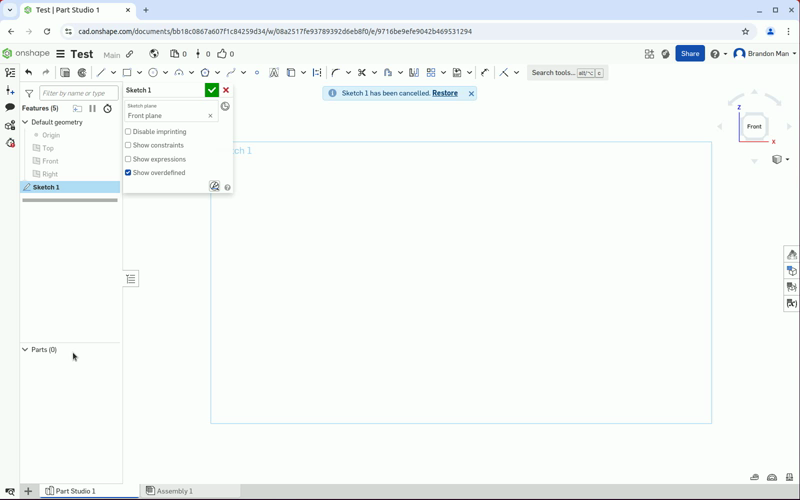
key(y)
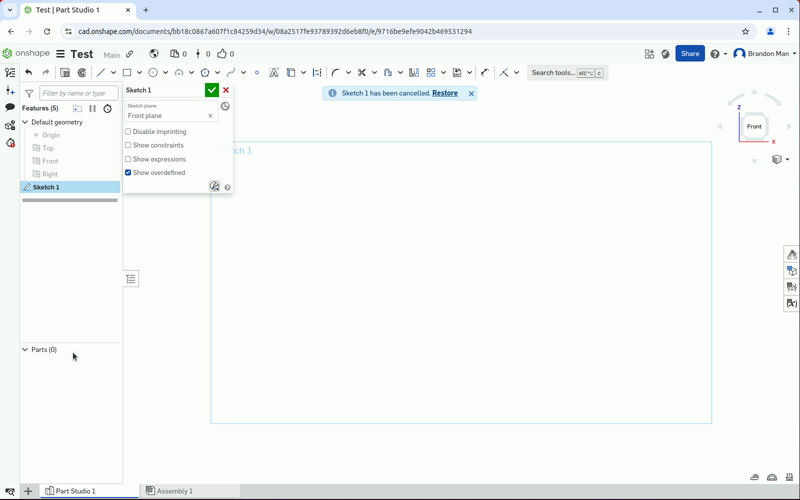
key(l)
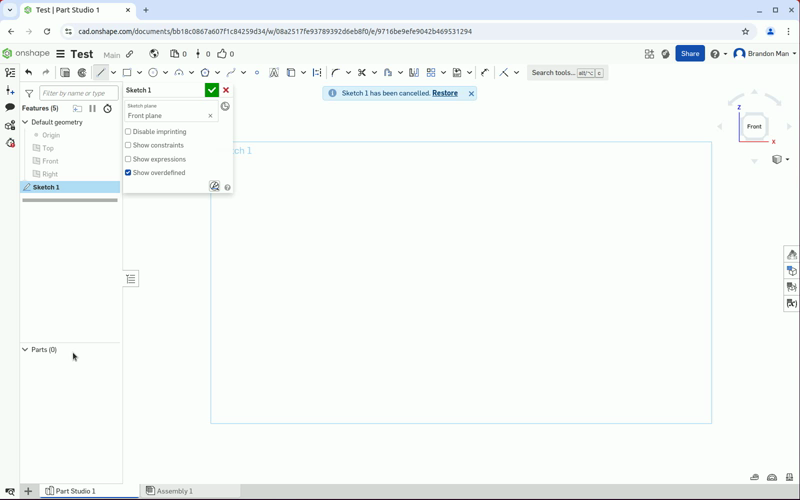
key_down(shift)
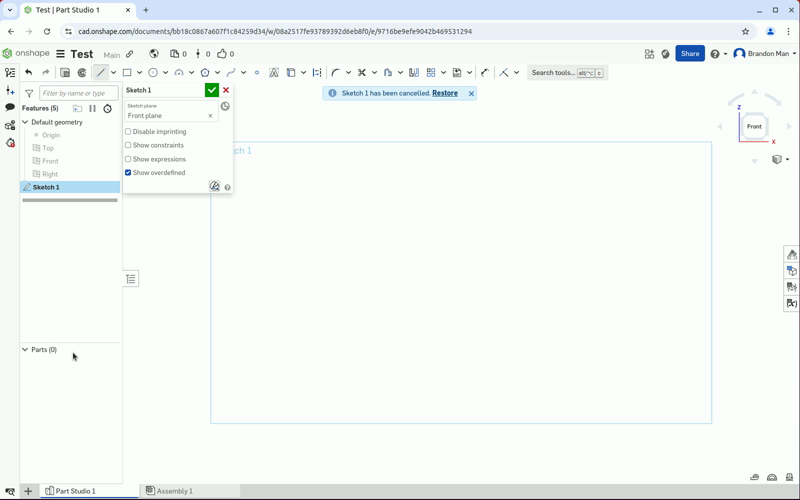
mouse_move(454, 282)
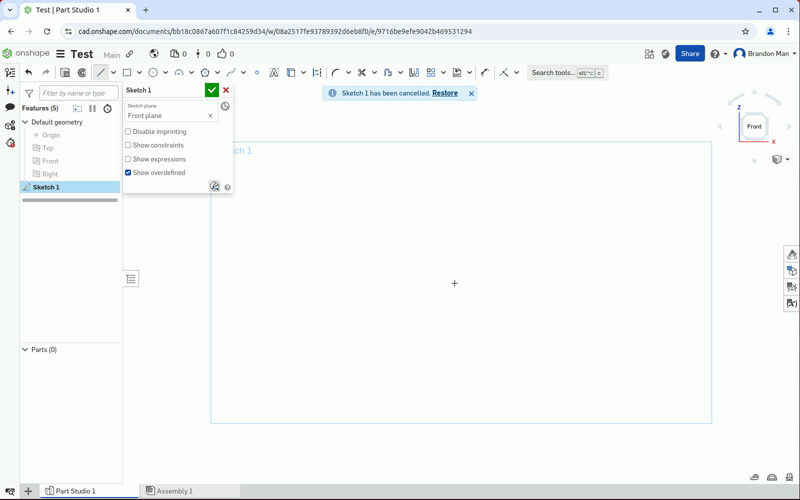
click(454, 282)
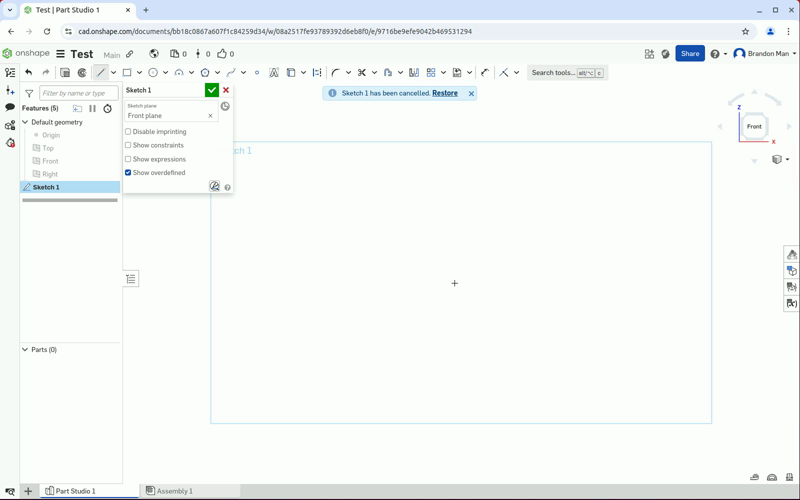
key_up(shift)
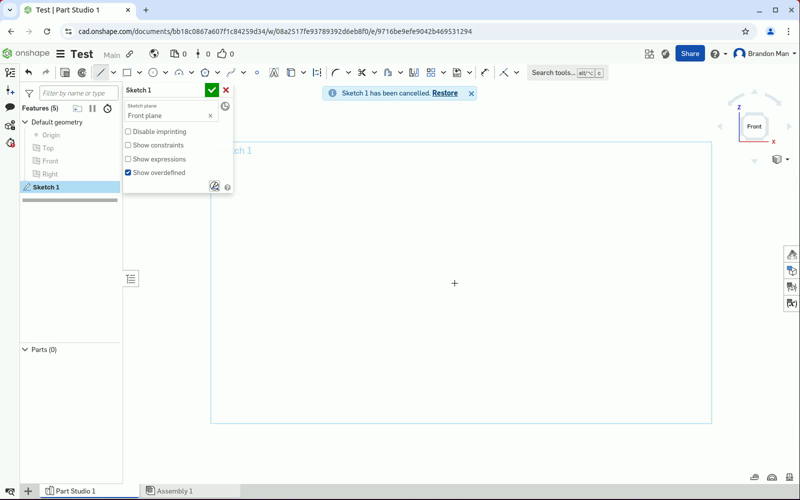
key_down(shift)
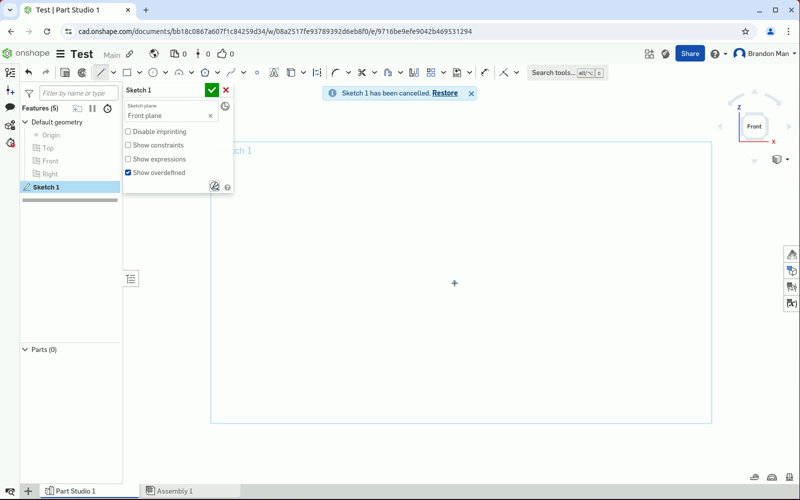
mouse_move(484, 282)
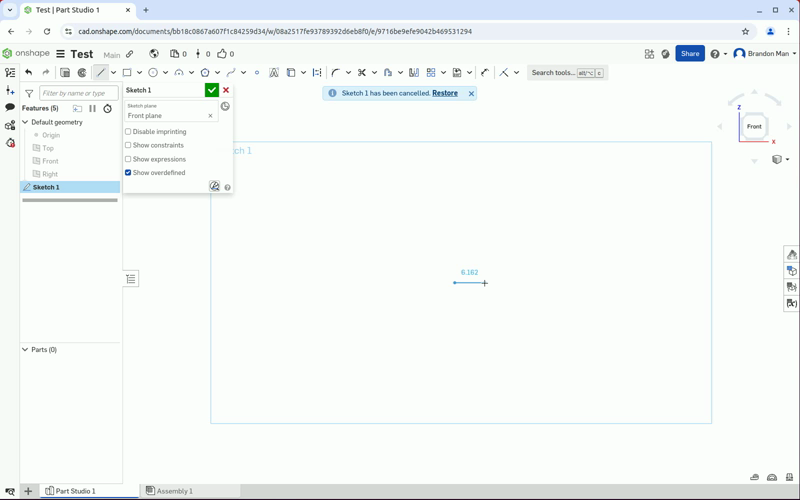
mouse_move(461, 282)
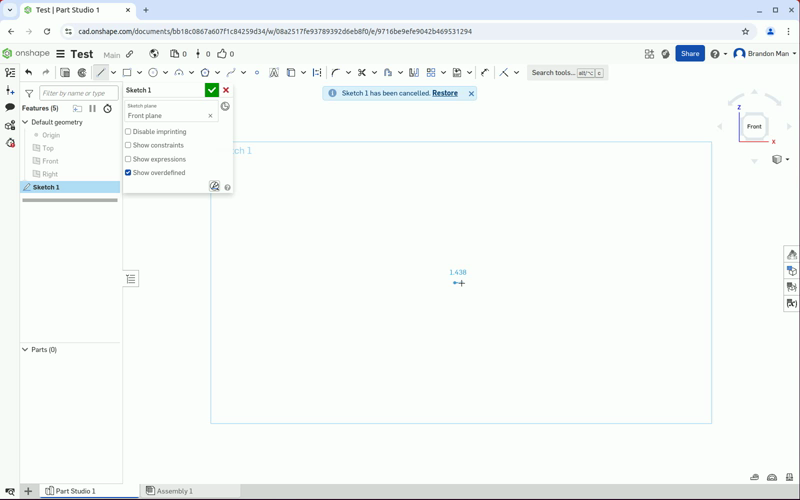
scroll(6)
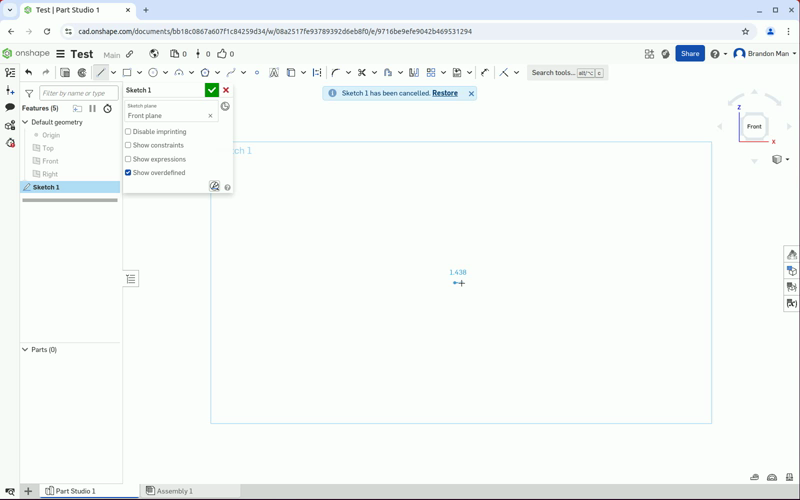
scroll(6)
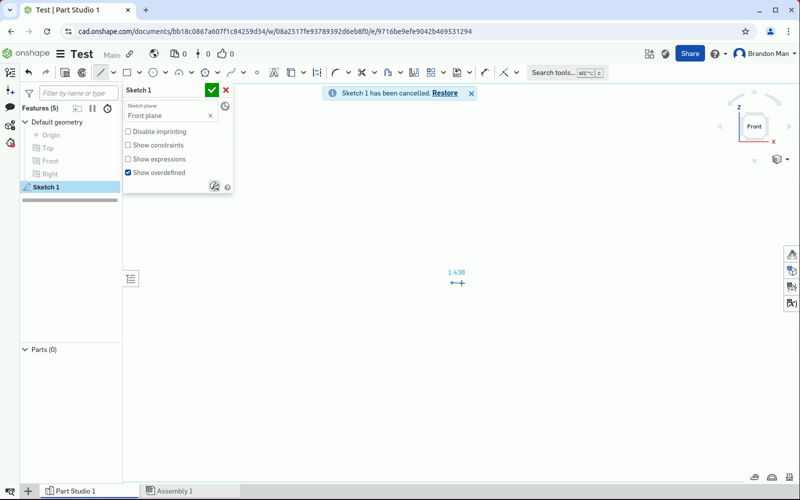
scroll(6)
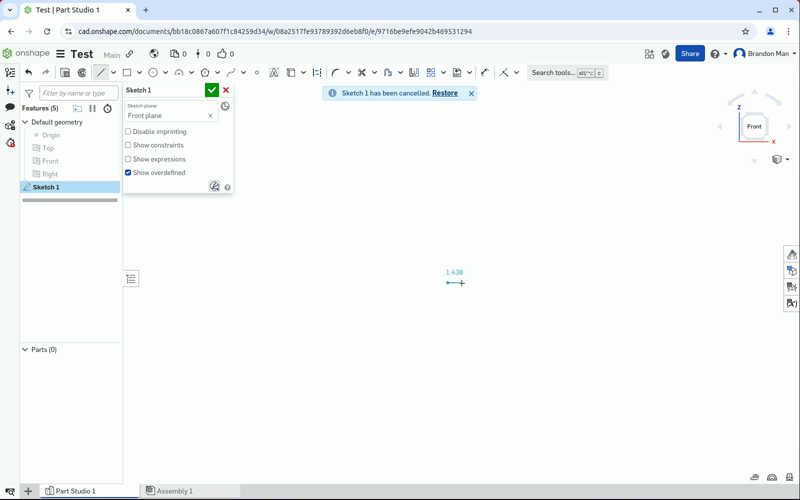
scroll(6)
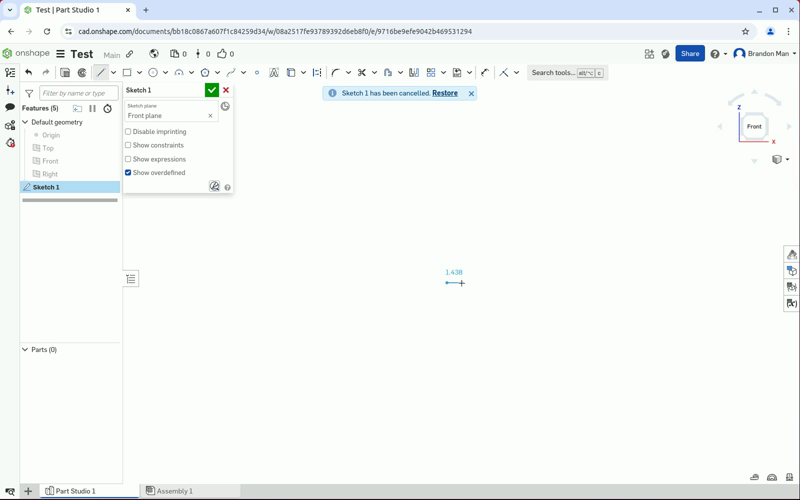
scroll(6)
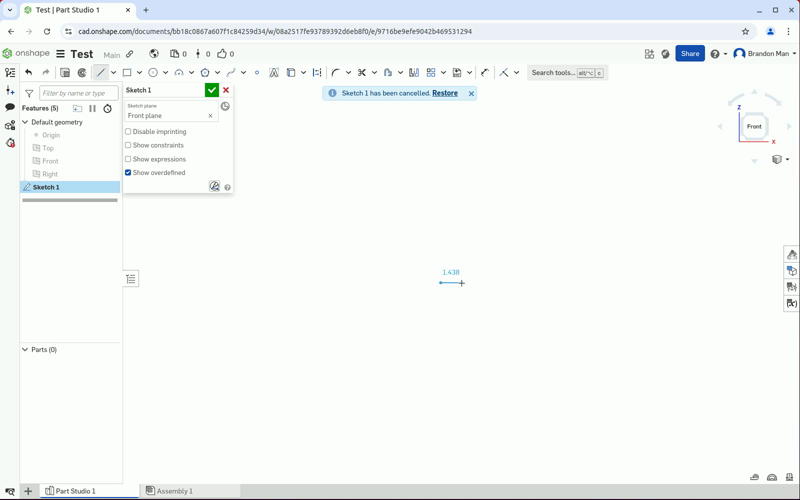
scroll(6)
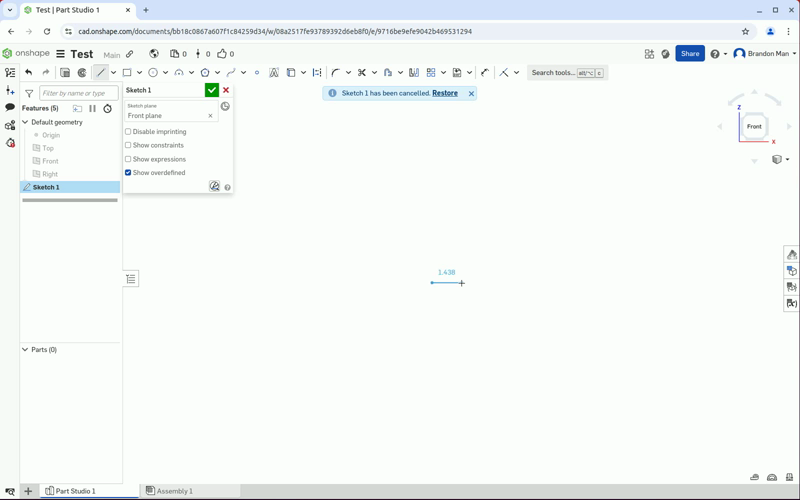
scroll(6)
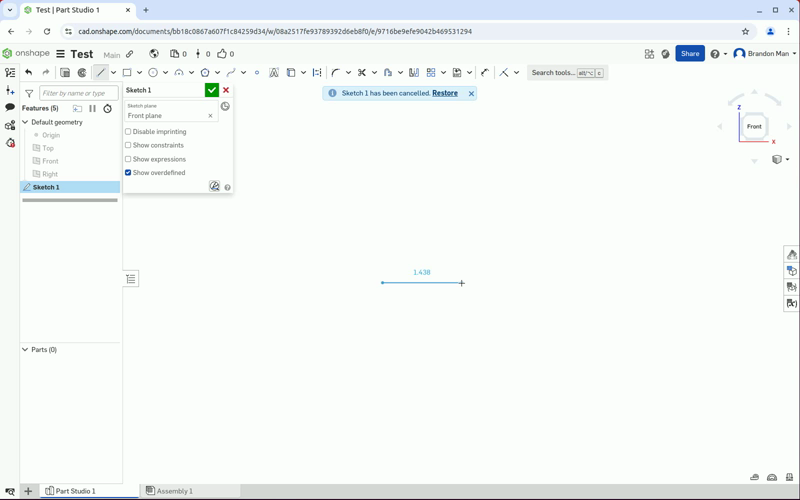
click(461, 282)
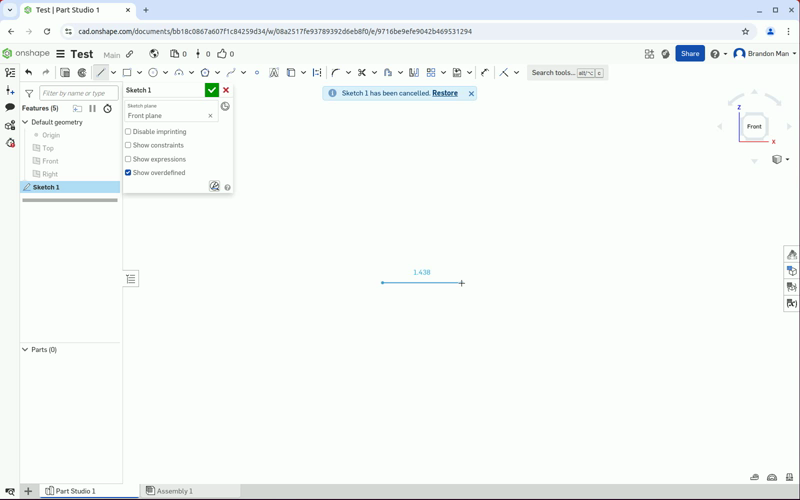
scroll(-6)
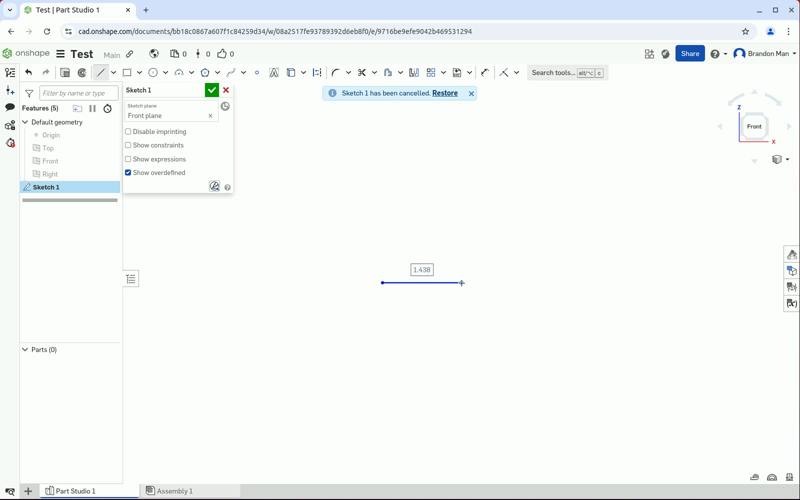
scroll(-6)
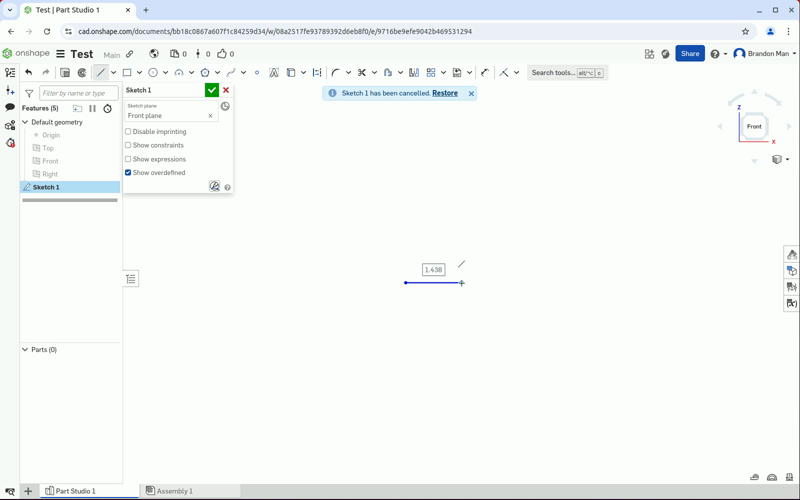
scroll(-6)
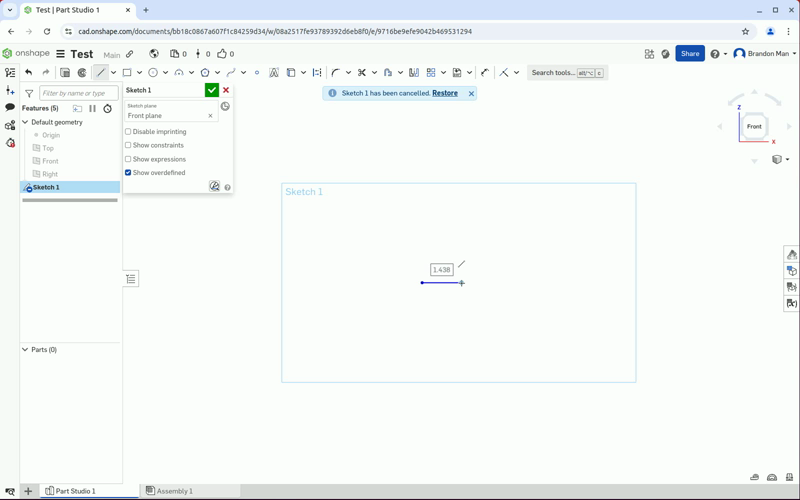
scroll(-6)
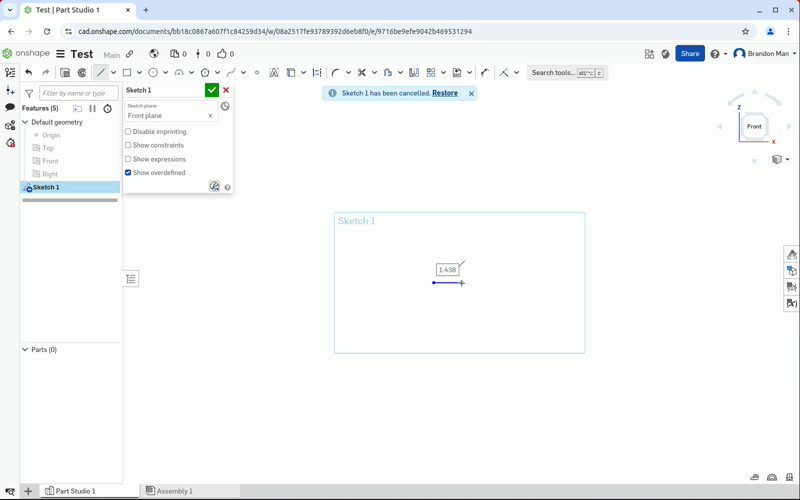
scroll(-6)
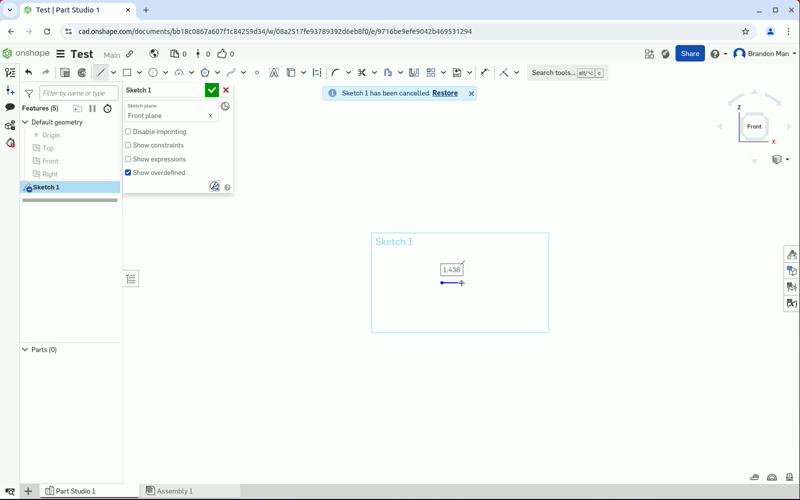
scroll(-6)
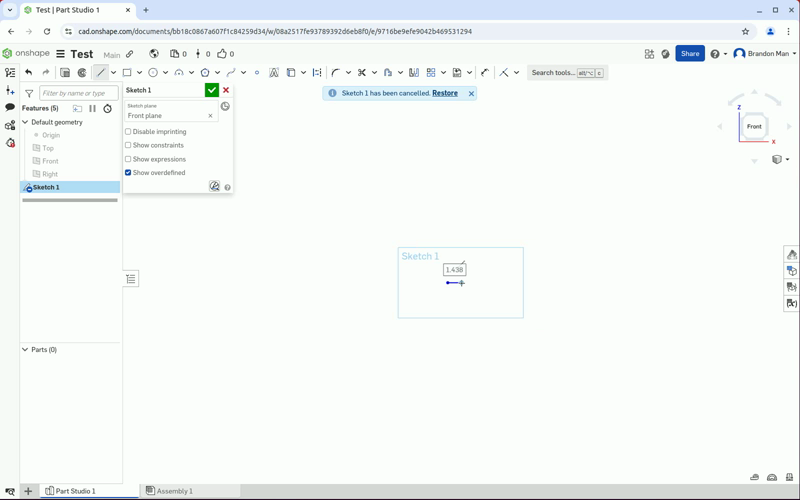
scroll(-6)
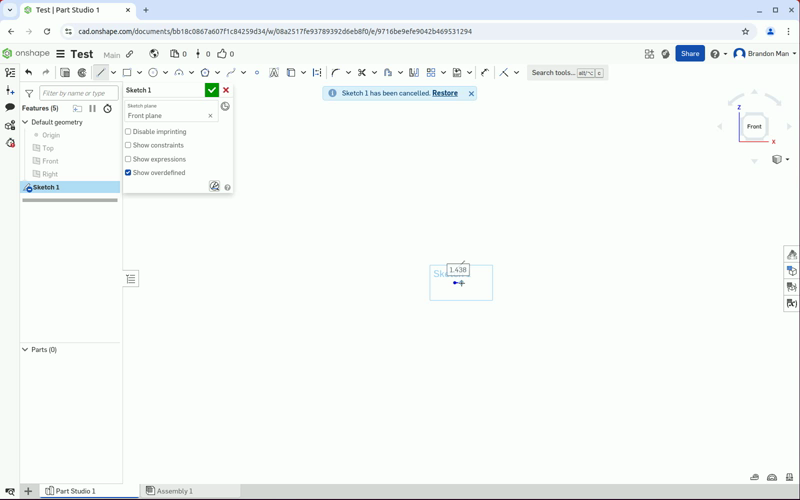
key_up(shift)
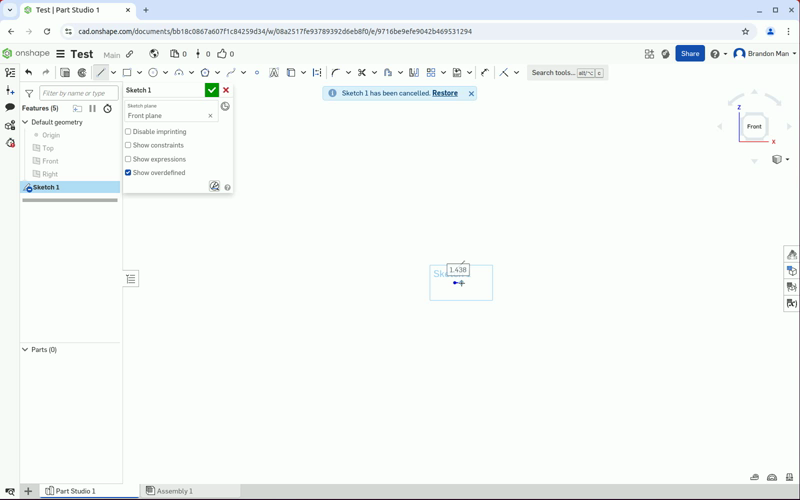
key_down(shift)
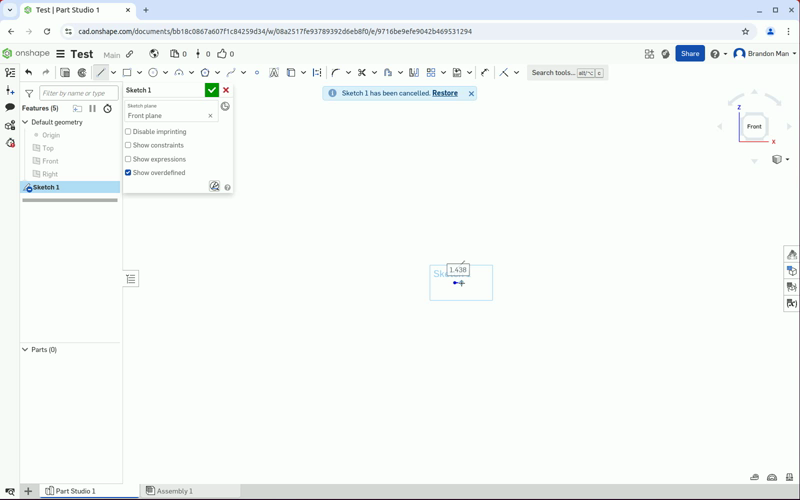
mouse_move(492, 282)
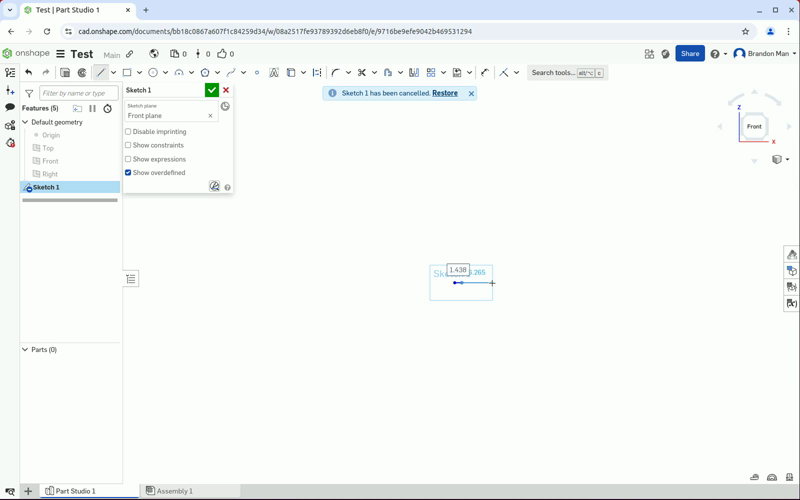
mouse_move(461, 276)
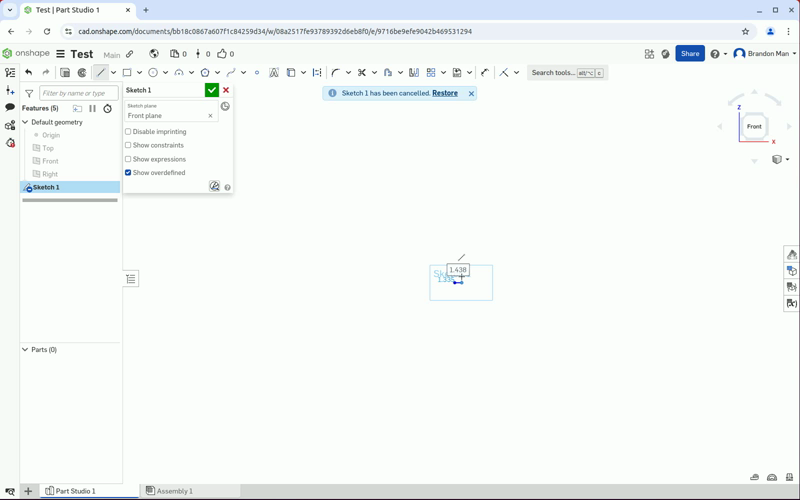
scroll(6)
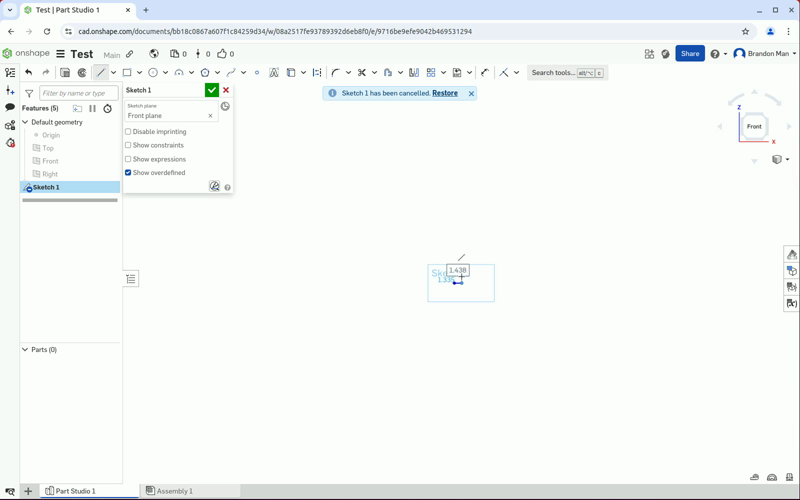
scroll(6)
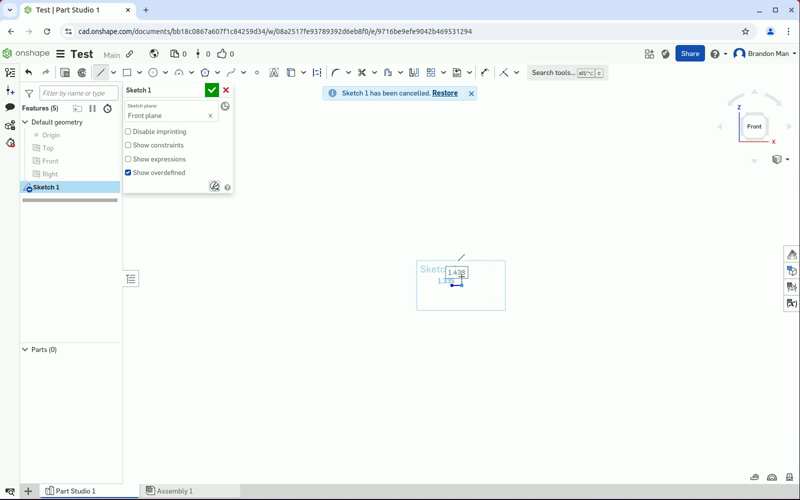
scroll(6)
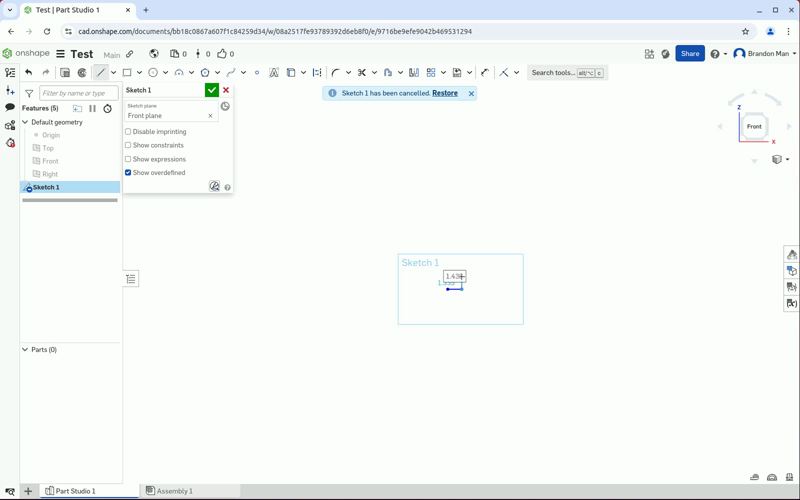
scroll(6)
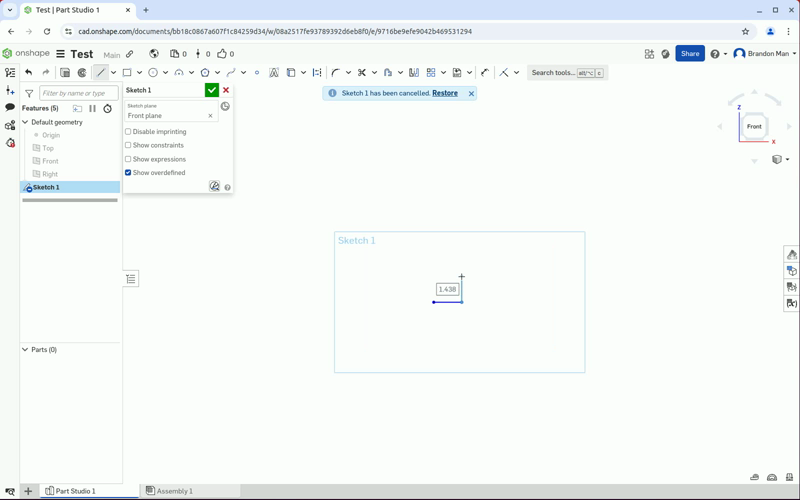
scroll(6)
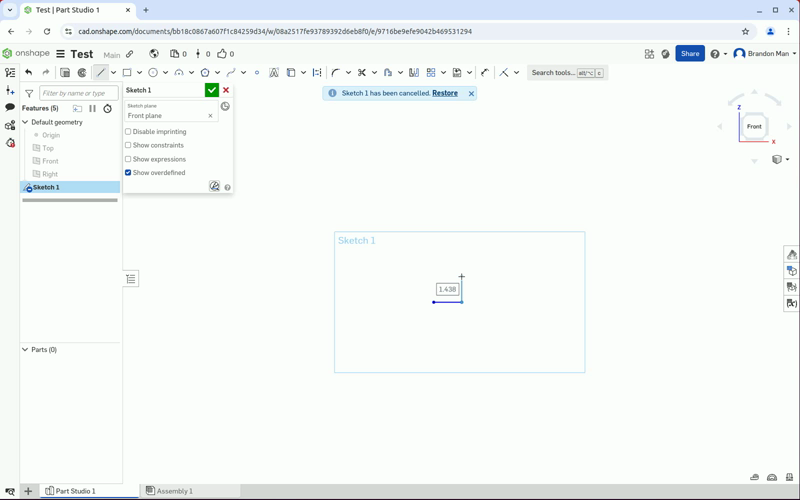
scroll(6)
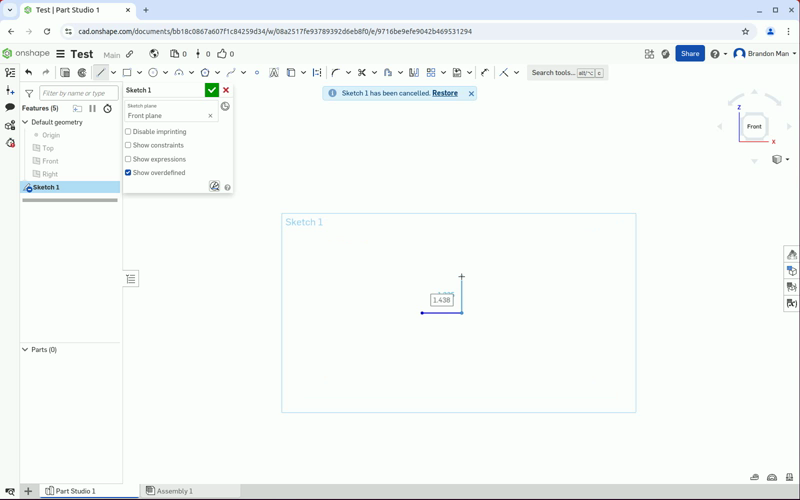
scroll(6)
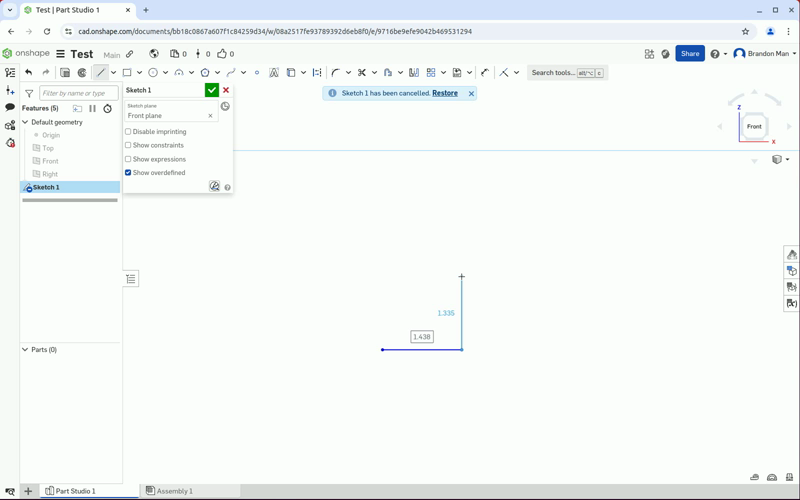
click(461, 276)
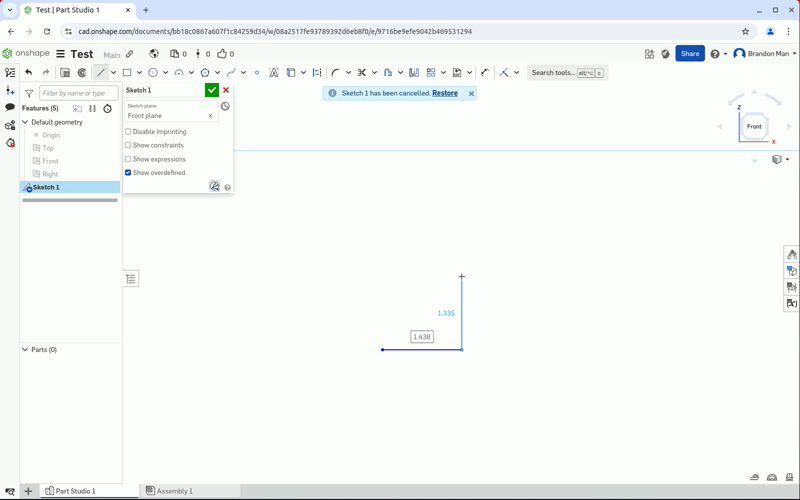
scroll(-6)
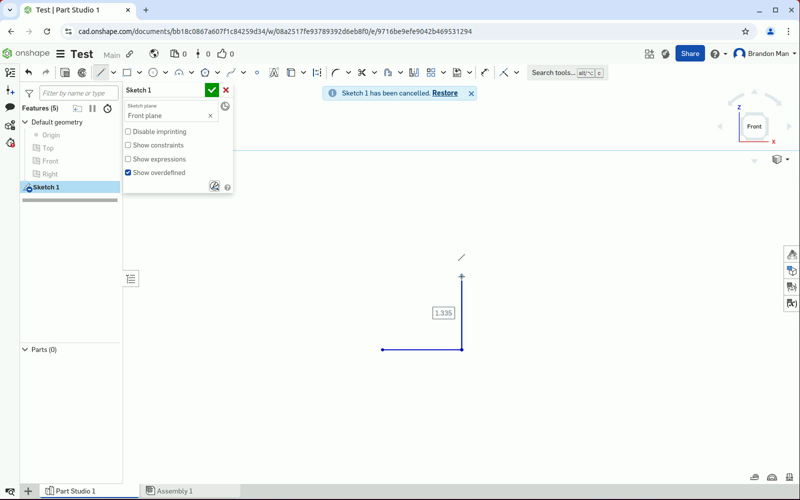
scroll(-6)
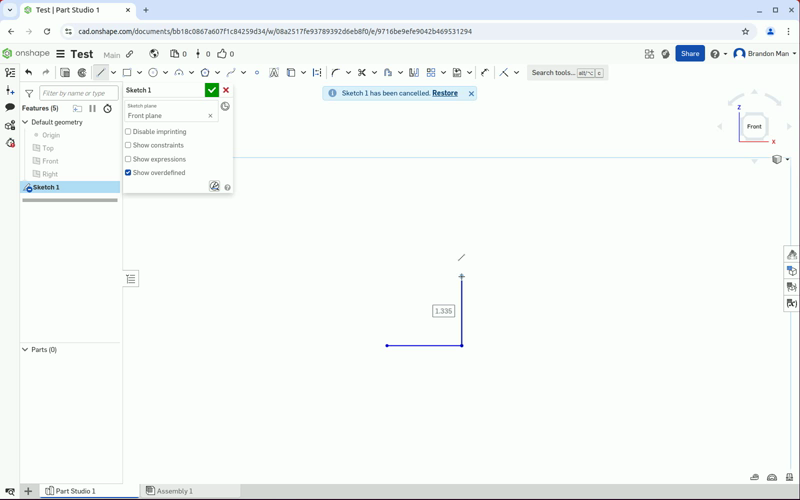
scroll(-6)
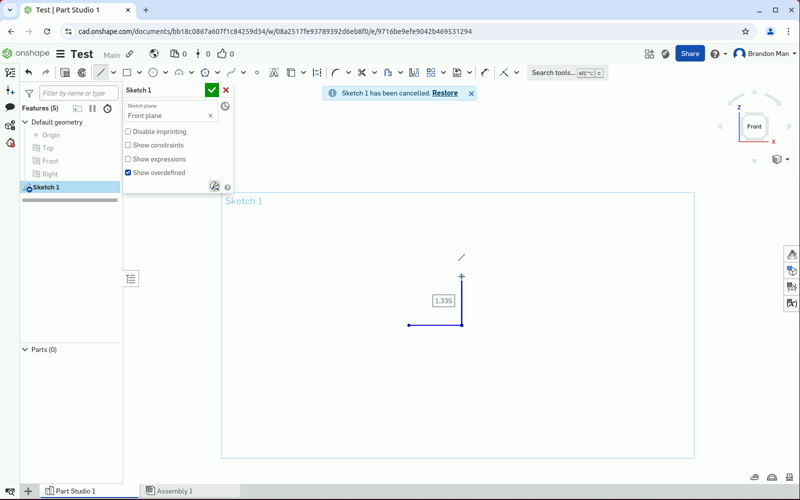
scroll(-6)
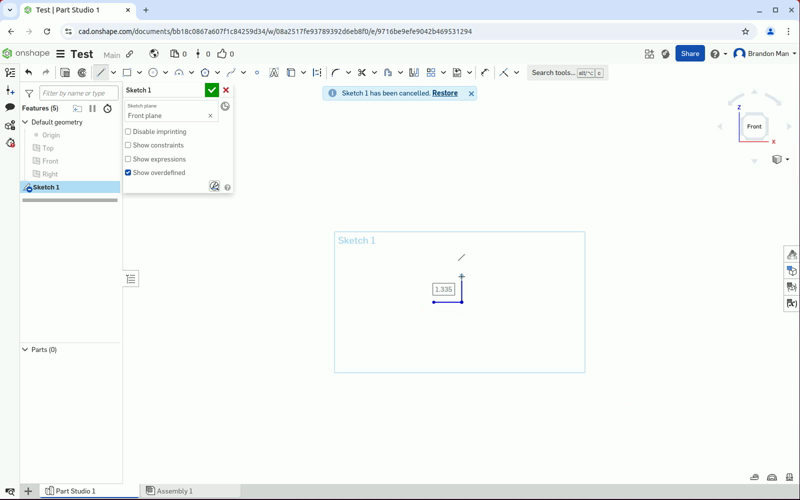
scroll(-6)
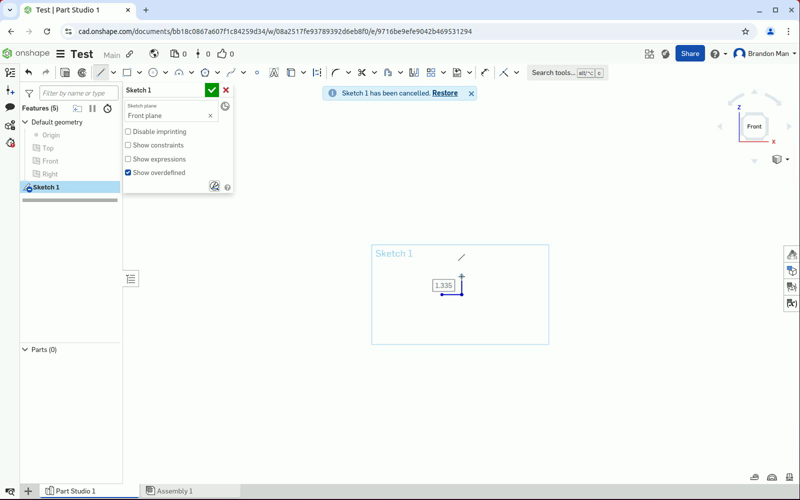
scroll(-6)
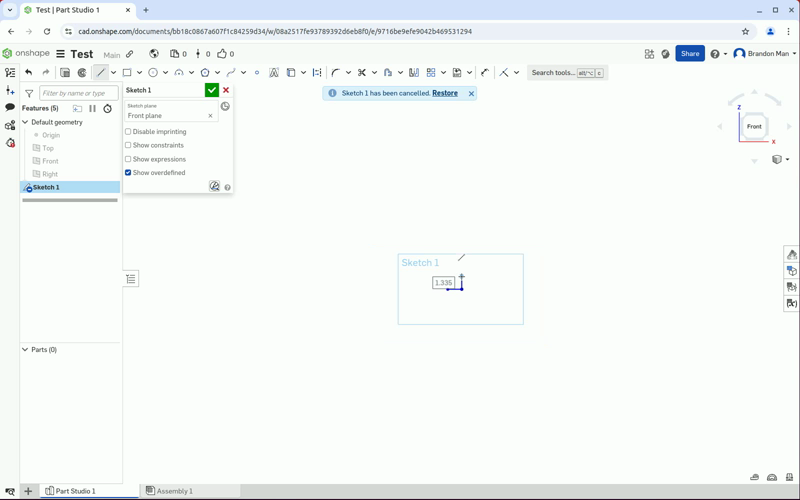
scroll(-6)
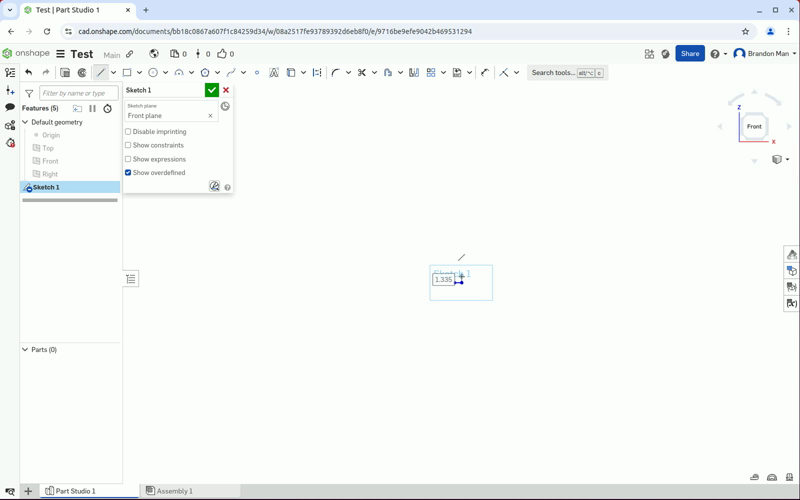
key_up(shift)
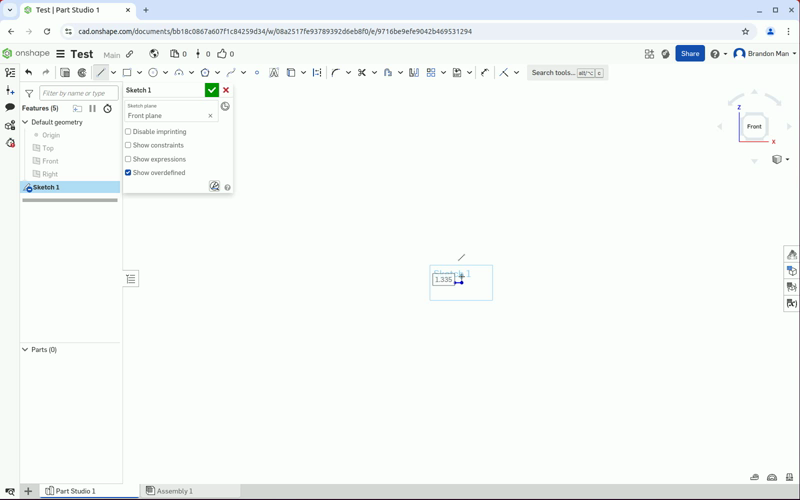
key_down(shift)
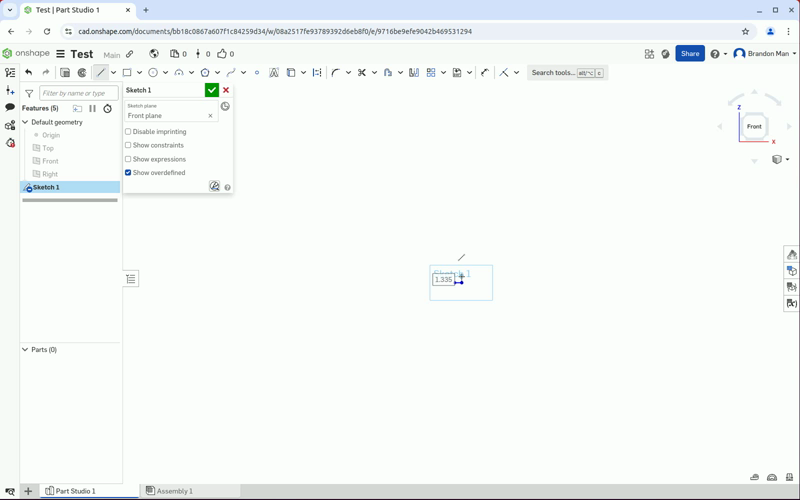
mouse_move(492, 276)
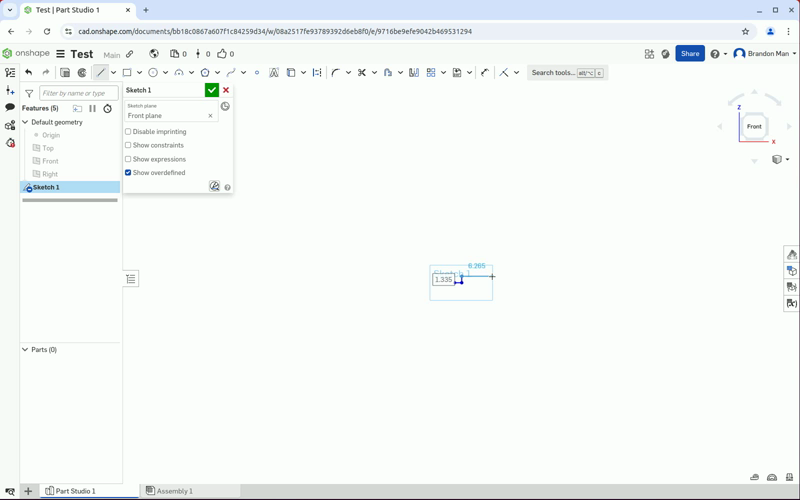
mouse_move(454, 276)
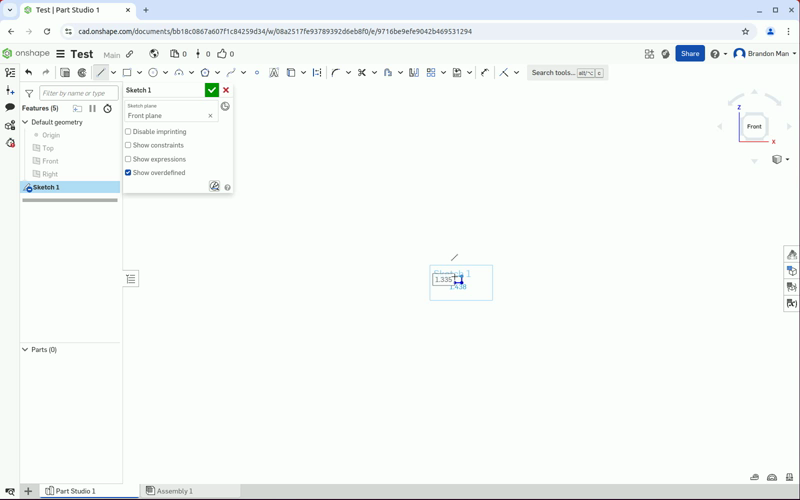
scroll(6)
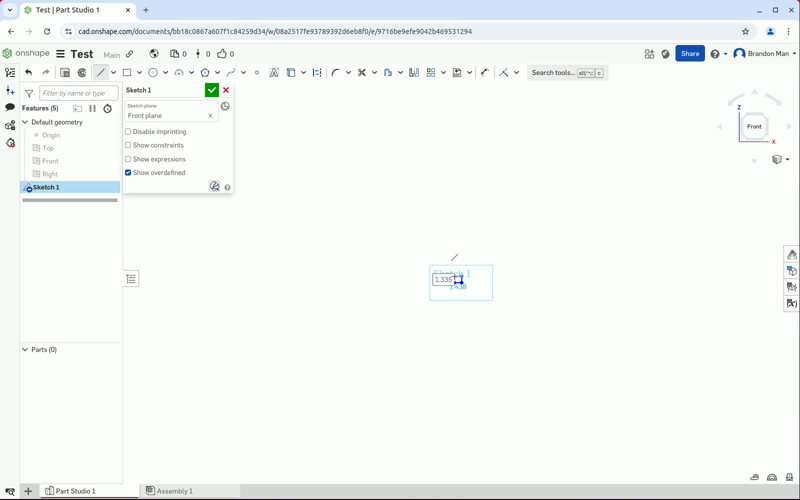
scroll(6)
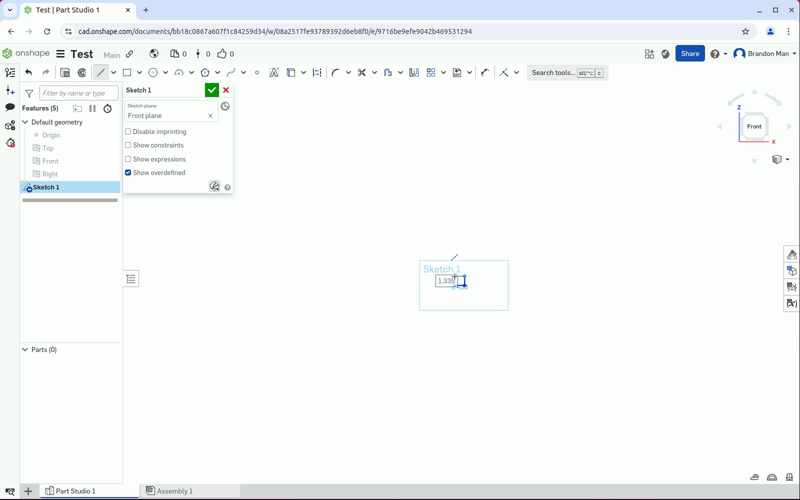
scroll(6)
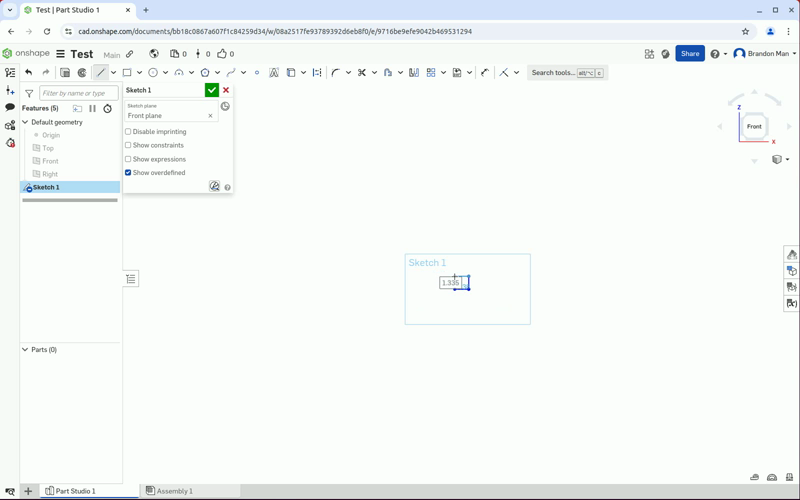
scroll(6)
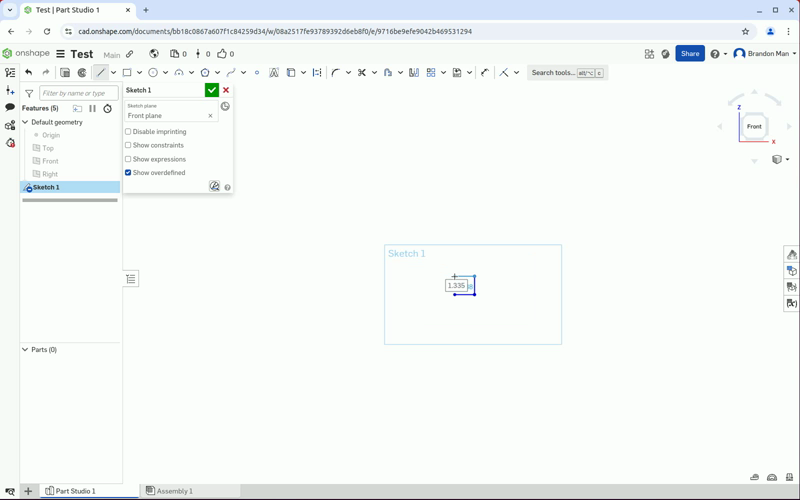
scroll(6)
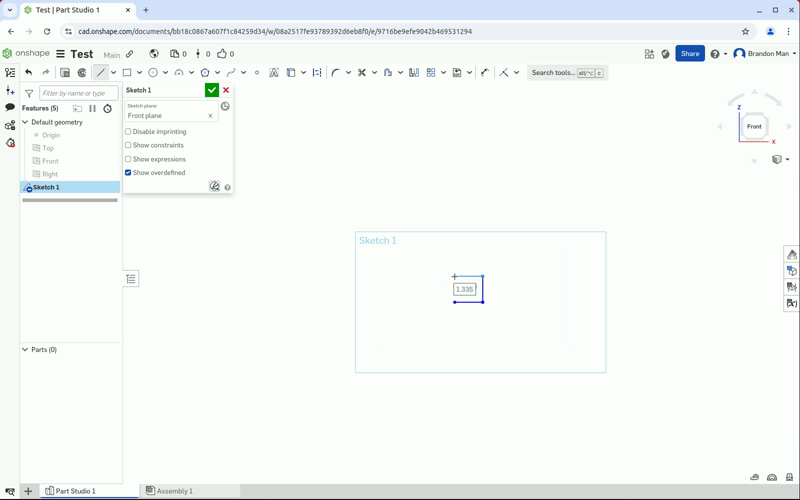
scroll(6)
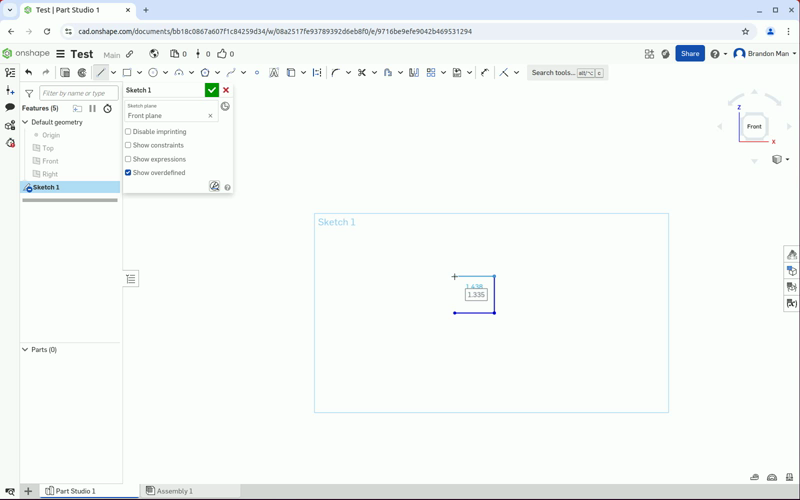
scroll(6)
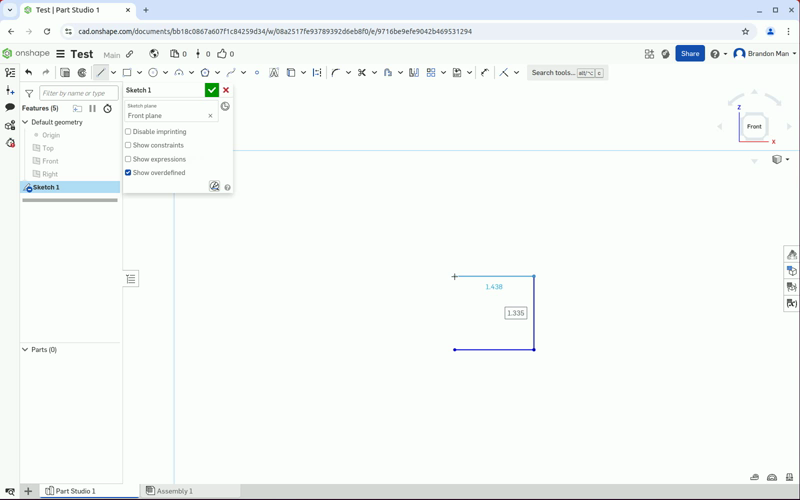
click(454, 276)
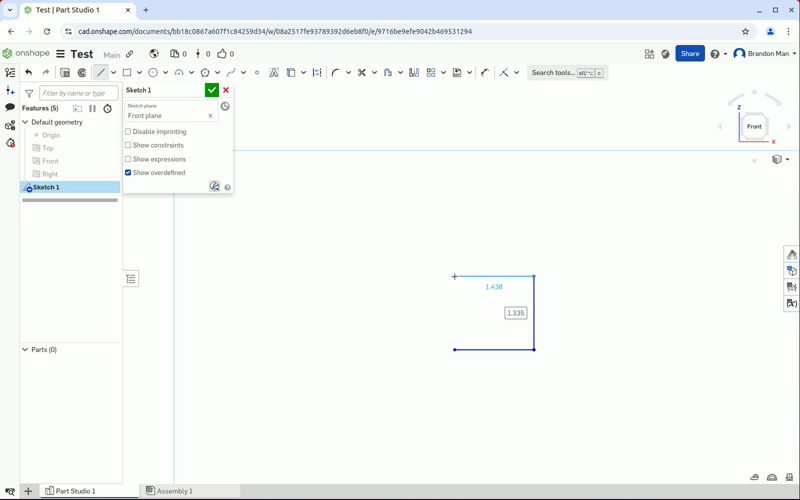
scroll(-6)
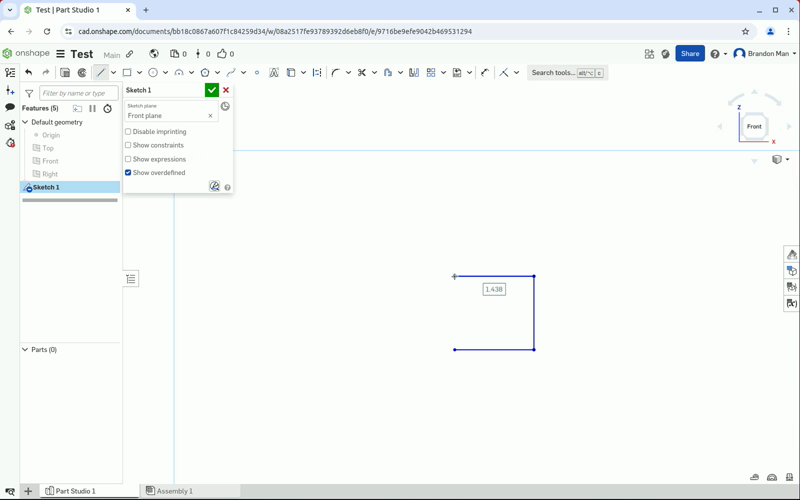
scroll(-6)
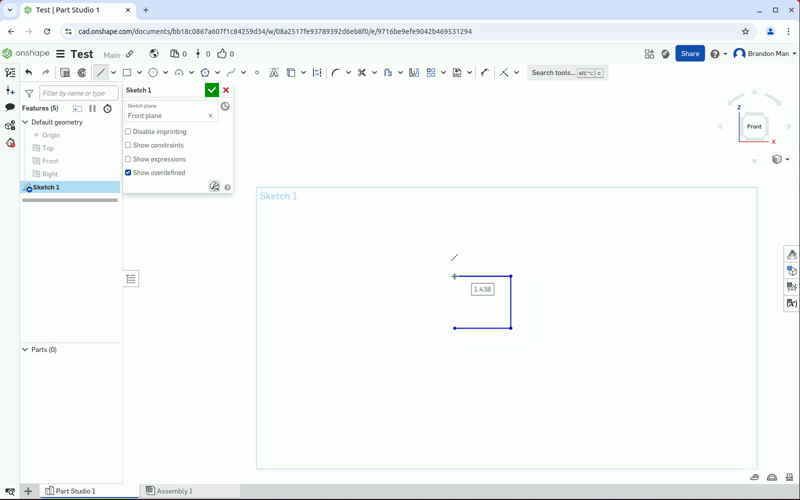
scroll(-6)
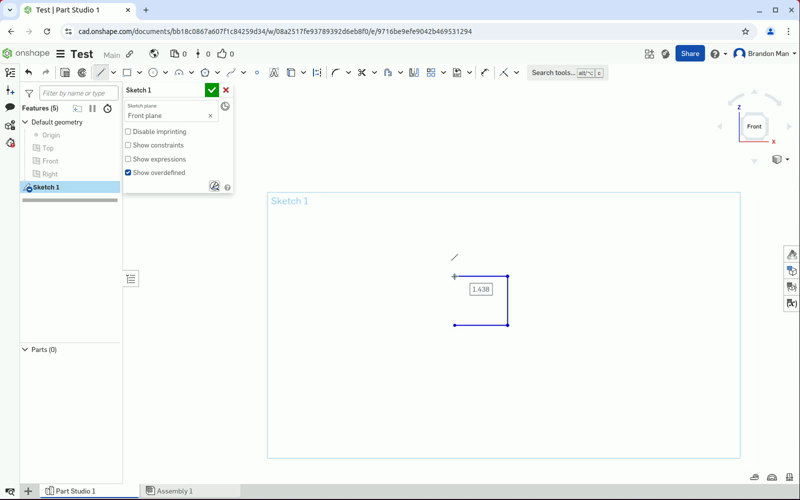
scroll(-6)
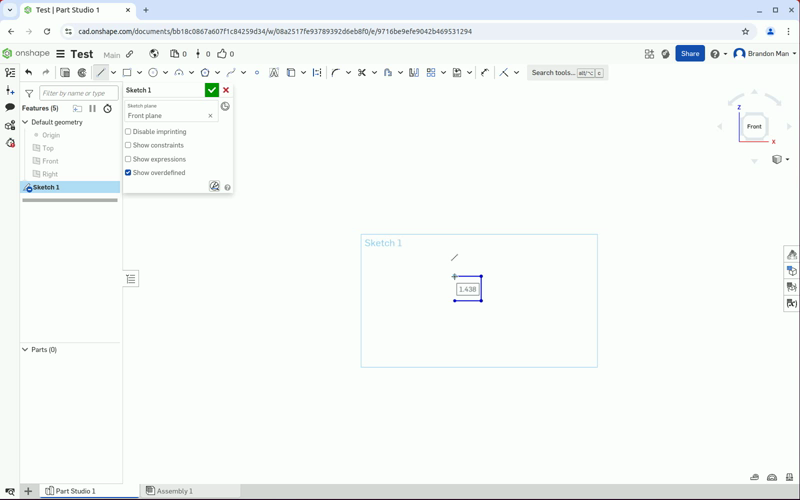
scroll(-6)
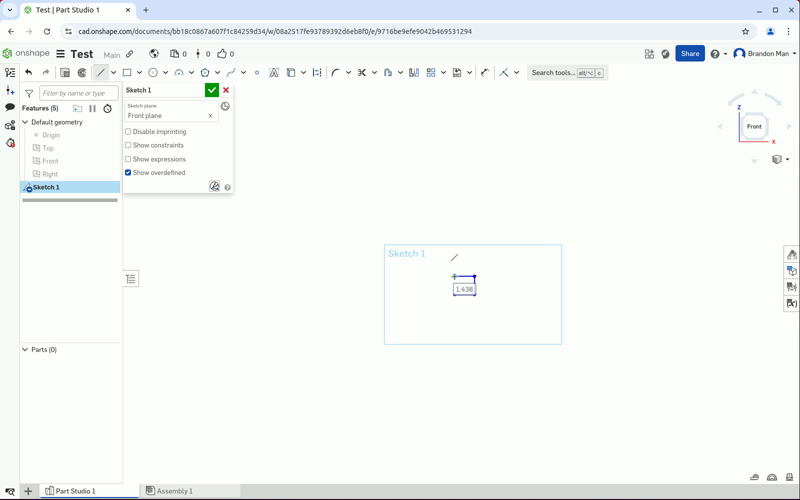
scroll(-6)
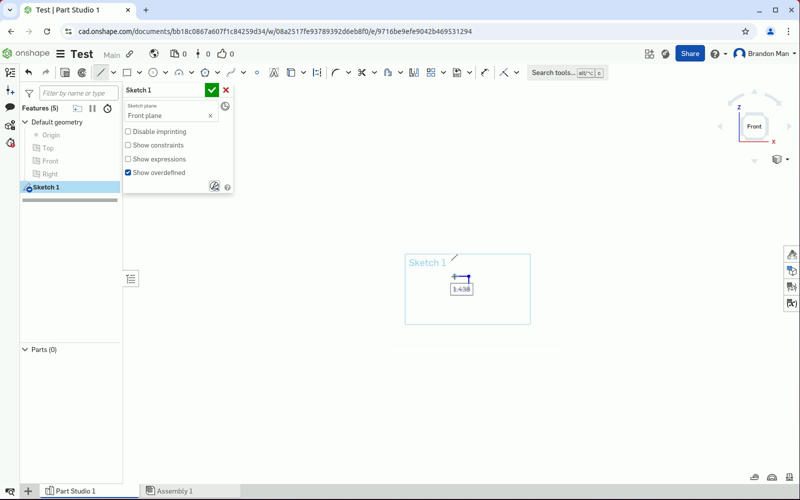
scroll(-6)
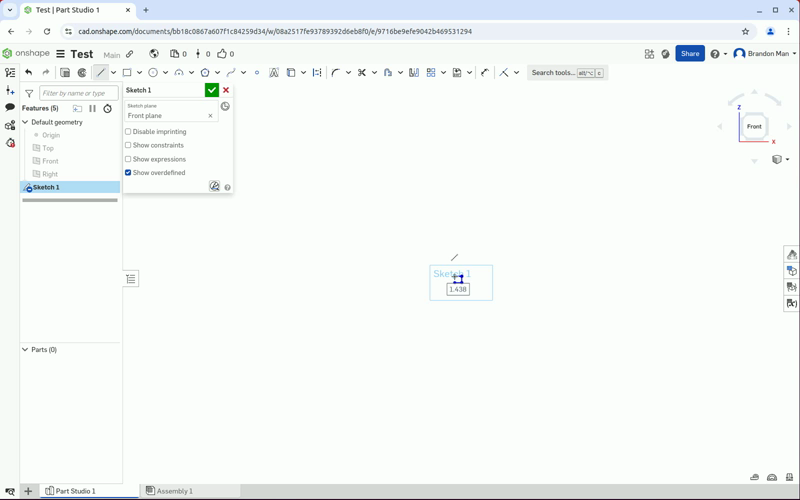
key_up(shift)
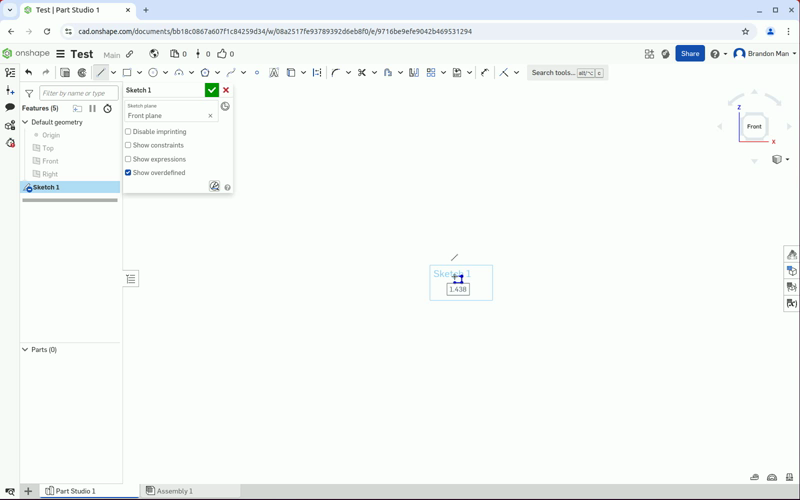
mouse_move(484, 276)
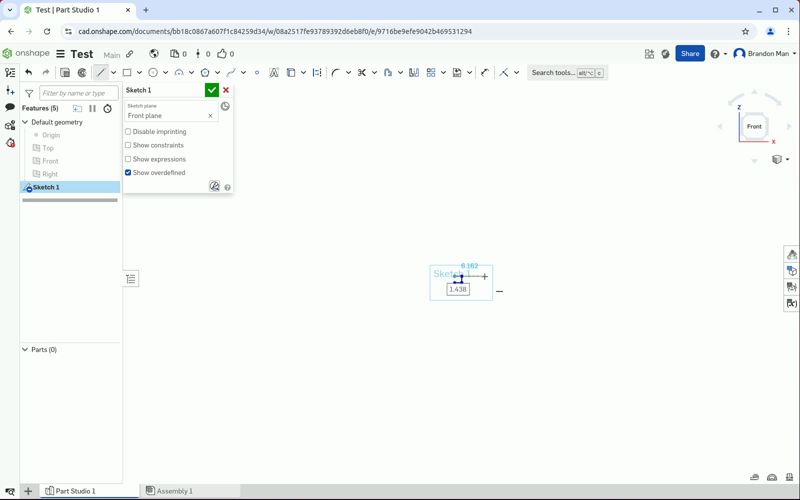
key_down(shift)
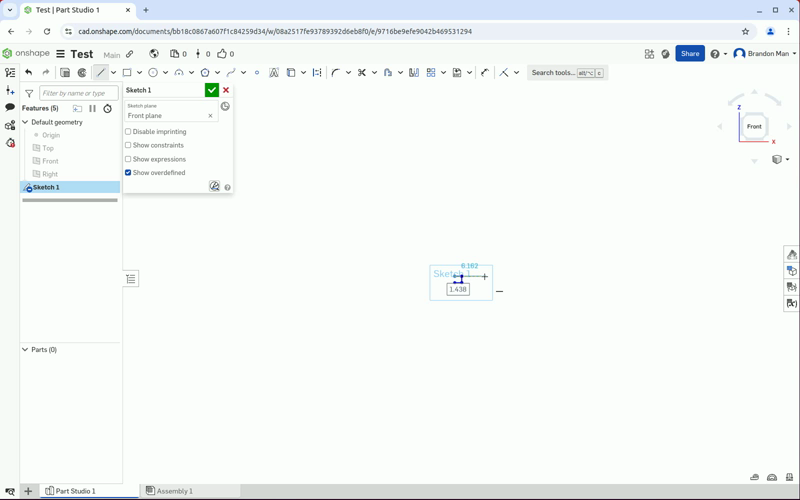
mouse_move(454, 282)
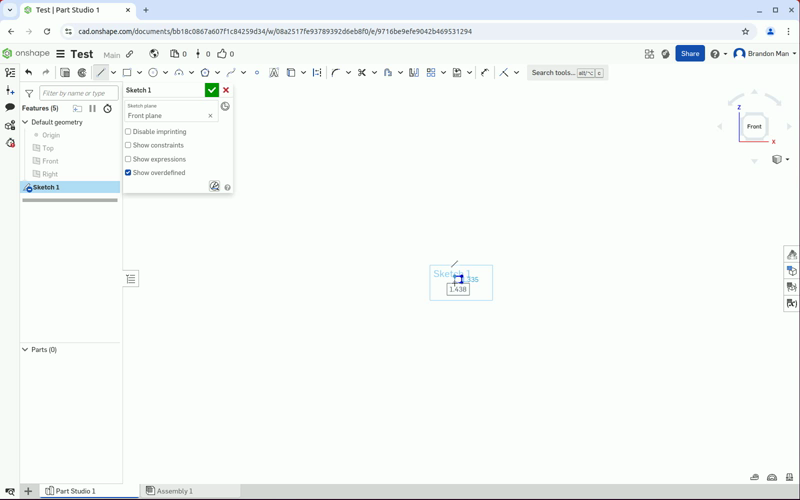
scroll(6)
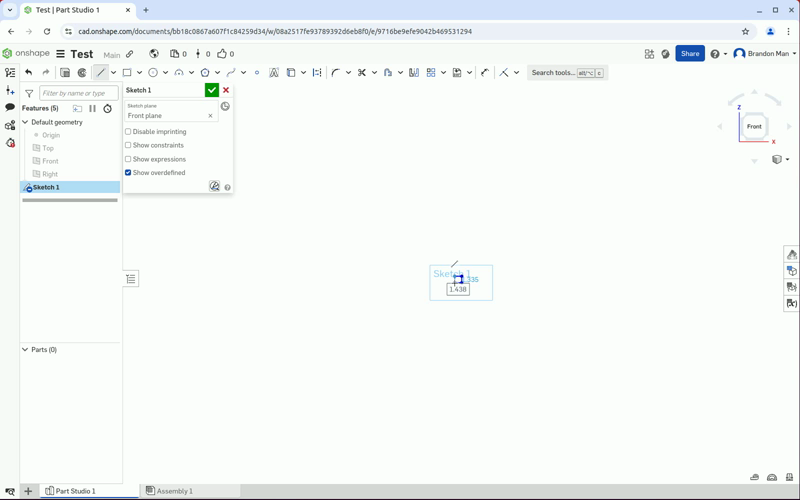
scroll(6)
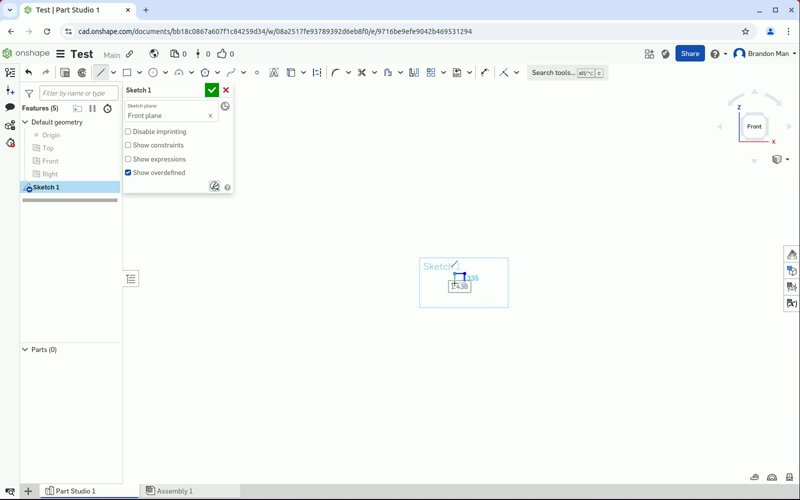
scroll(6)
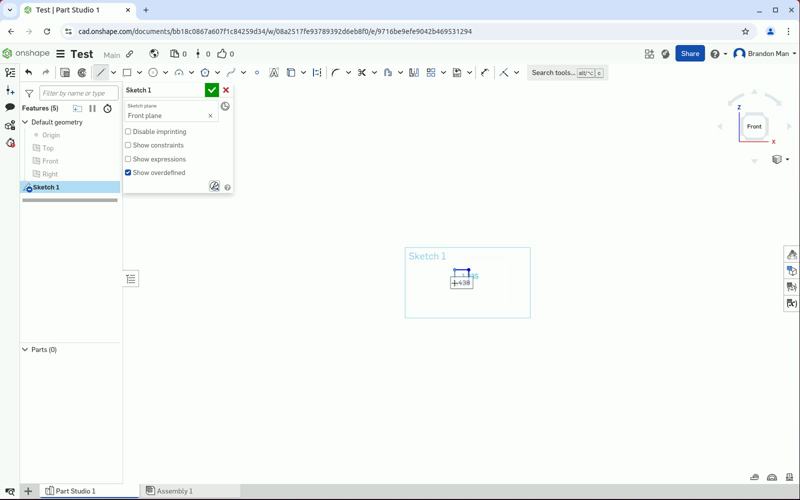
scroll(6)
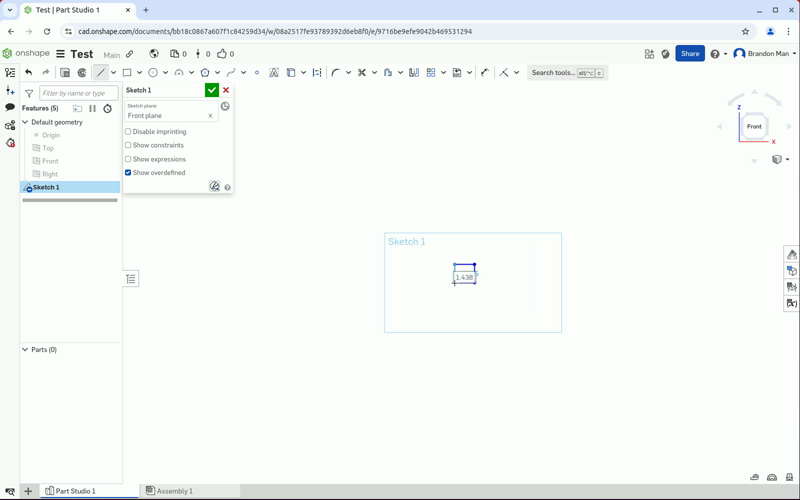
scroll(6)
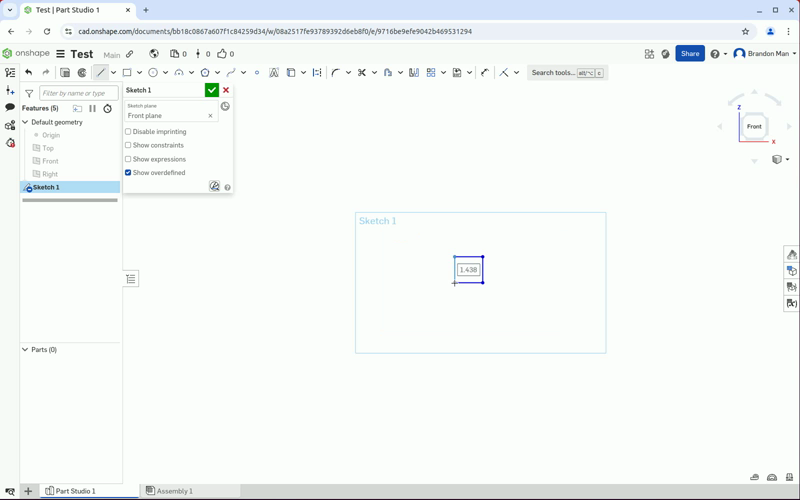
scroll(6)
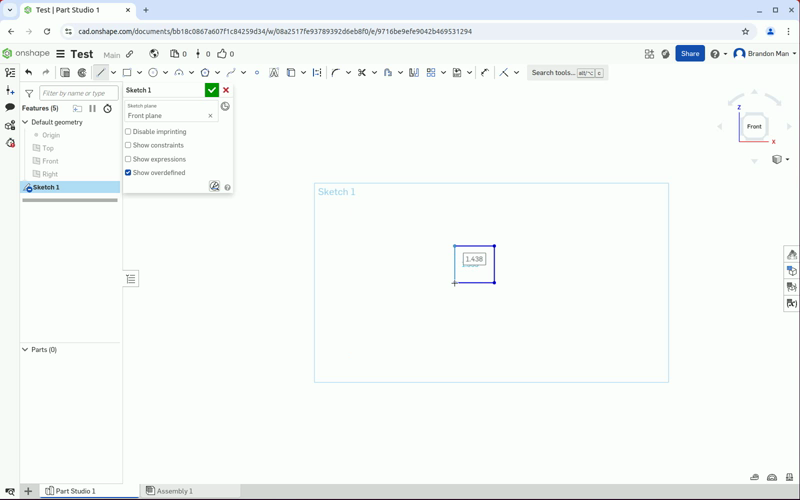
scroll(6)
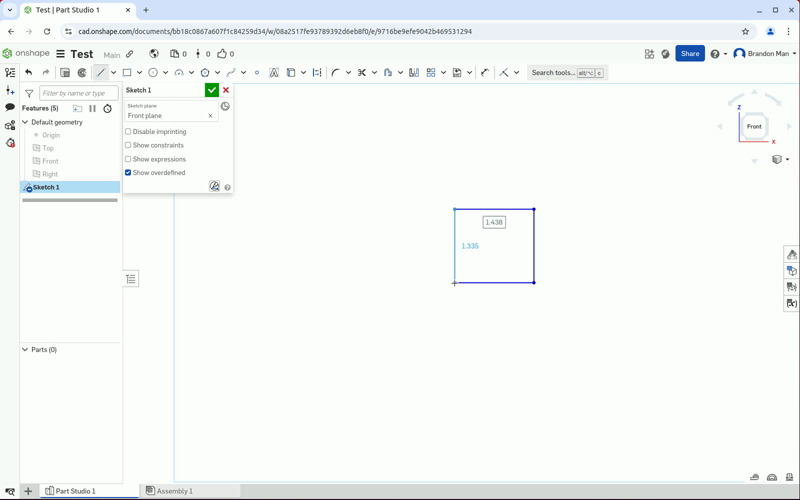
key_up(shift)
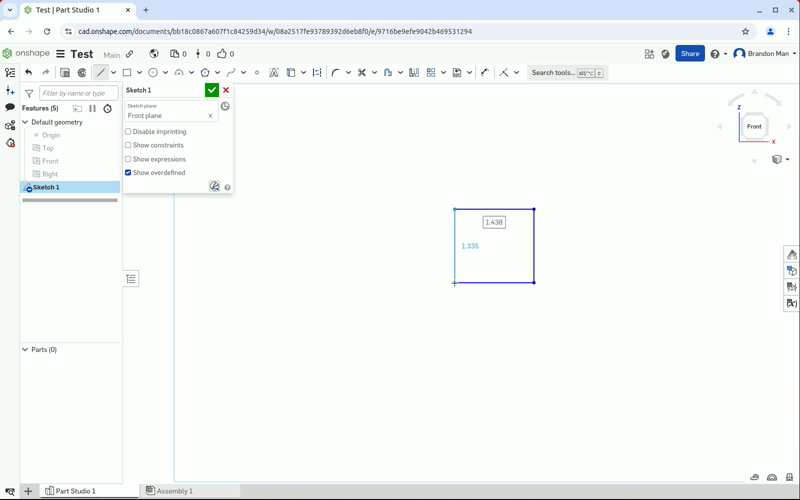
click(454, 282)
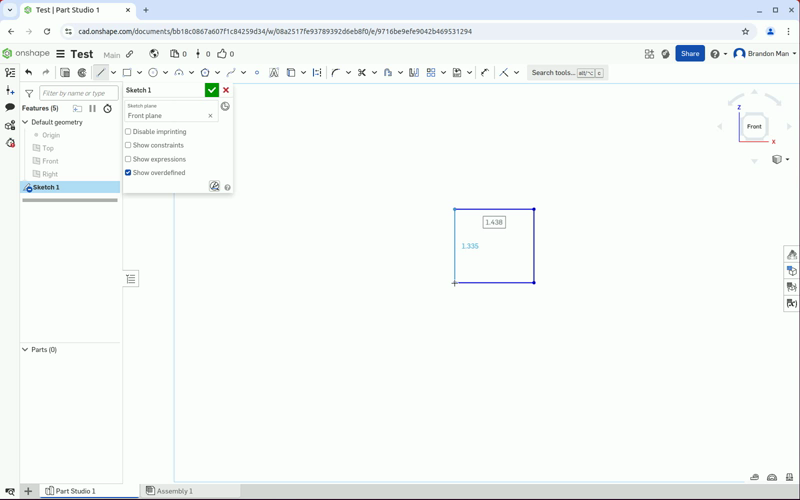
scroll(-6)
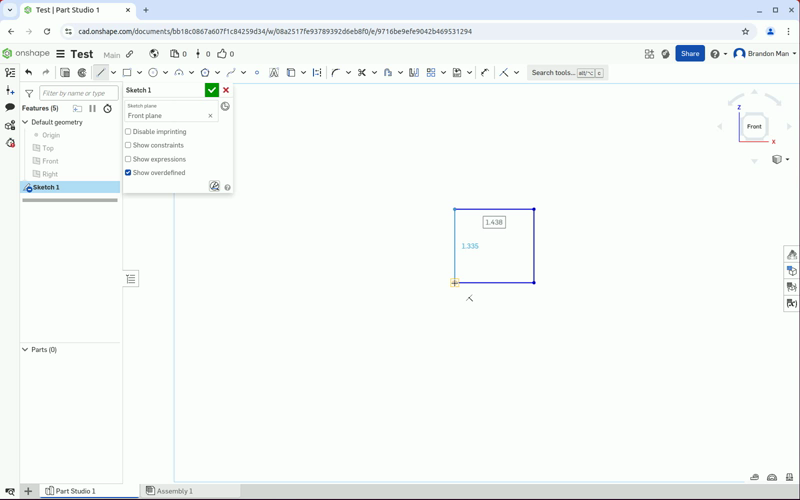
scroll(-6)
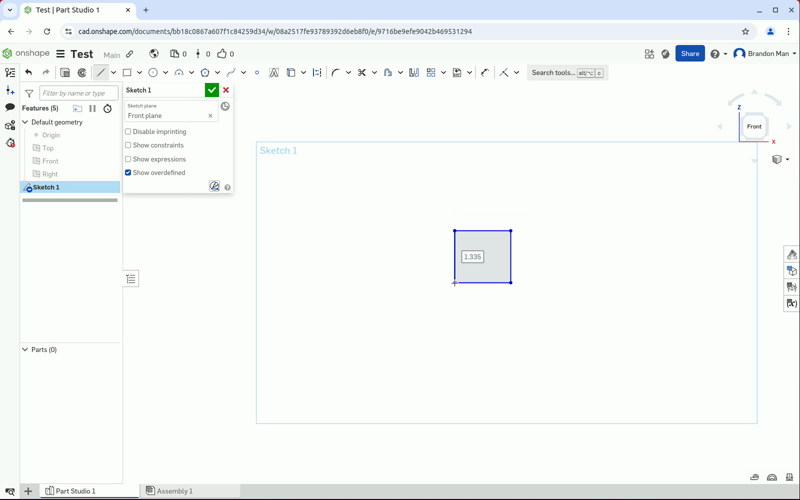
scroll(-6)
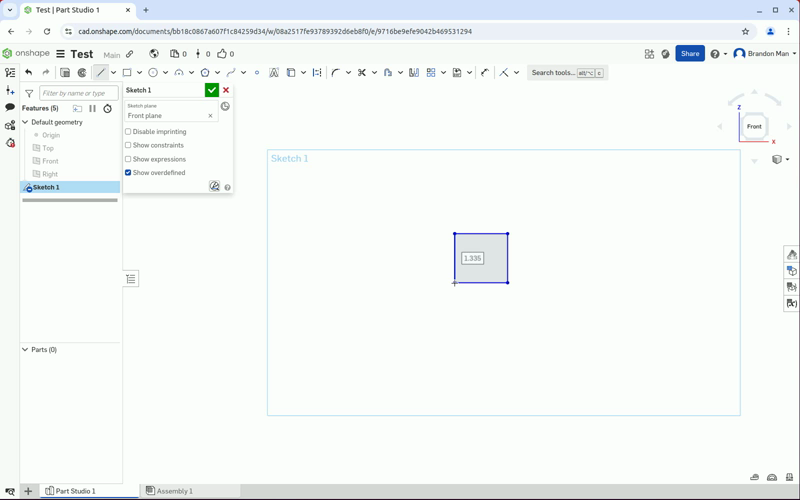
scroll(-6)
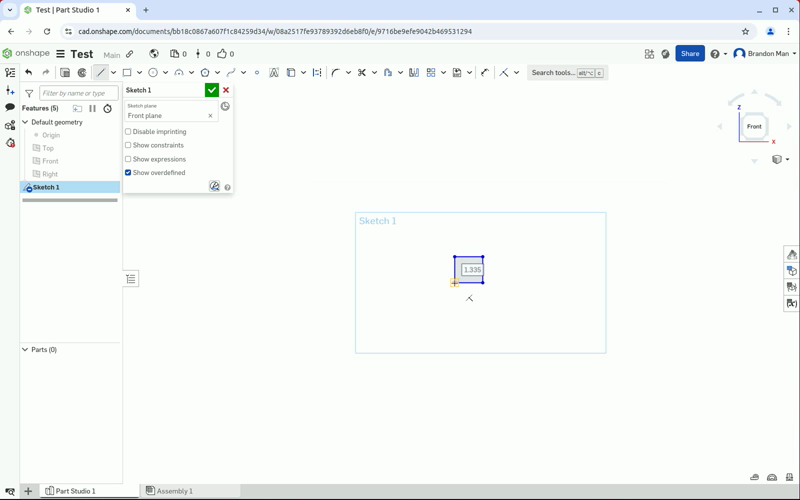
scroll(-6)
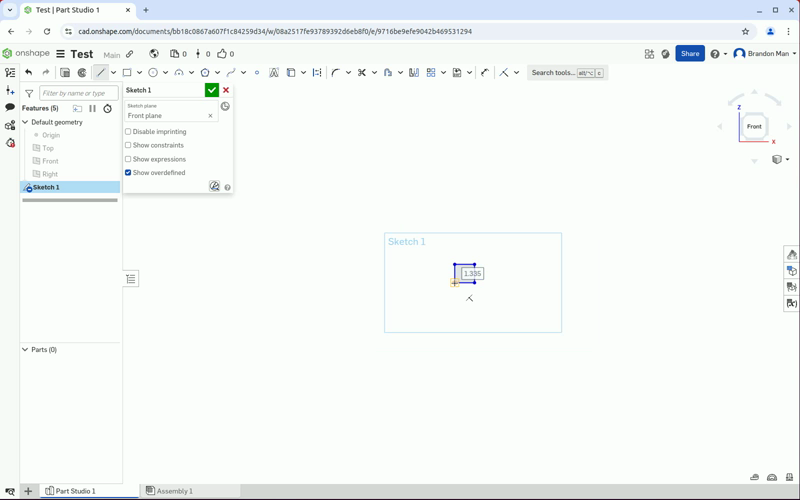
scroll(-6)
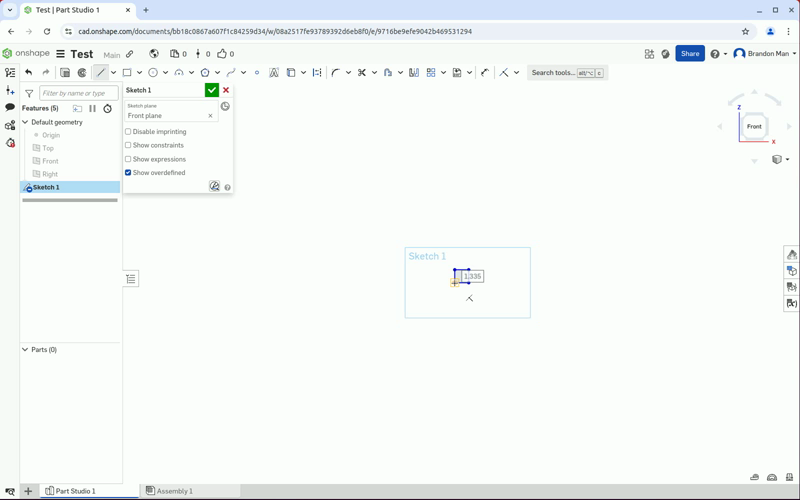
scroll(-6)
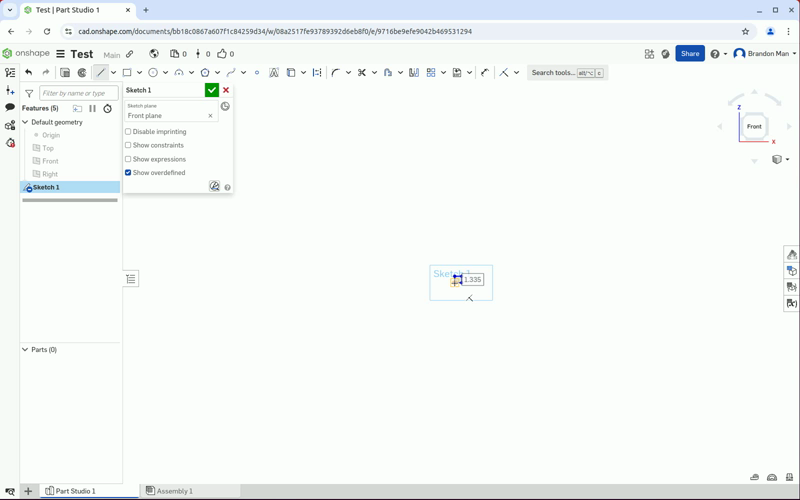
key(esc)
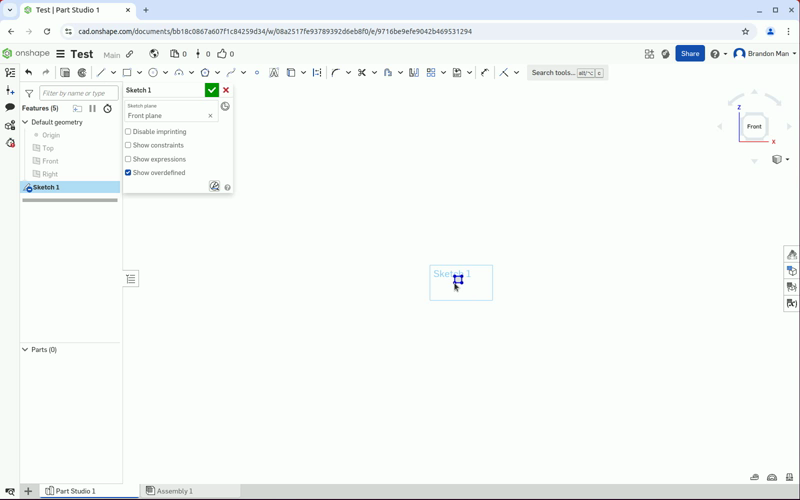
mouse_move(455, 278)
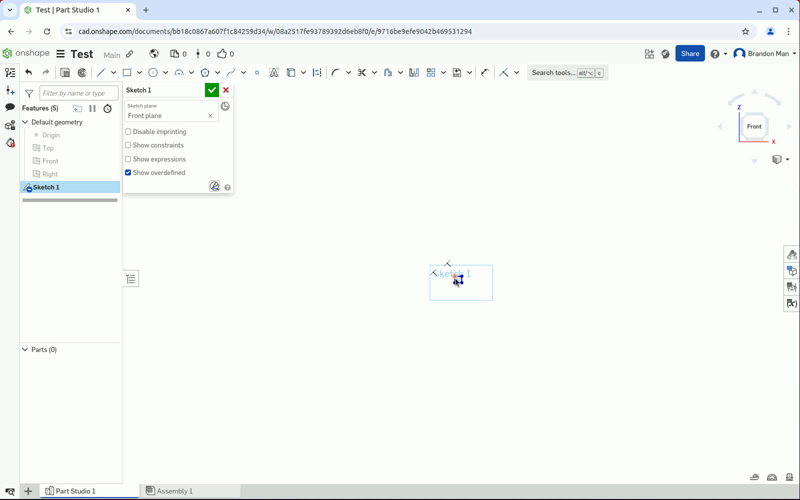
scroll(6)
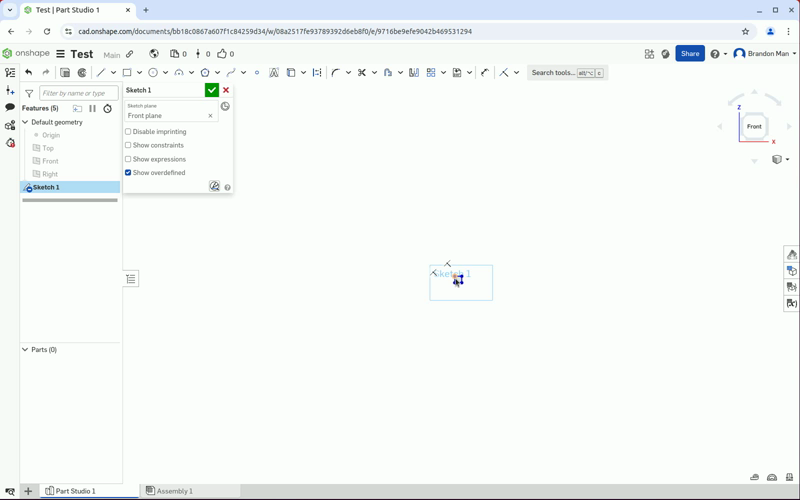
scroll(6)
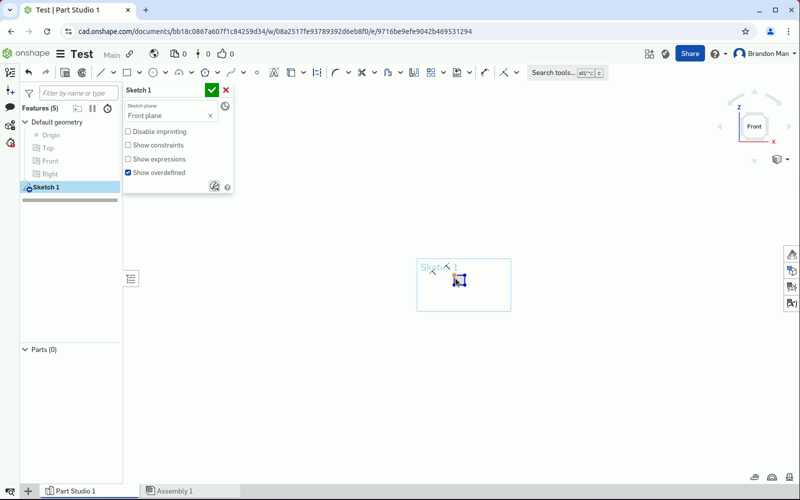
scroll(6)
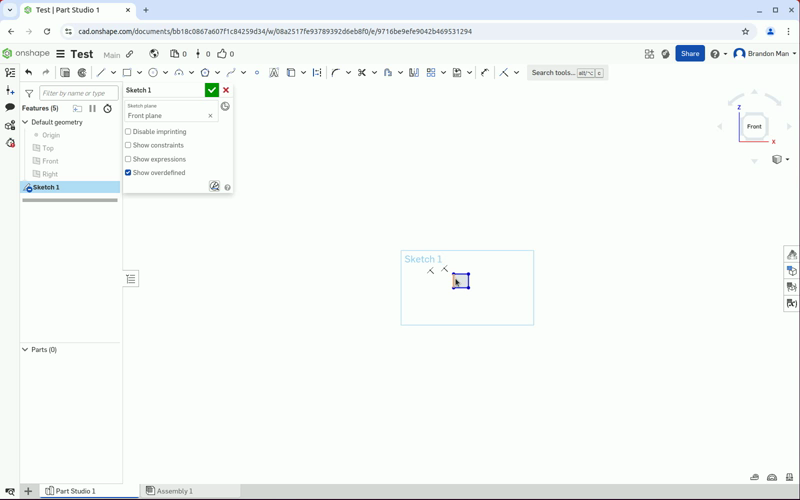
scroll(6)
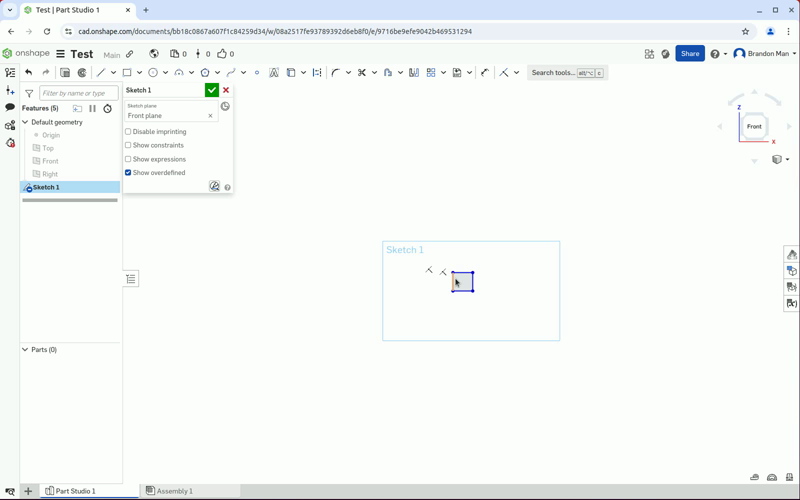
scroll(6)
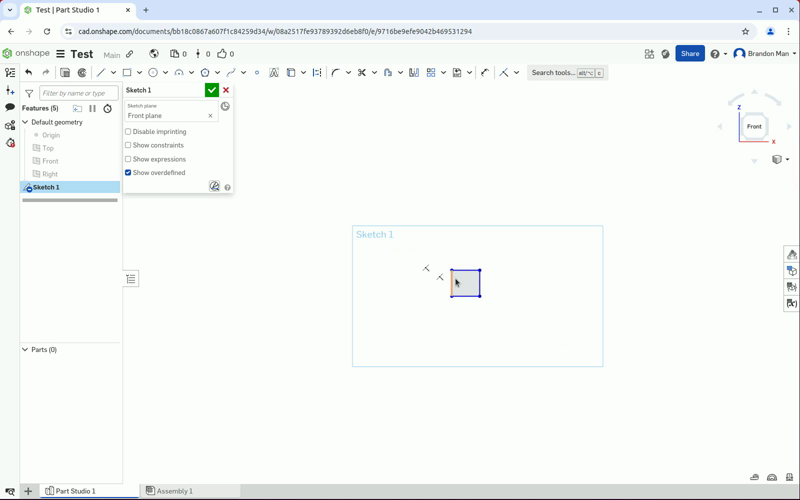
scroll(6)
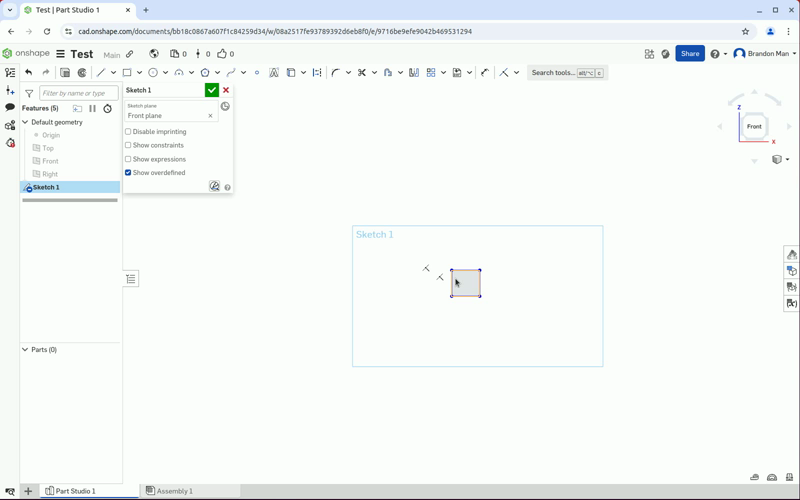
scroll(6)
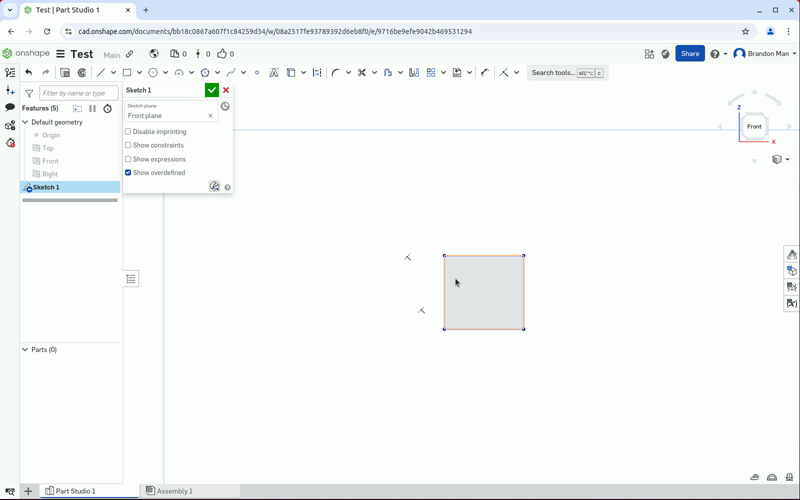
click(455, 278)
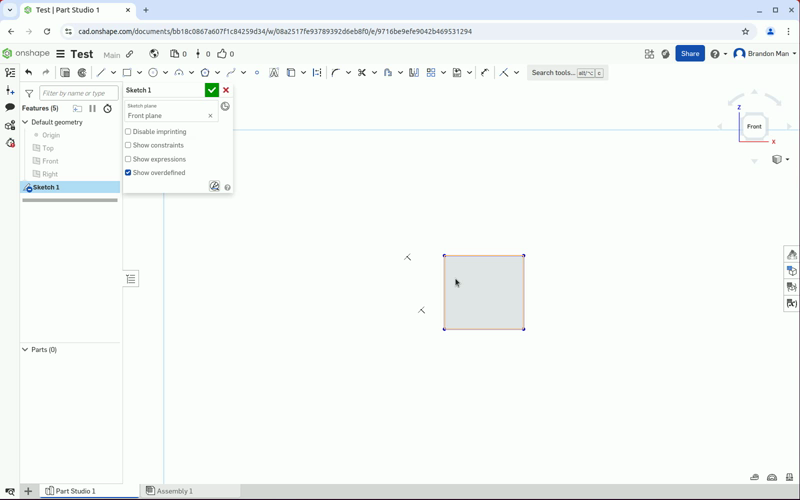
scroll(-6)
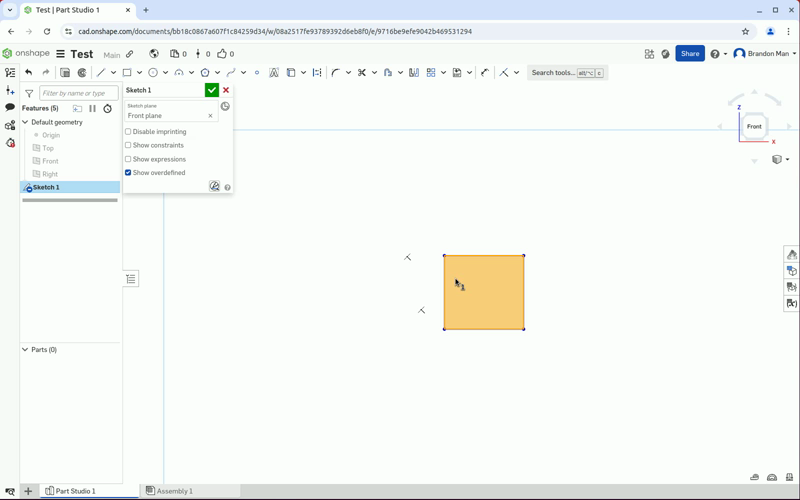
scroll(-6)
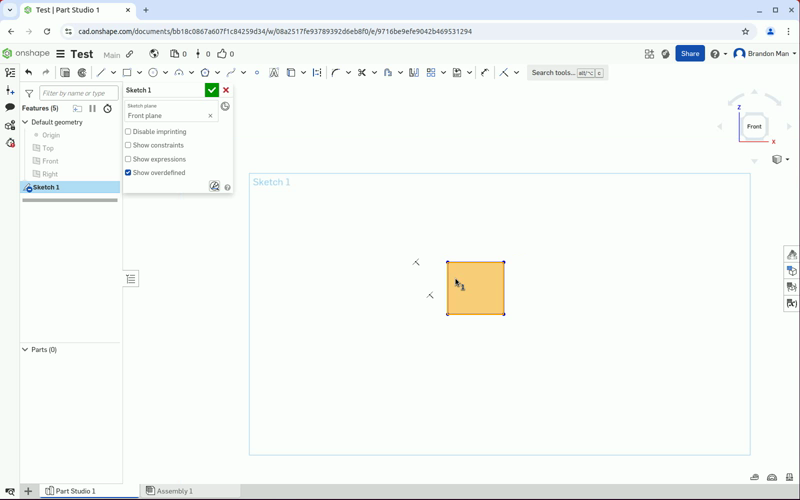
scroll(-6)
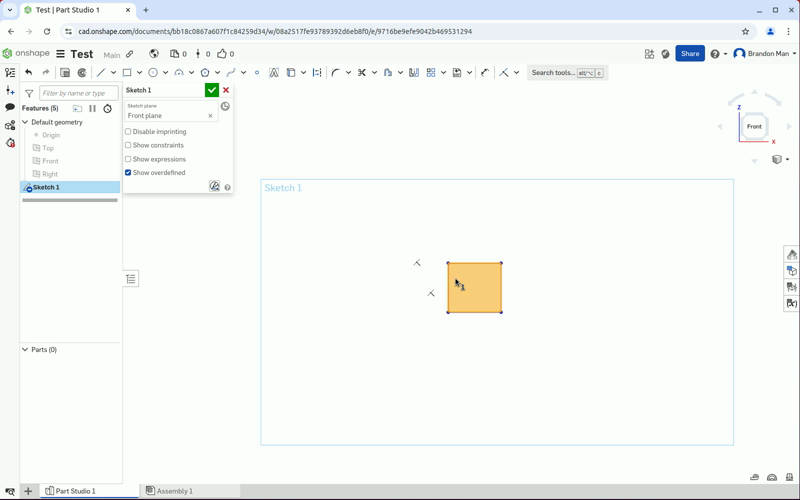
scroll(-6)
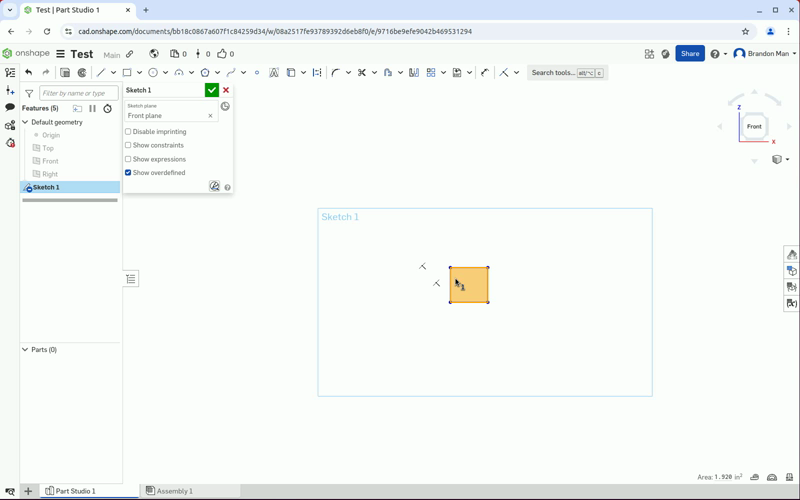
scroll(-6)
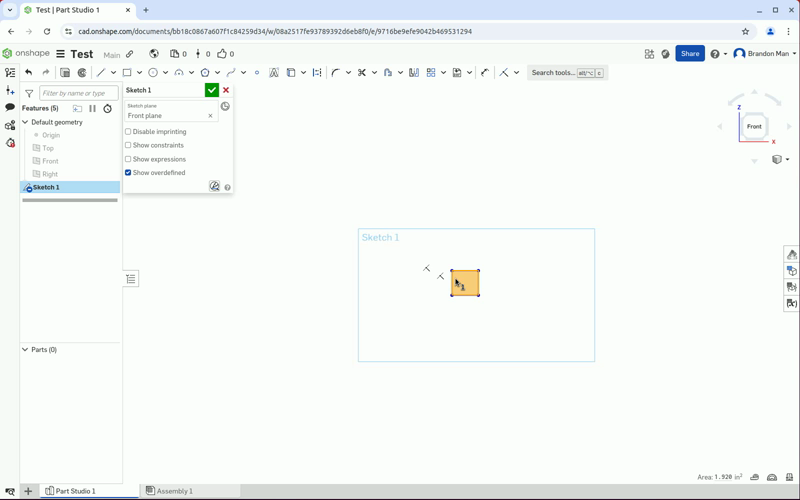
scroll(-6)
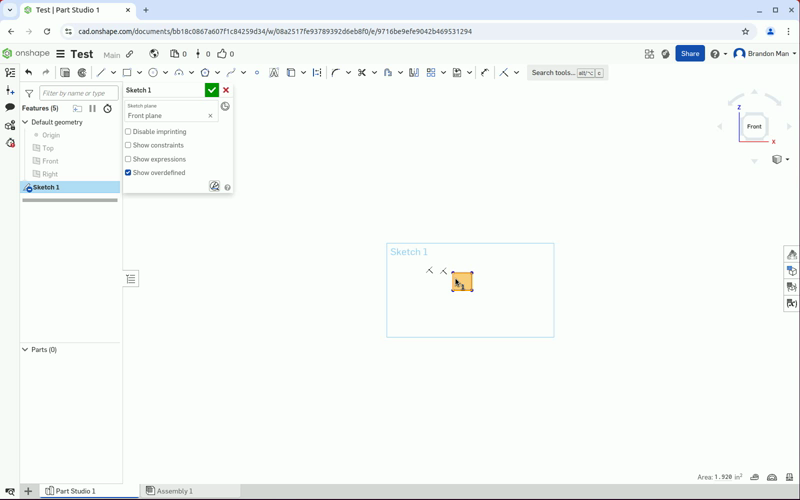
scroll(-6)
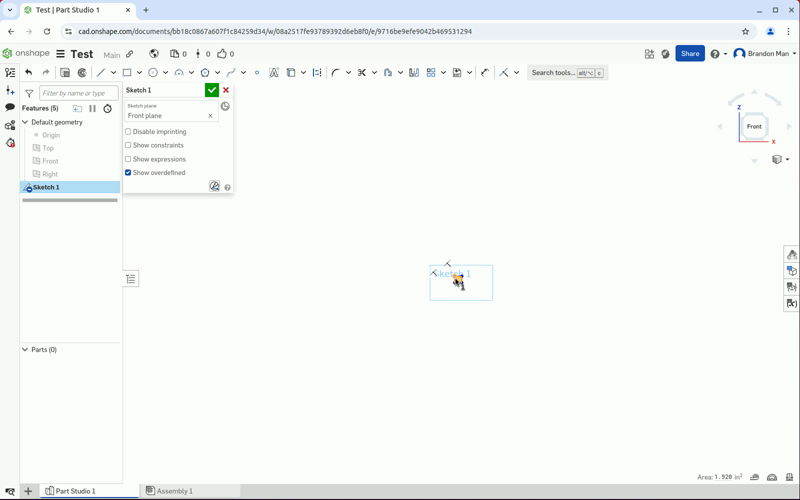
mouse_move(73, 352)
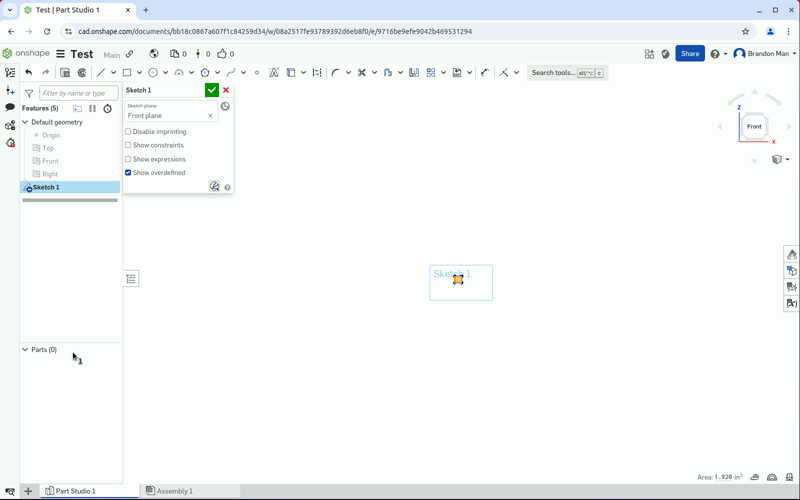
key(shift+y)
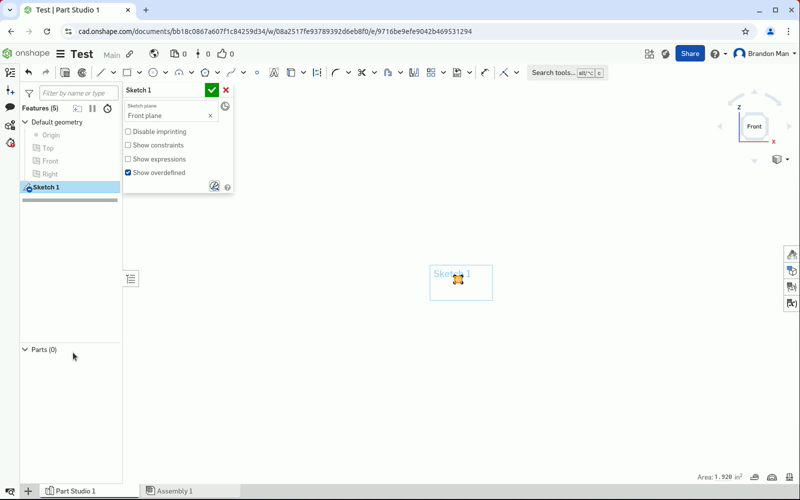
key(shift+e)
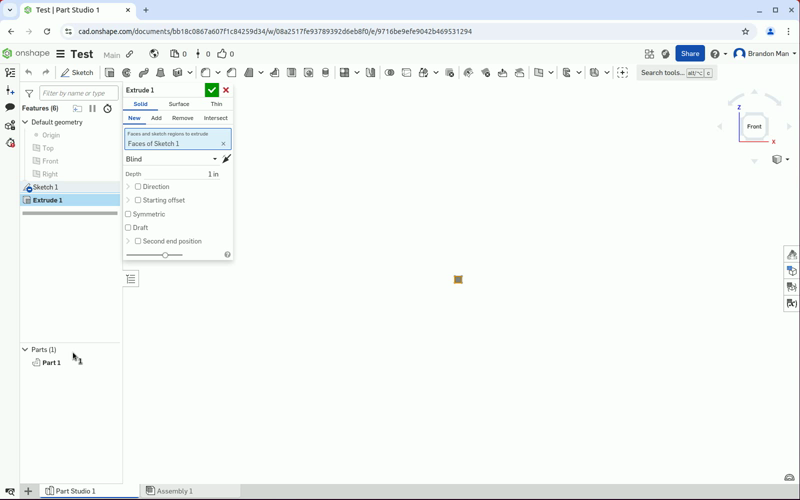
mouse_move(143, 106)
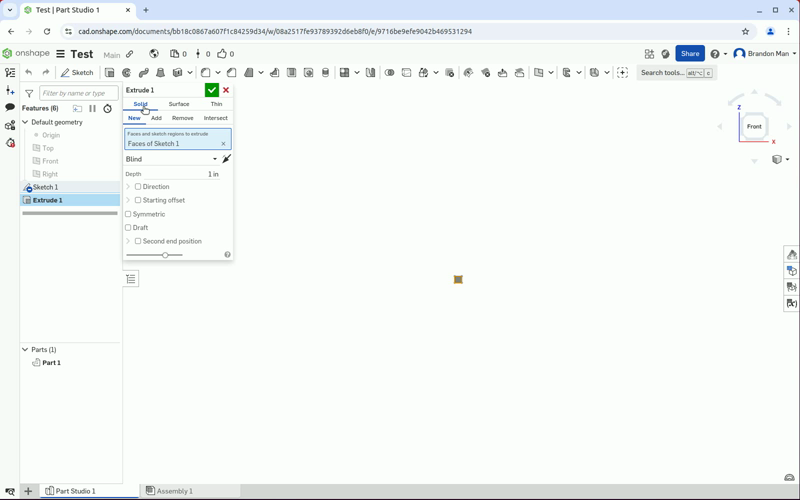
click(143, 106)
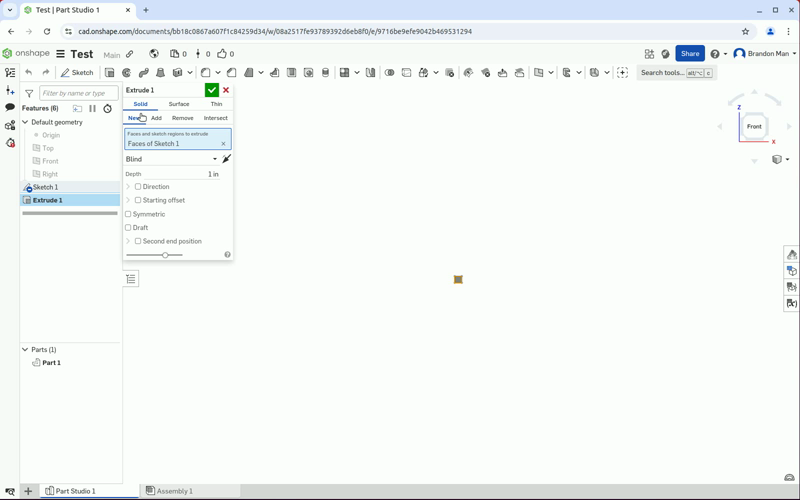
mouse_move(137, 120)
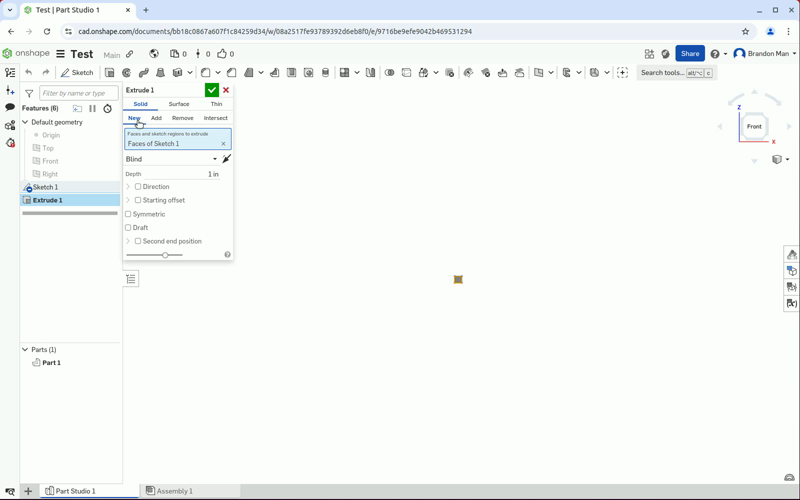
click(137, 120)
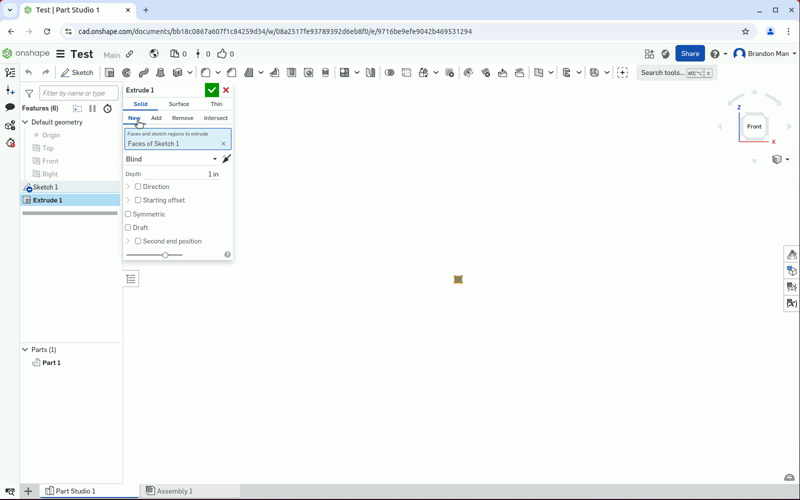
key(tab, 4)
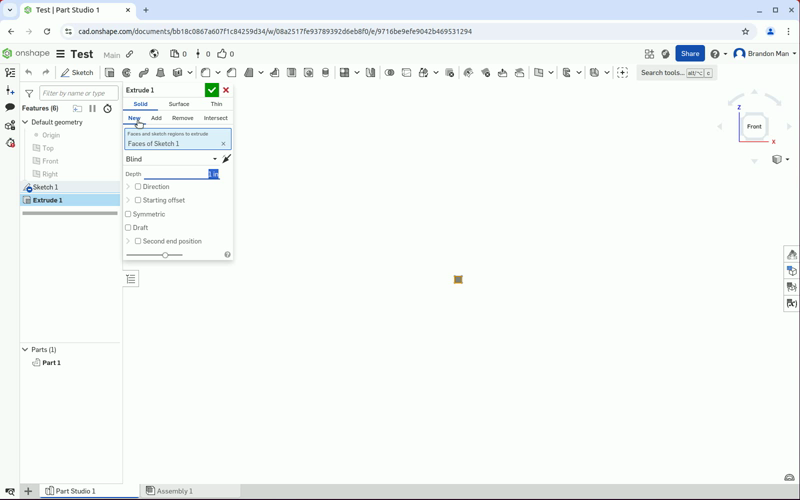
text(23.108)
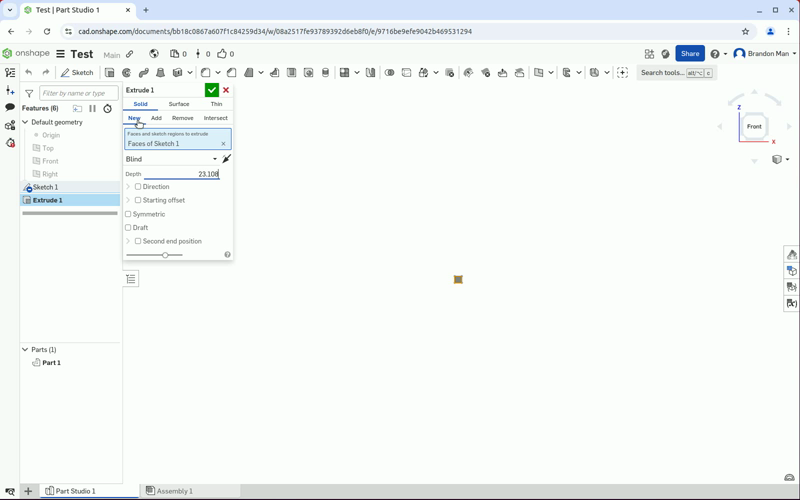
key(enter)
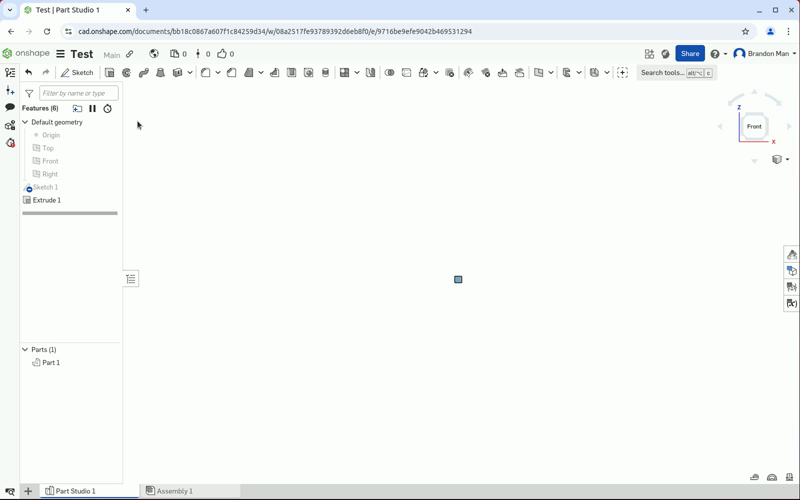
key(shift+h)
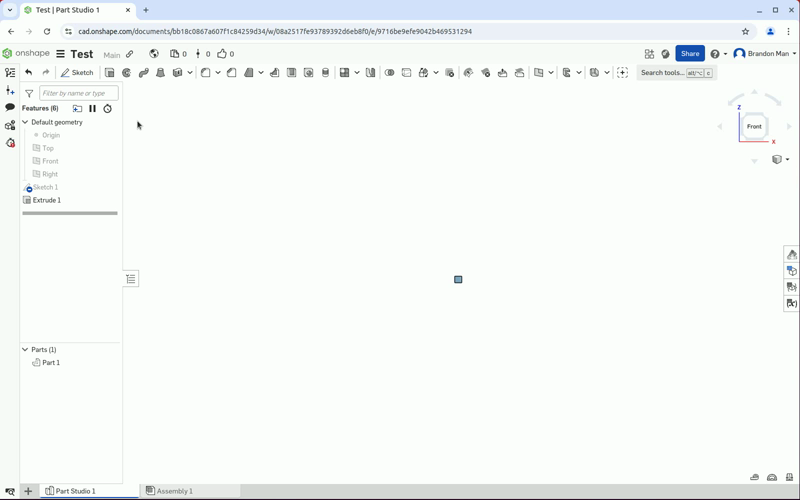
key(shift+h)
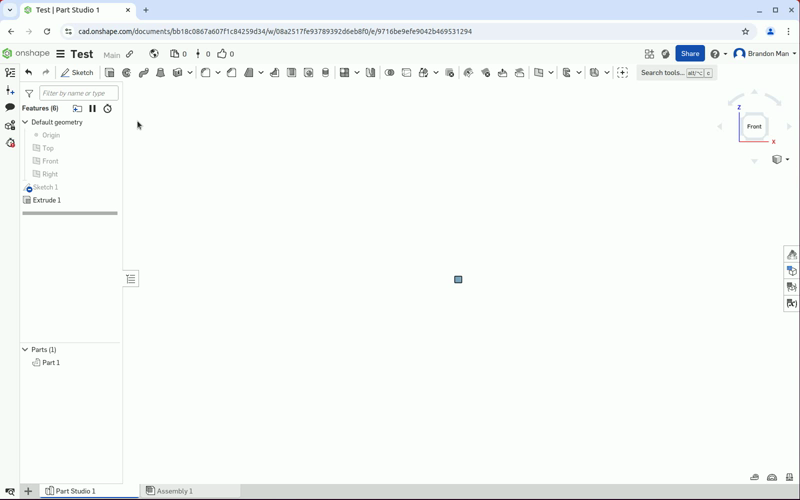
mouse_move(73, 189)
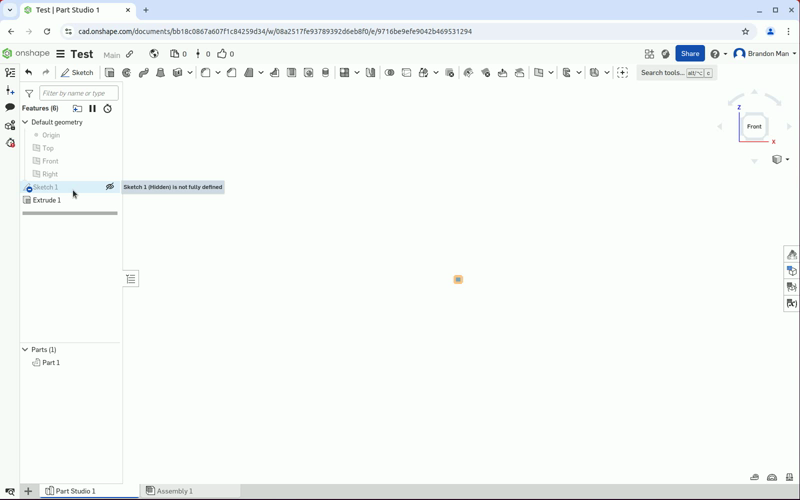
click(73, 189)
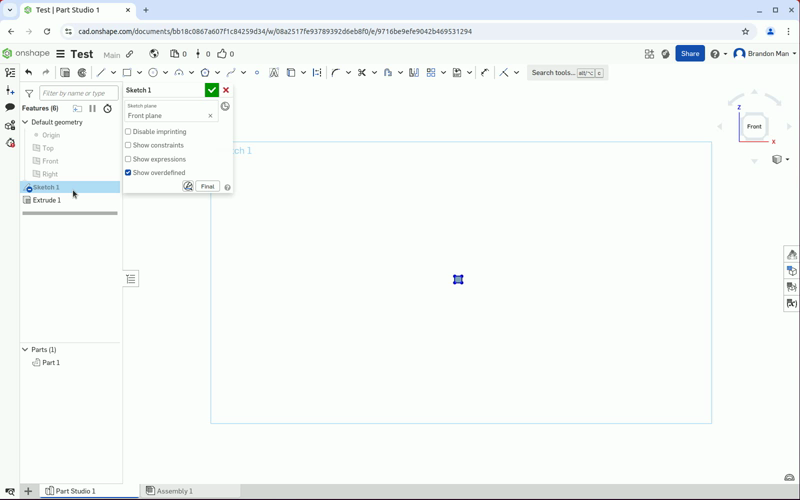
mouse_move(229, 92)
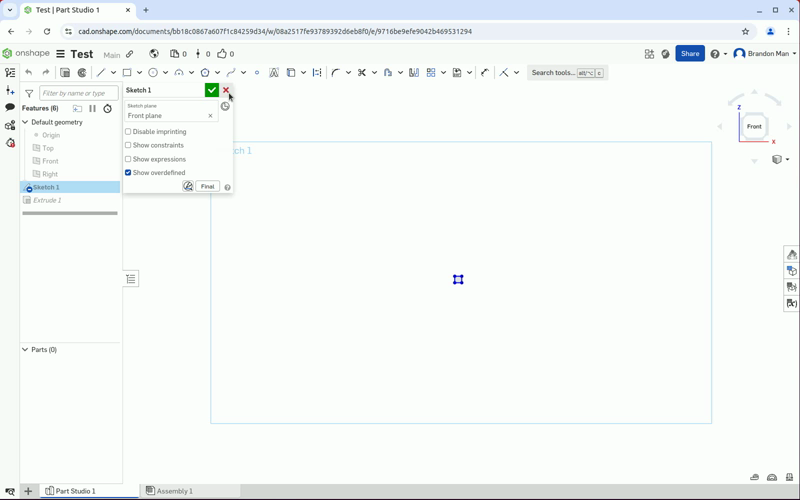
click(229, 92)
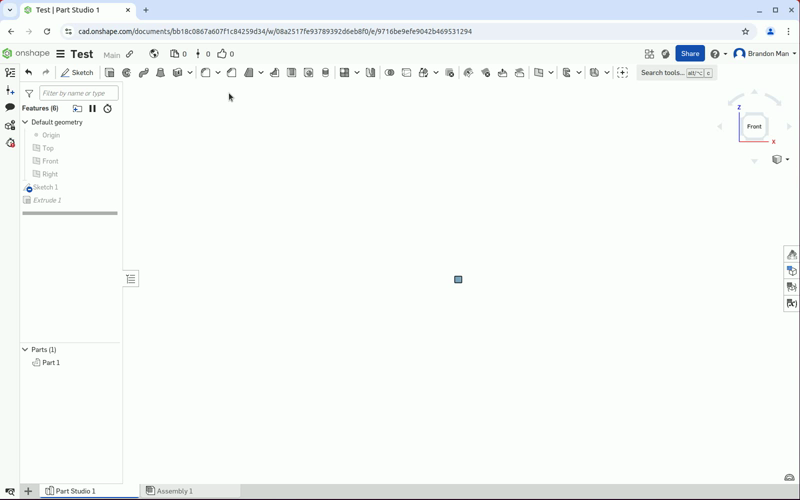
mouse_move(73, 352)
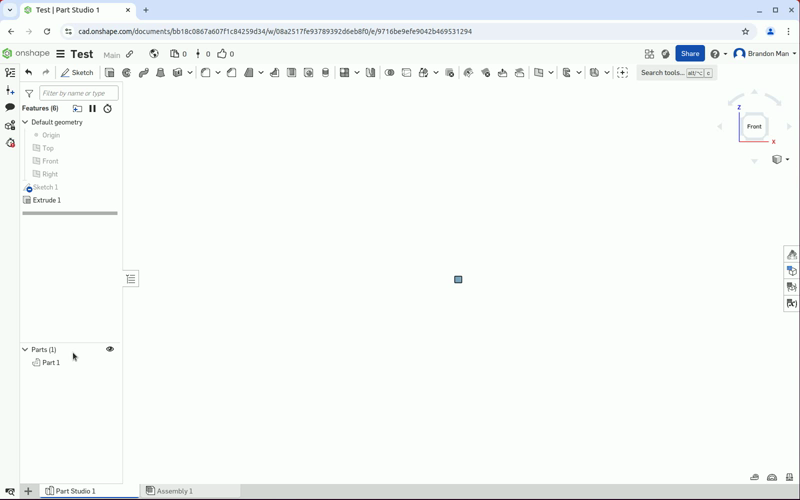
key(y)
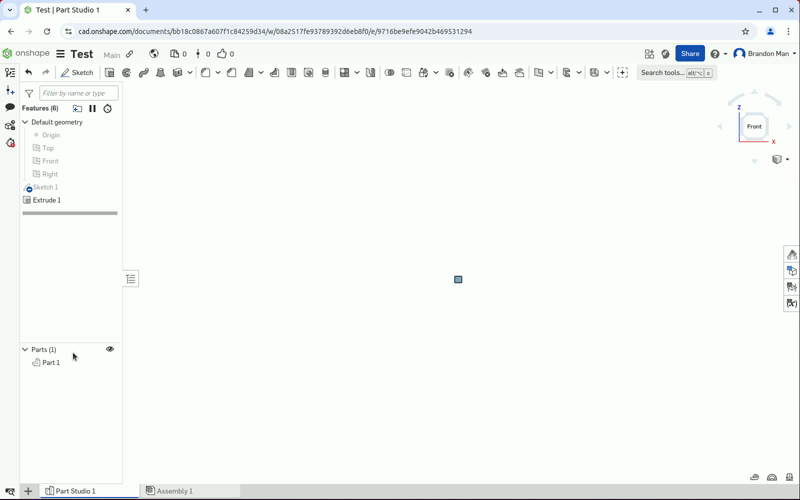
key(shift+p)
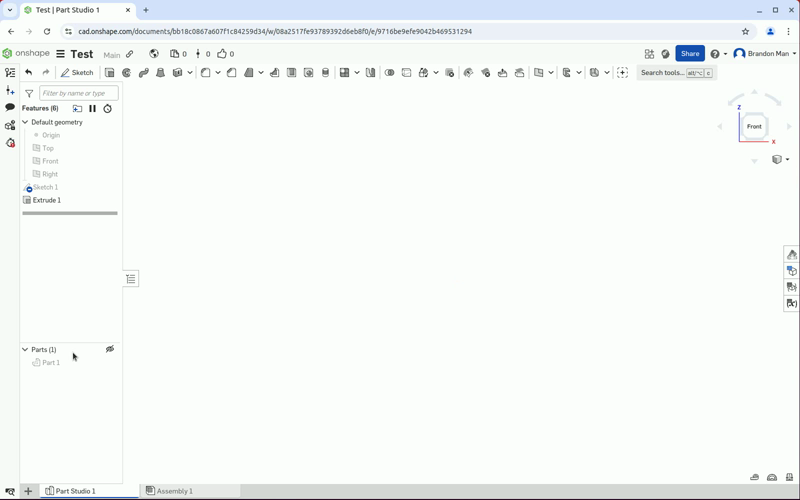
key(space)
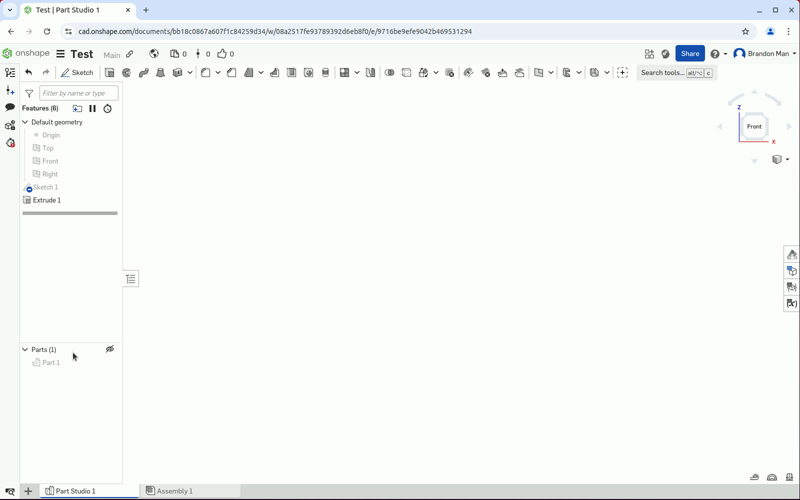
key_down(shift)
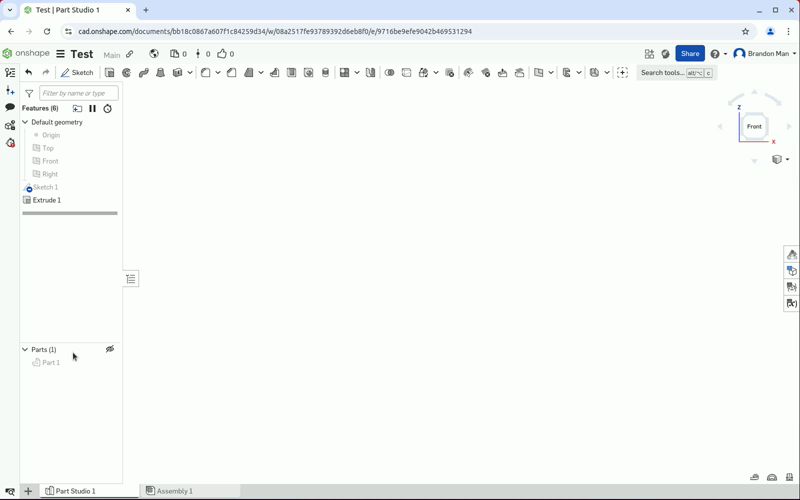
key(left)
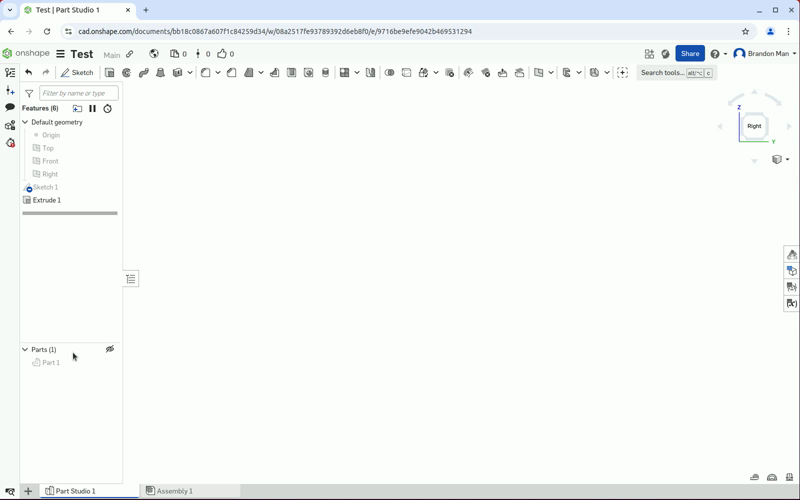
key_up(shift)
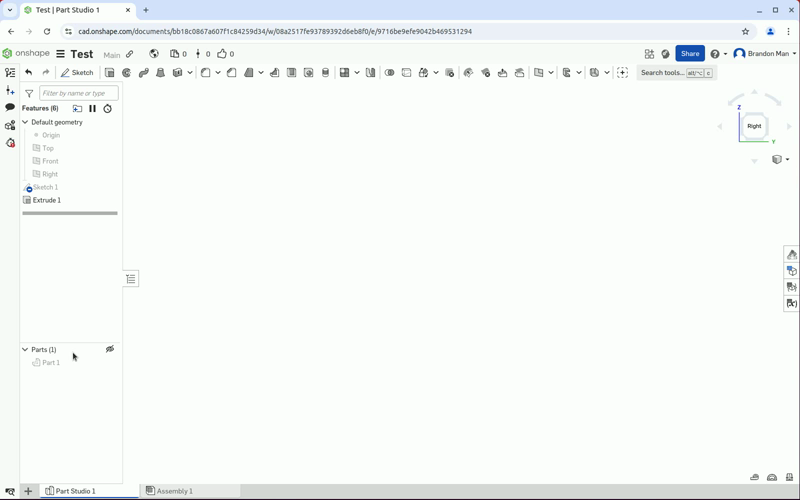
mouse_move(73, 352)
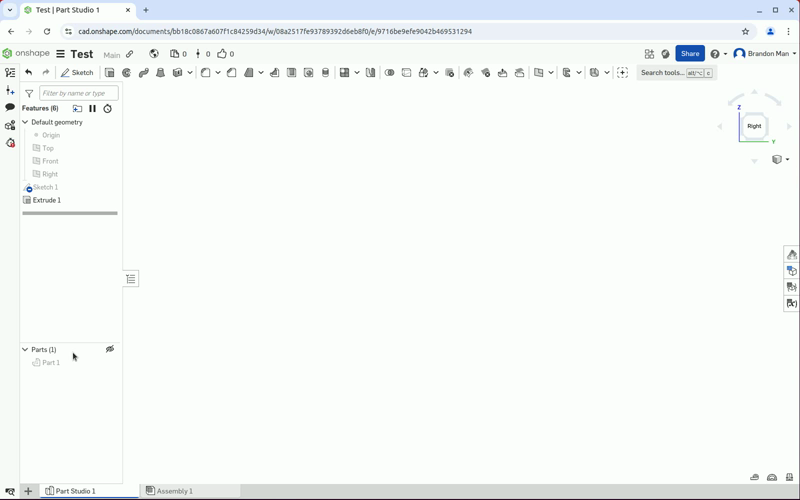
key(shift+y)
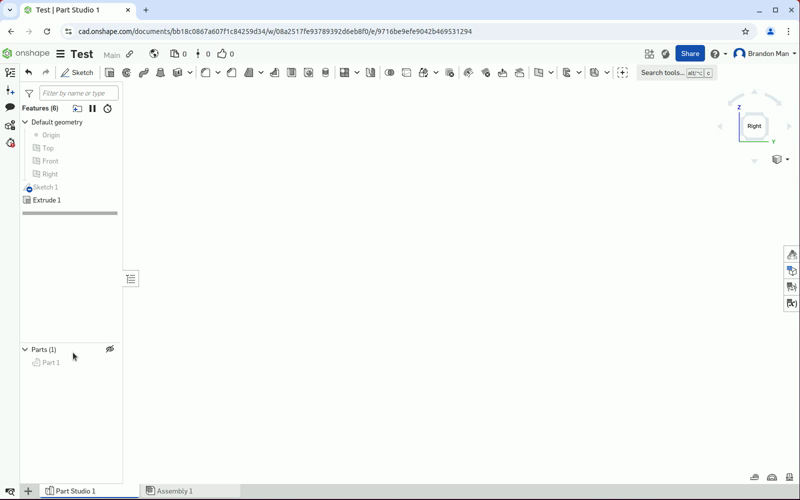
key(shift+s)
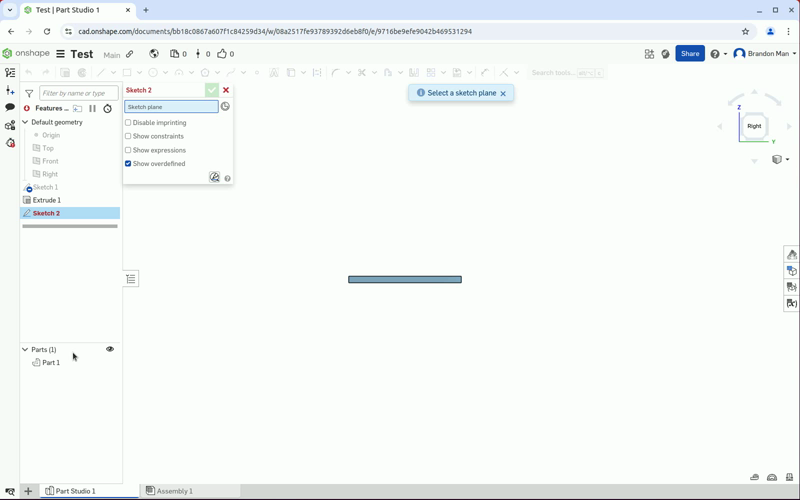
mouse_move(73, 176)
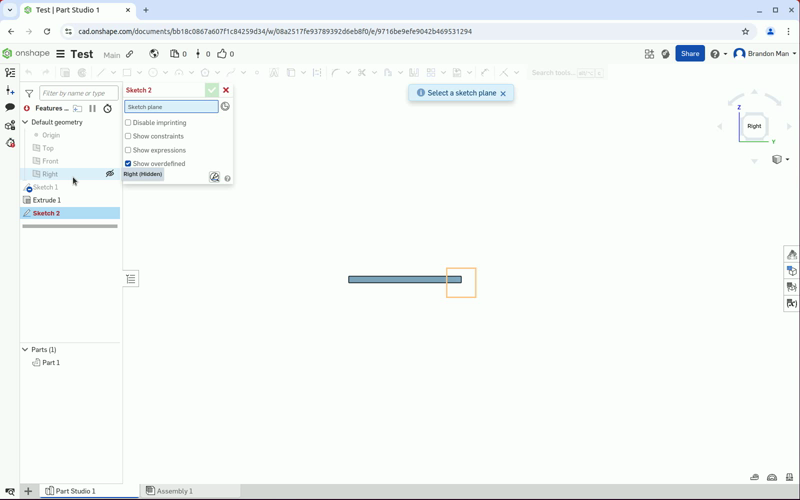
click(73, 176)
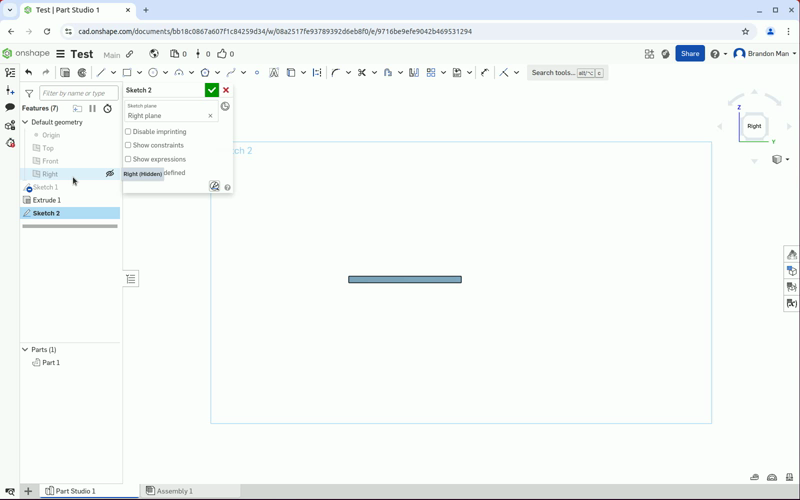
mouse_move(73, 352)
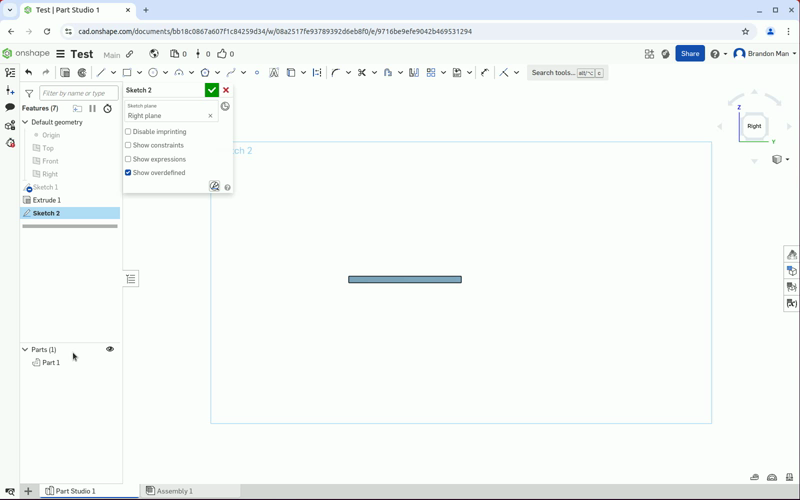
key(y)
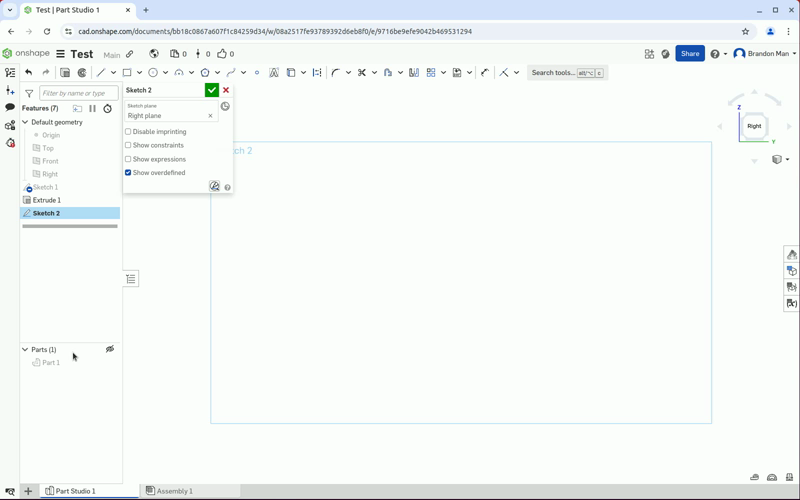
key(l)
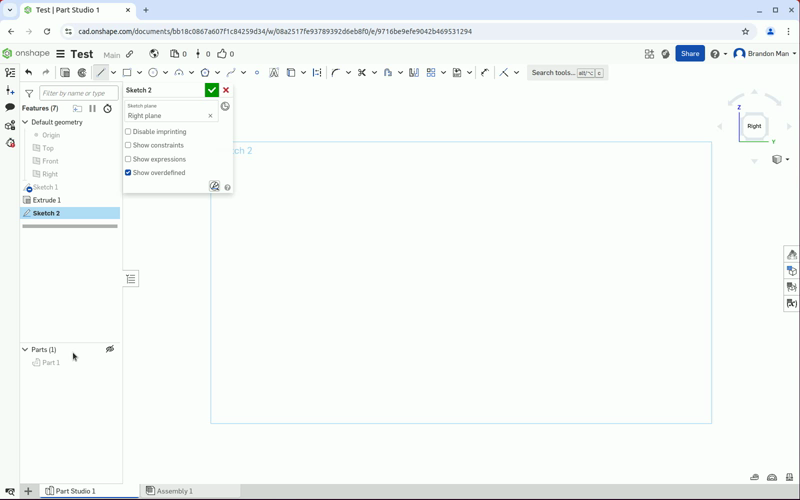
key_down(shift)
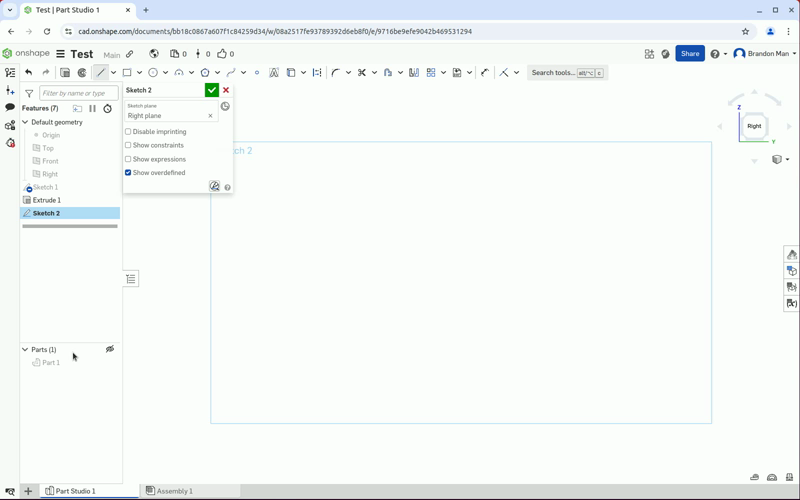
mouse_move(454, 282)
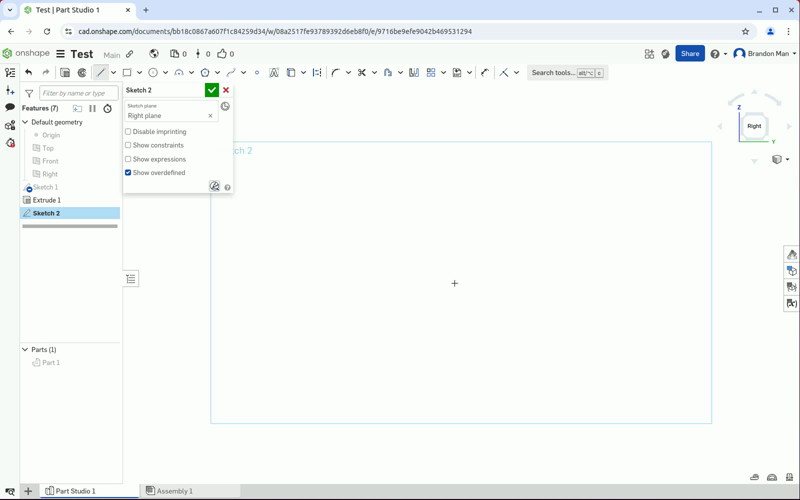
click(454, 282)
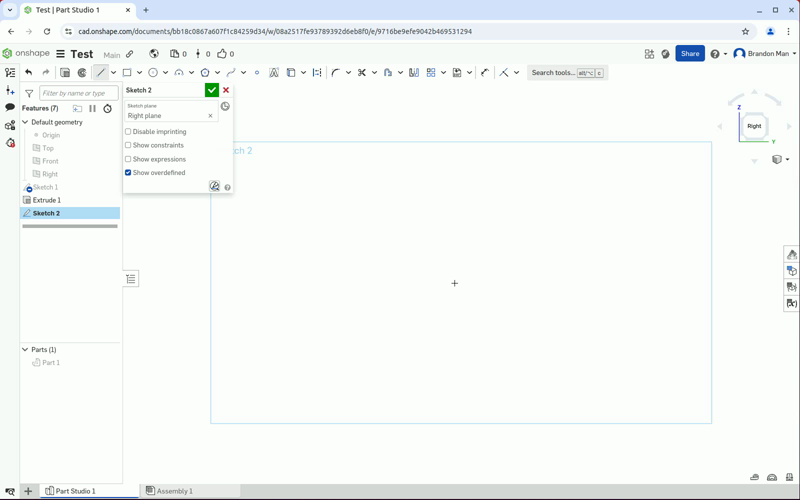
key_up(shift)
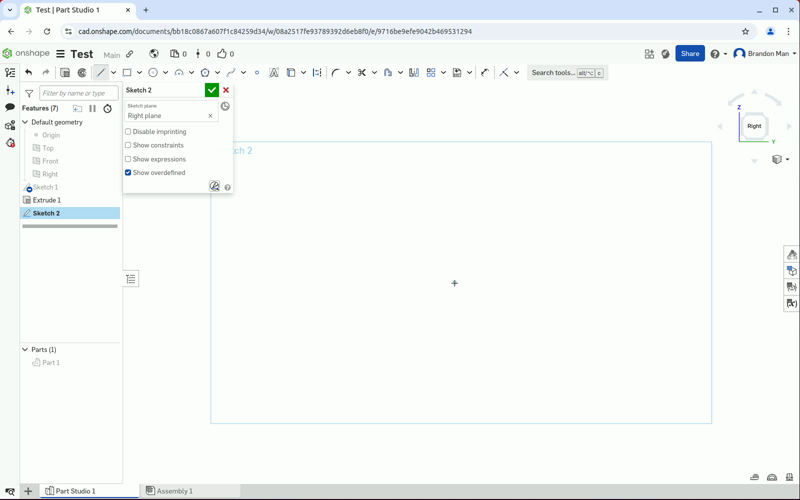
key_down(shift)
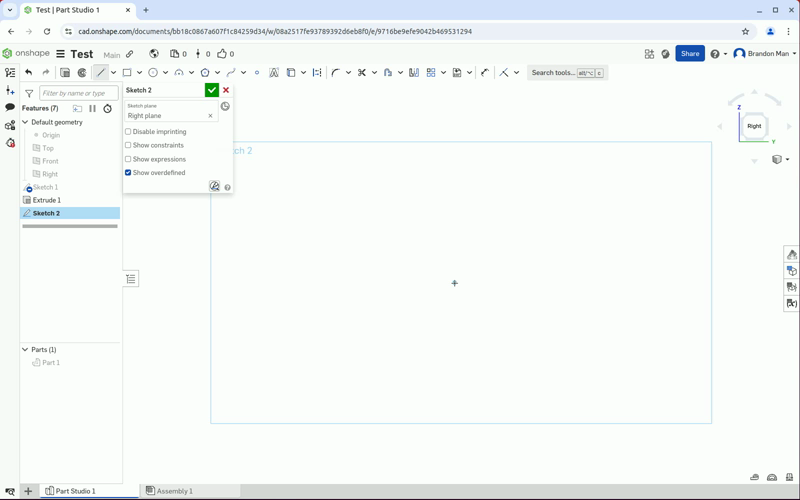
mouse_move(484, 282)
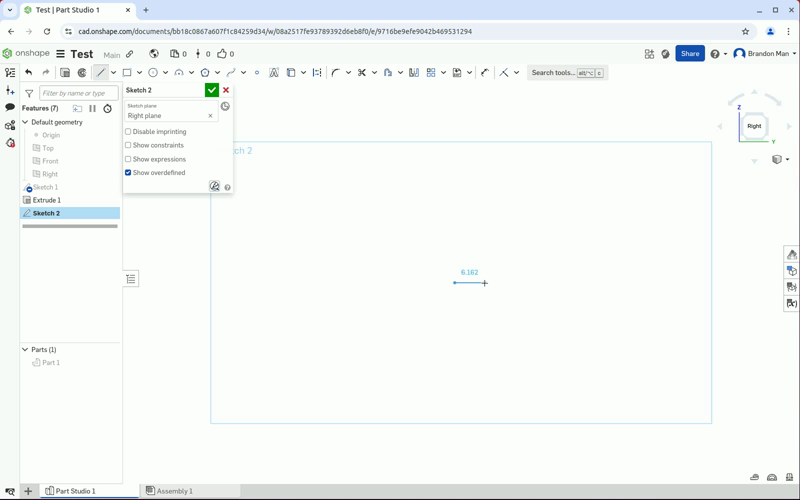
mouse_move(461, 282)
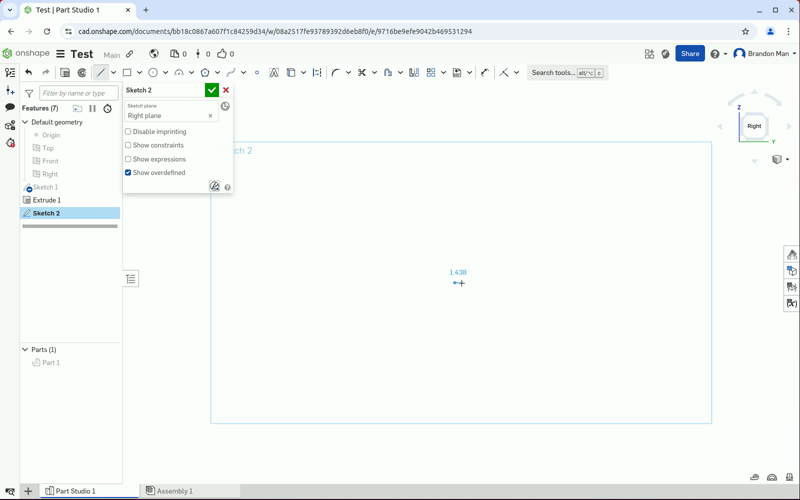
scroll(6)
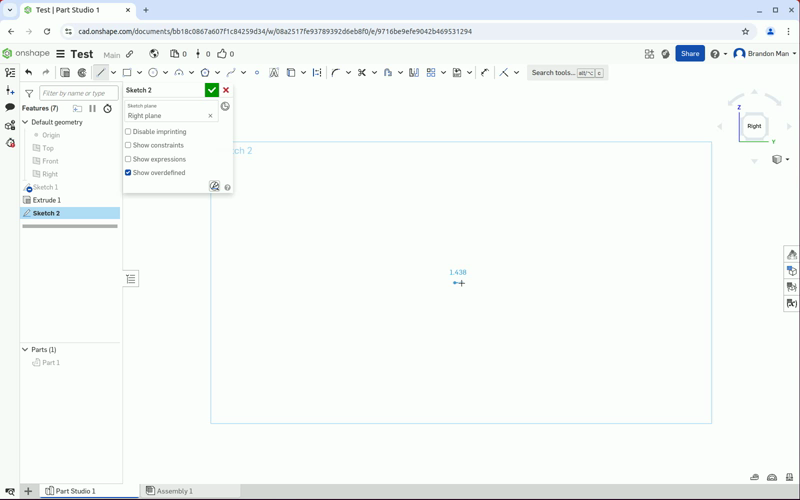
scroll(6)
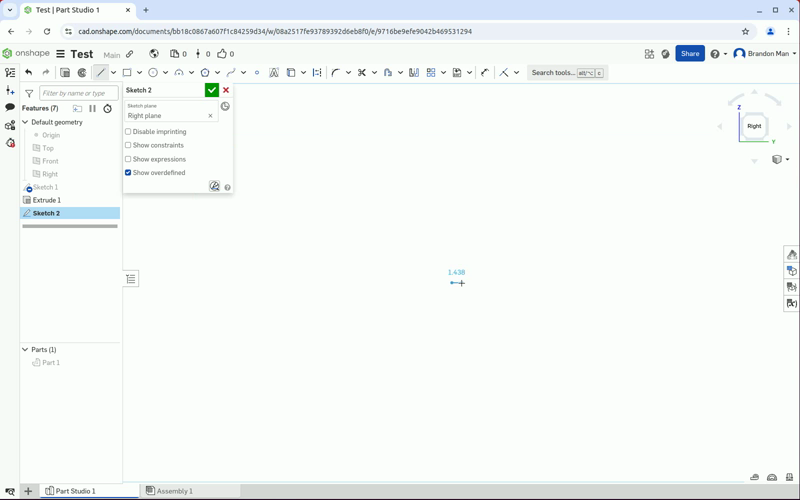
scroll(6)
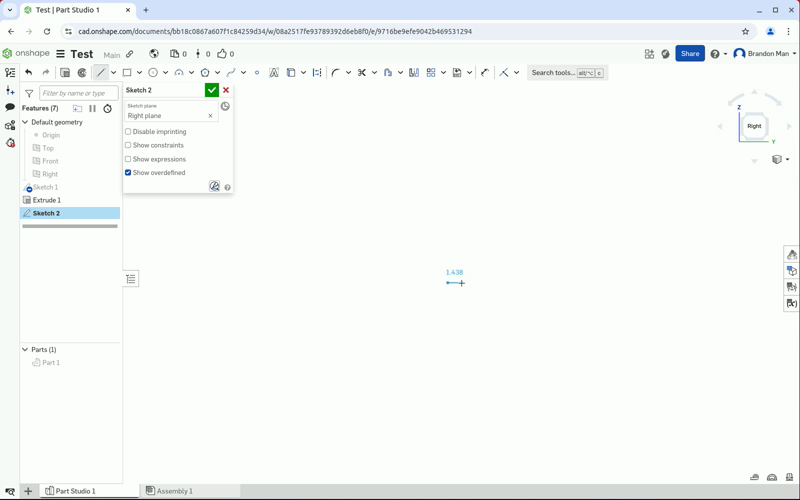
scroll(6)
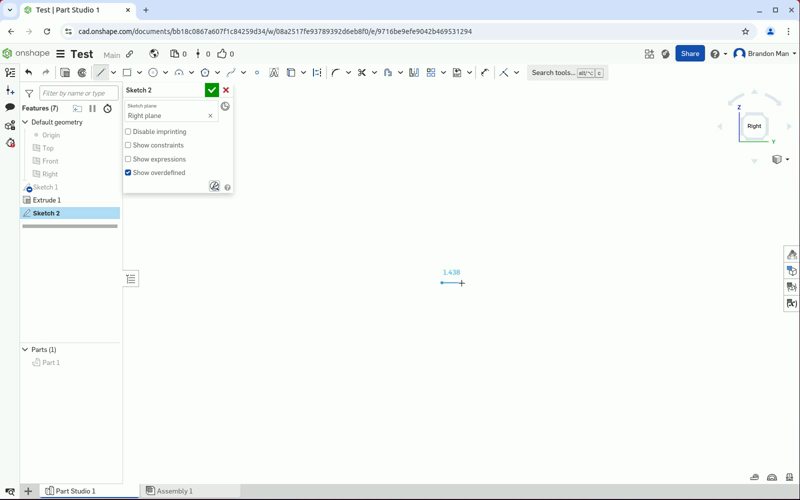
scroll(6)
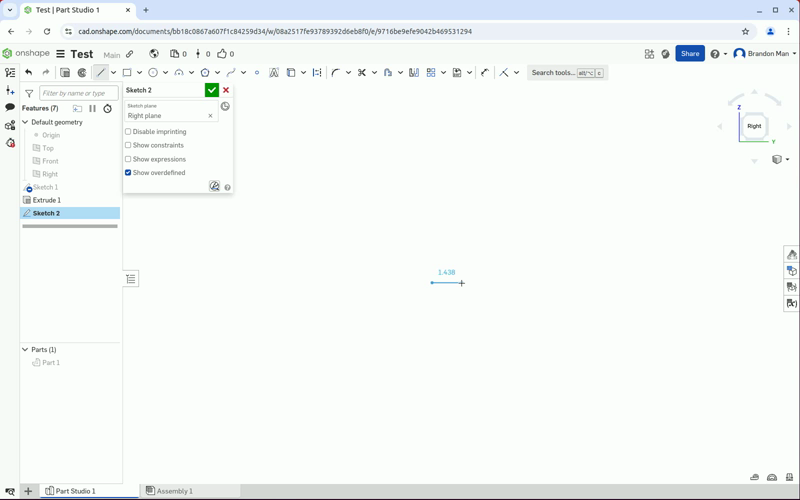
scroll(6)
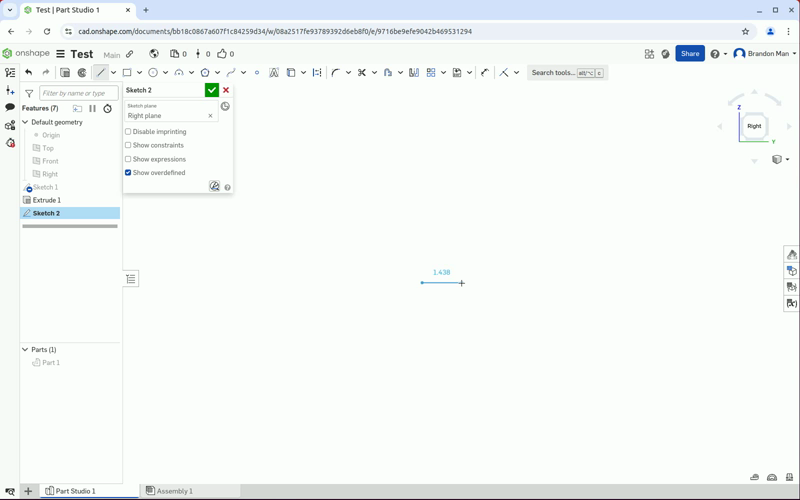
scroll(6)
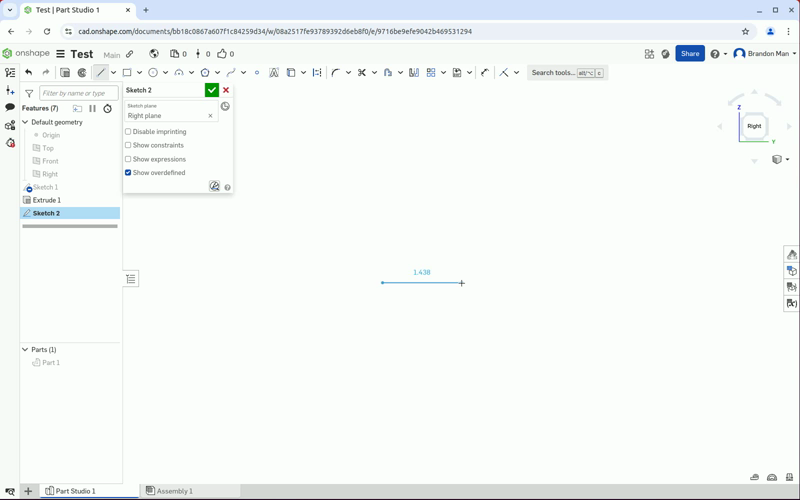
click(461, 282)
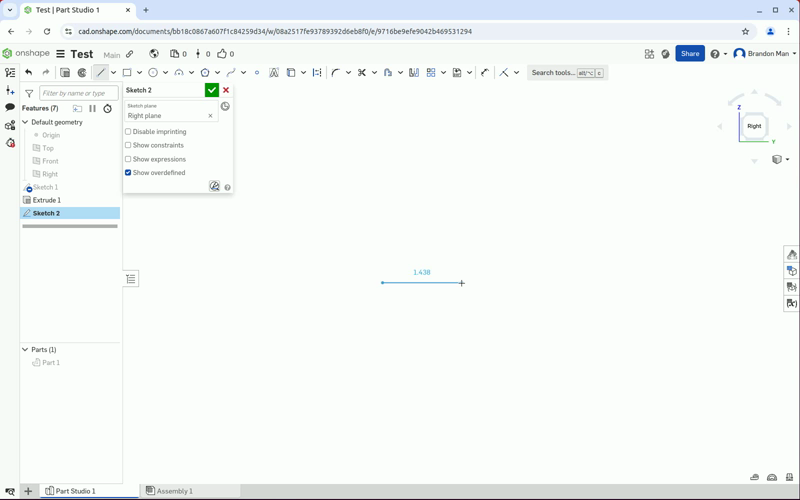
scroll(-6)
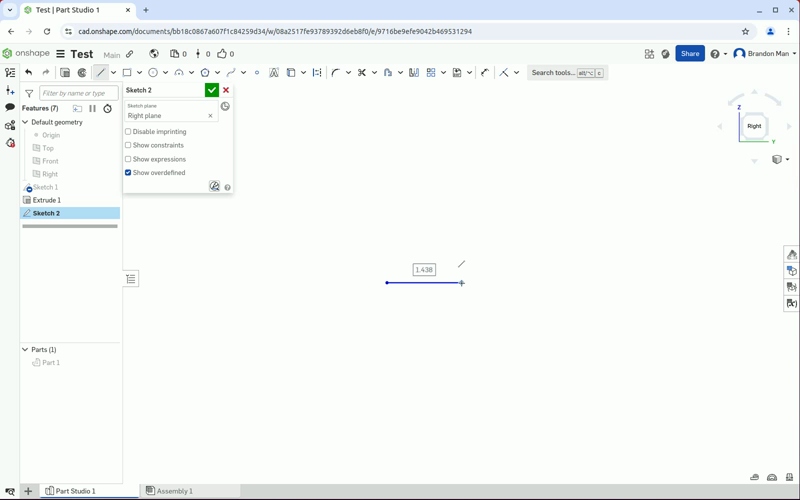
scroll(-6)
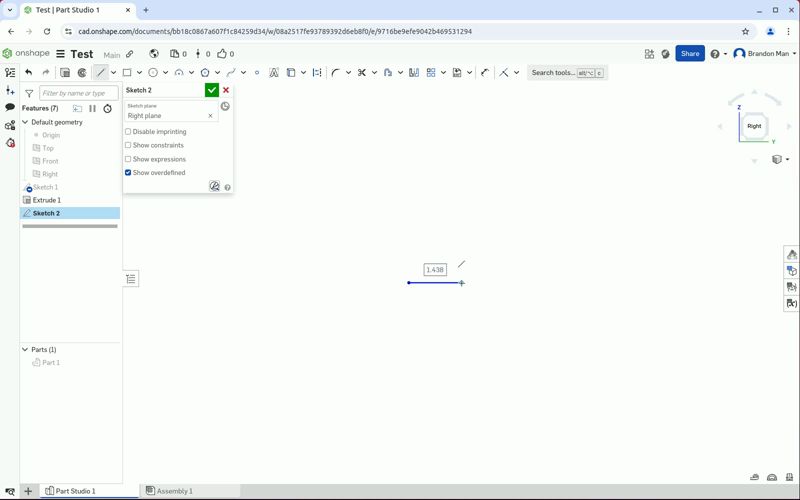
scroll(-6)
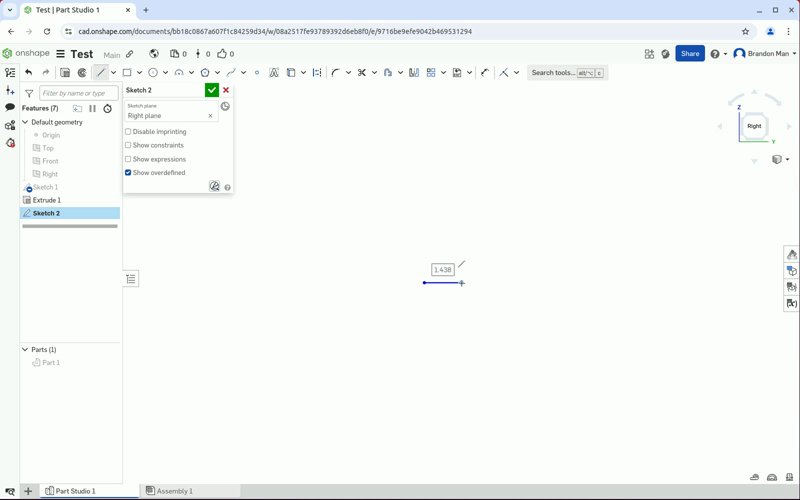
scroll(-6)
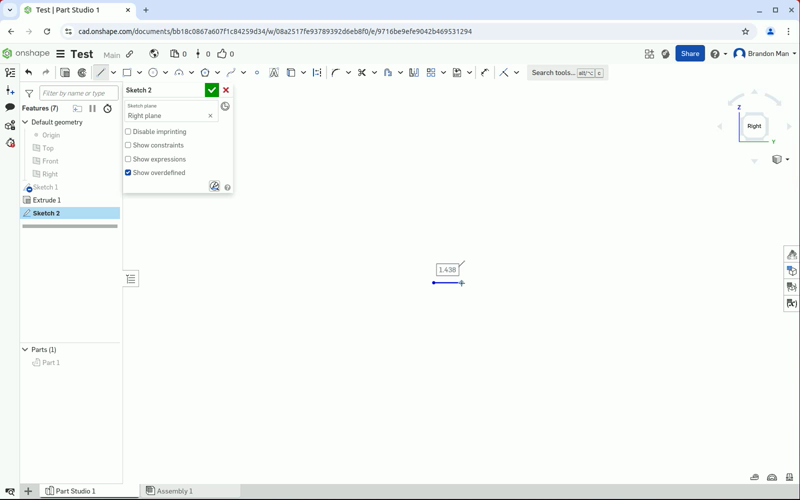
scroll(-6)
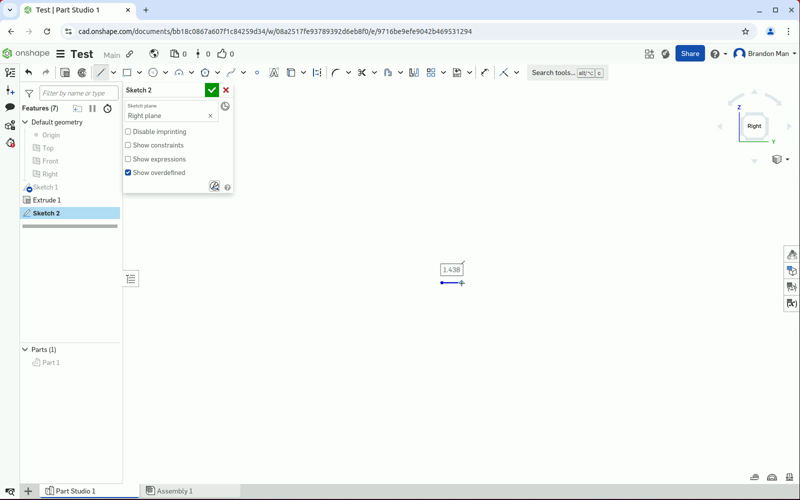
scroll(-6)
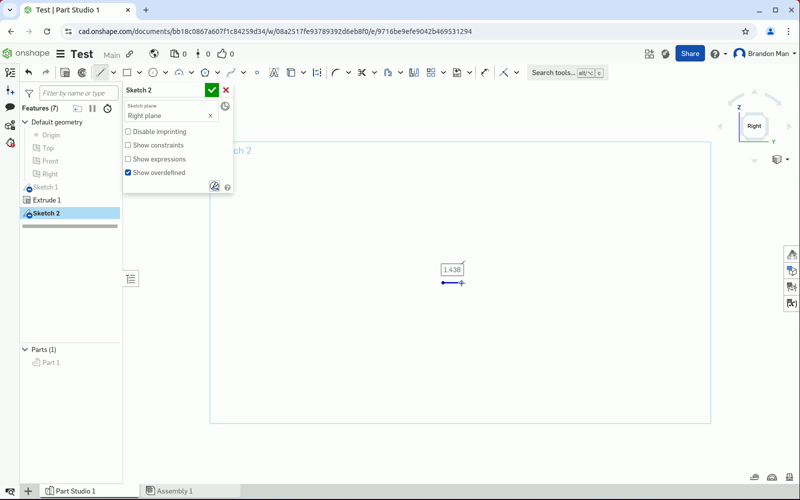
scroll(-6)
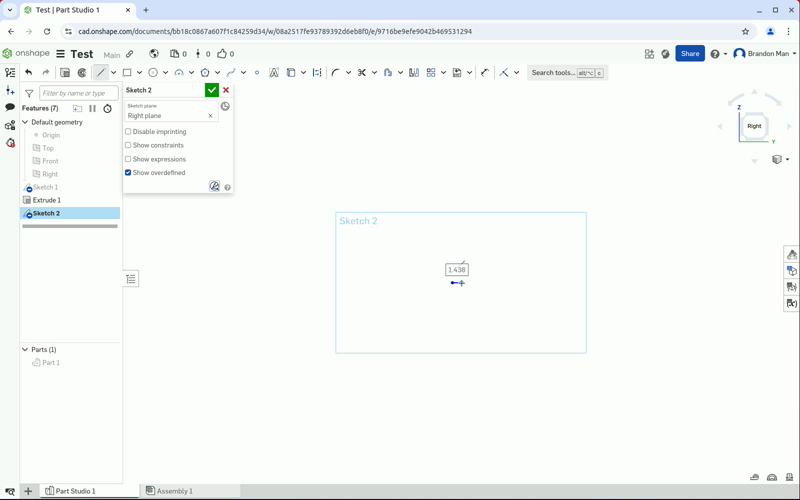
key_up(shift)
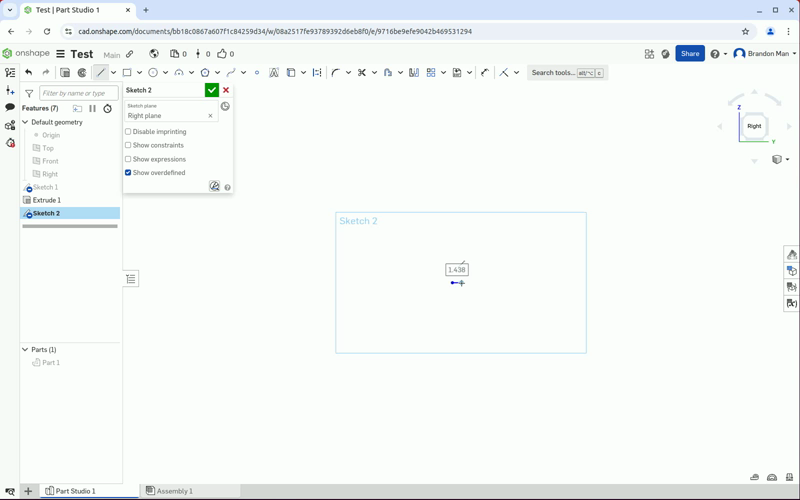
key_down(shift)
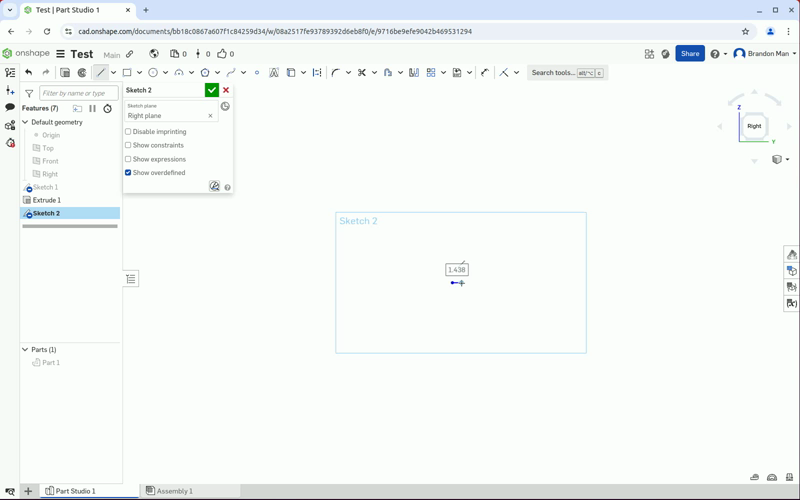
mouse_move(492, 282)
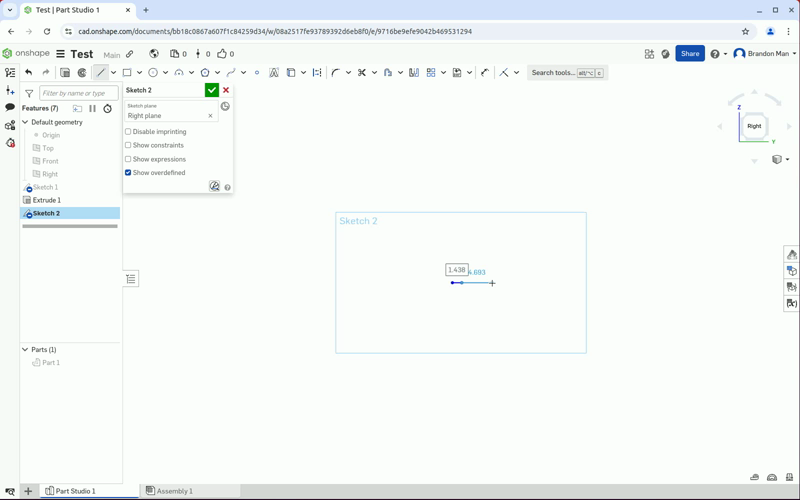
mouse_move(461, 276)
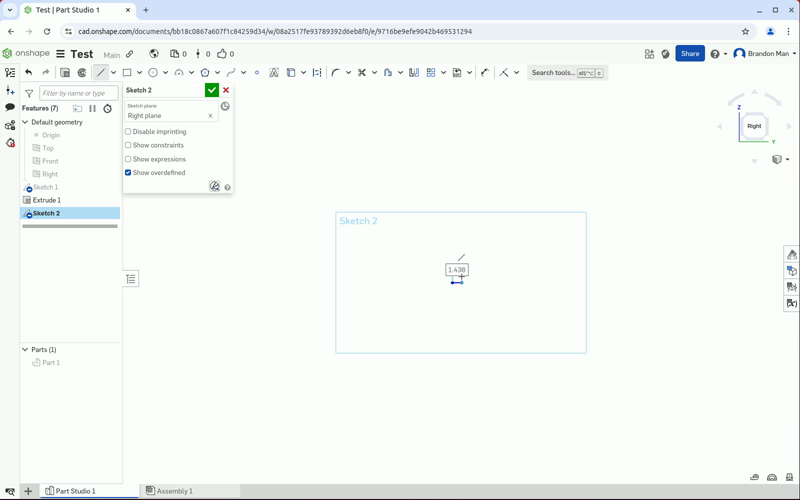
scroll(6)
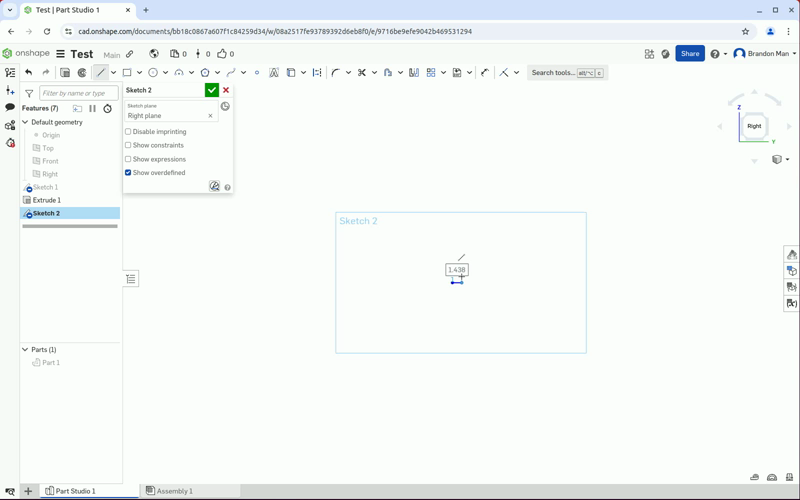
scroll(6)
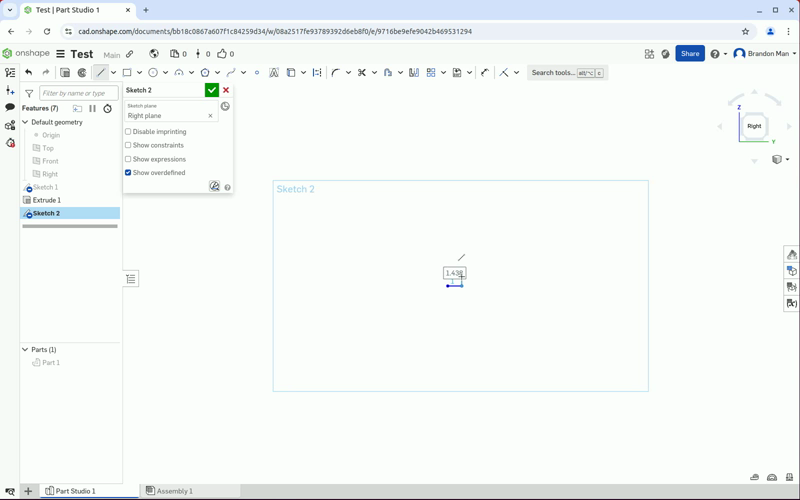
scroll(6)
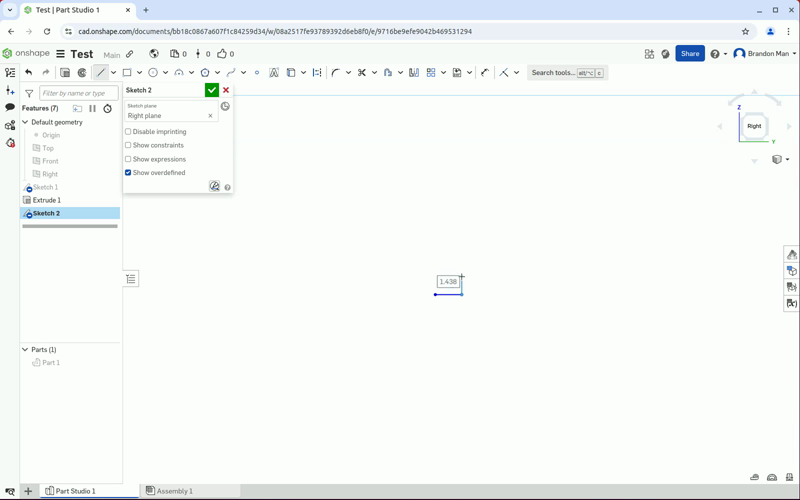
scroll(6)
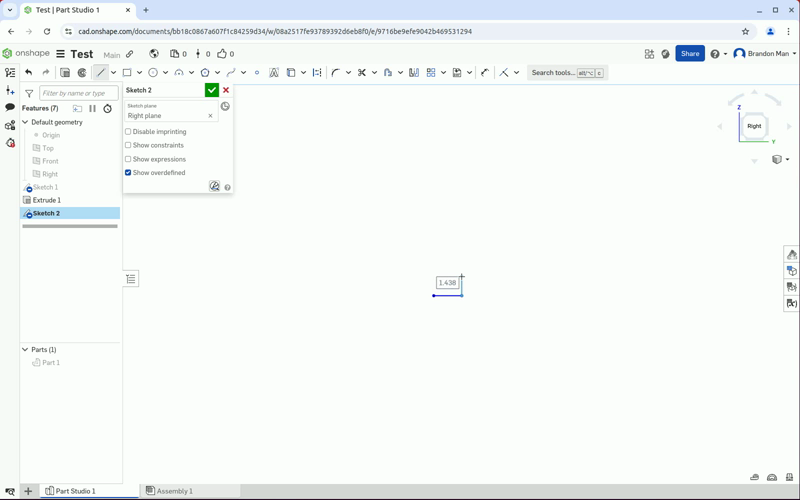
scroll(6)
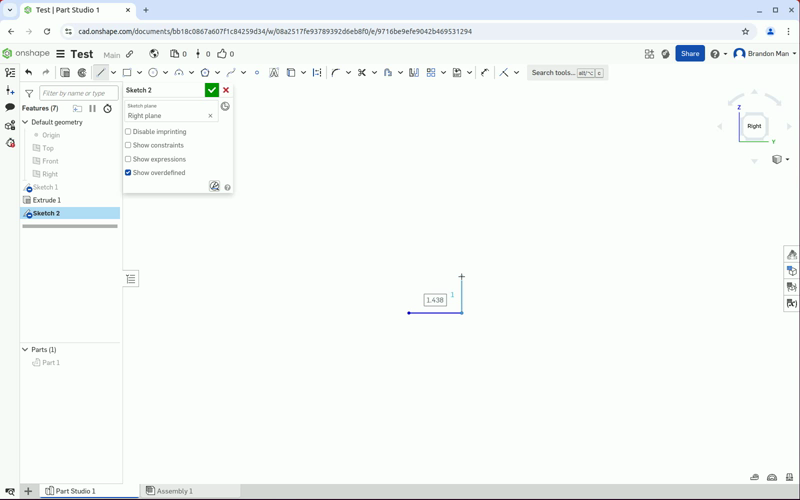
scroll(6)
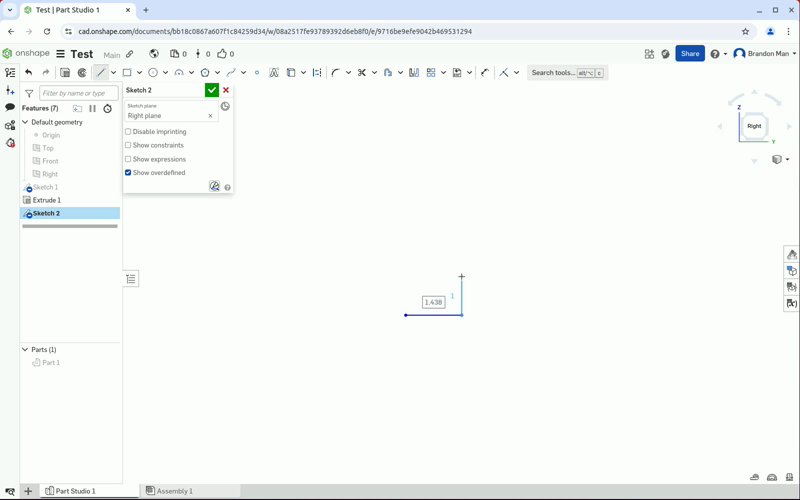
scroll(6)
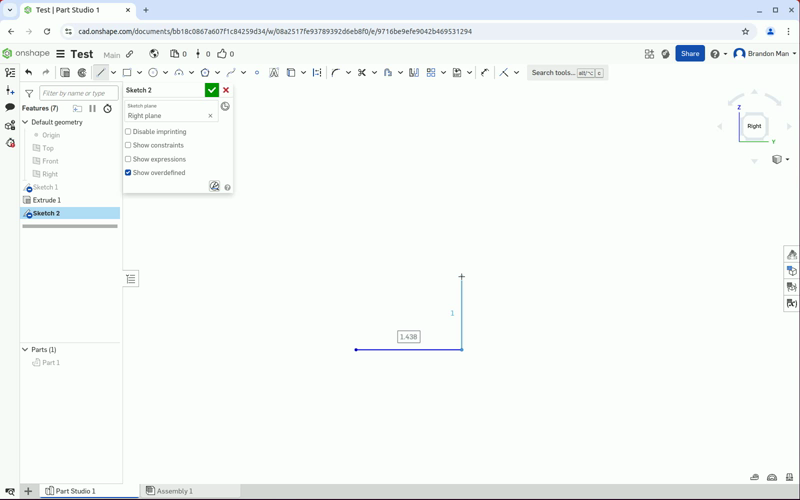
click(461, 276)
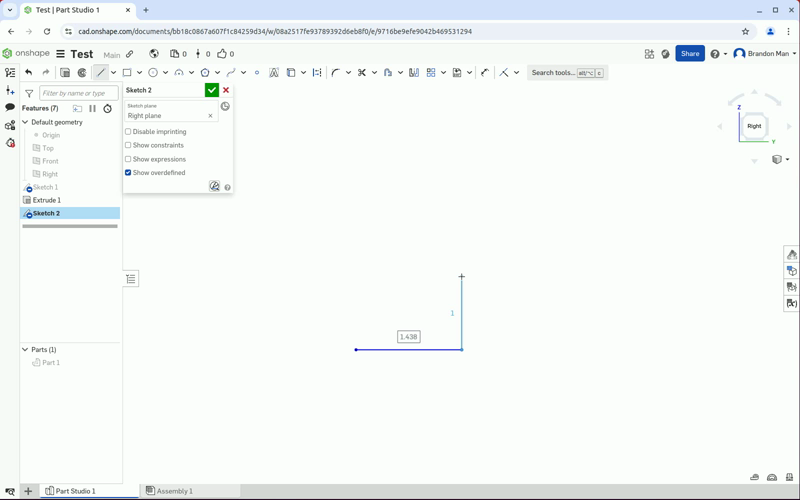
scroll(-6)
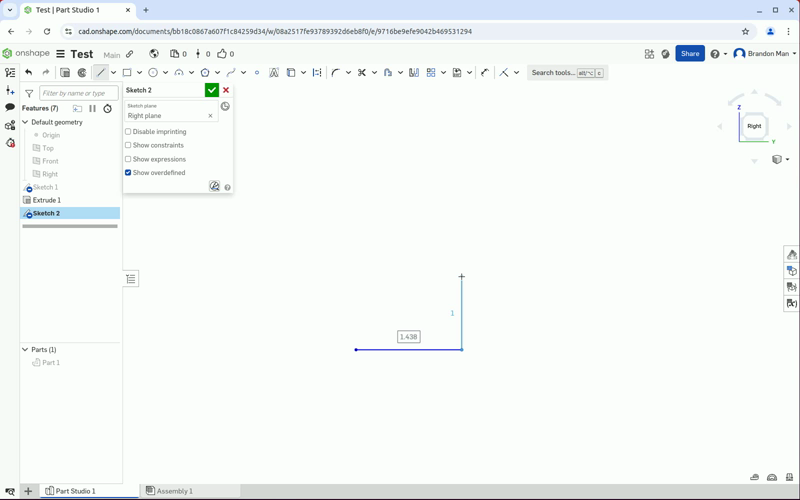
scroll(-6)
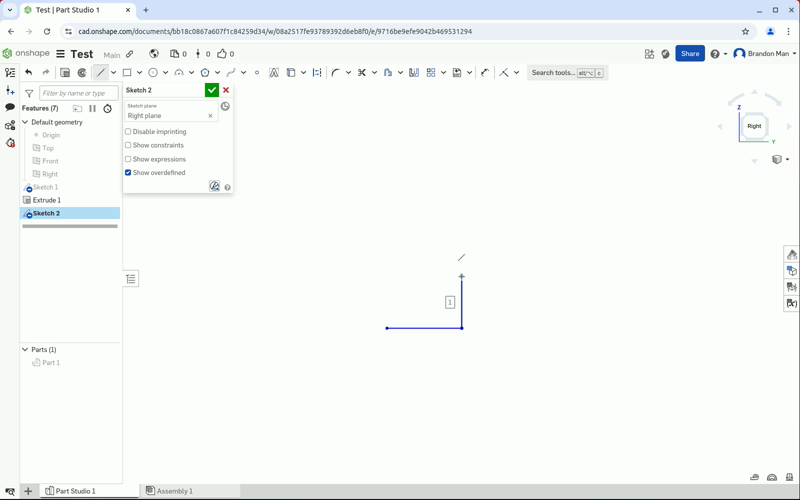
scroll(-6)
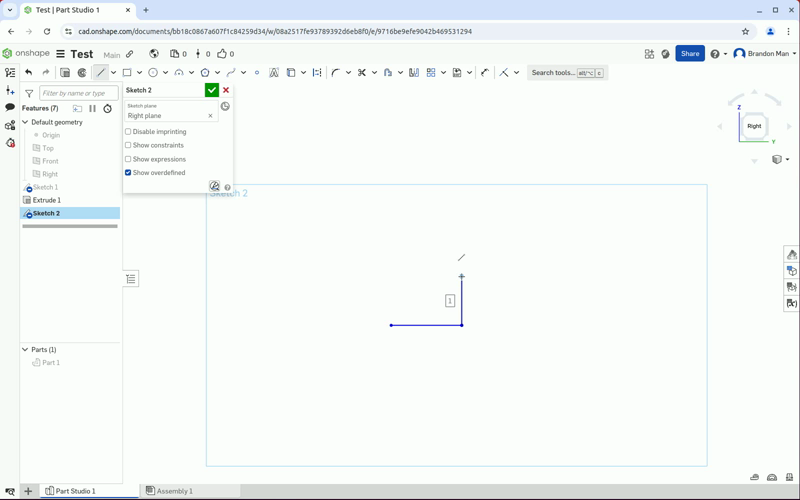
scroll(-6)
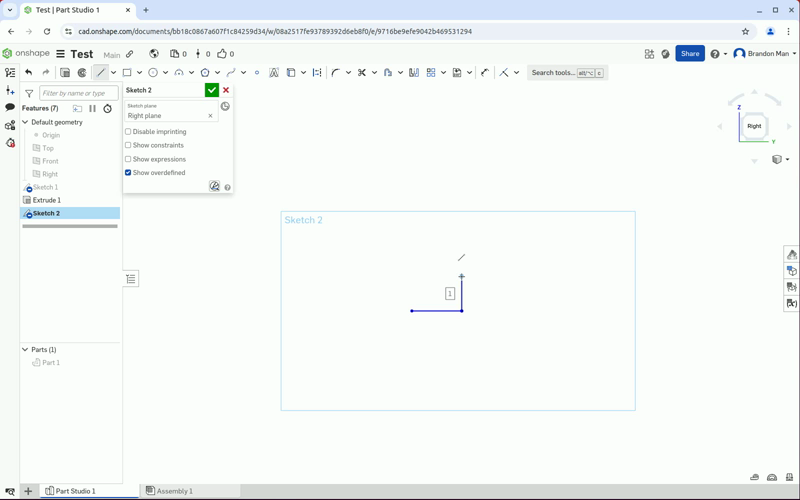
scroll(-6)
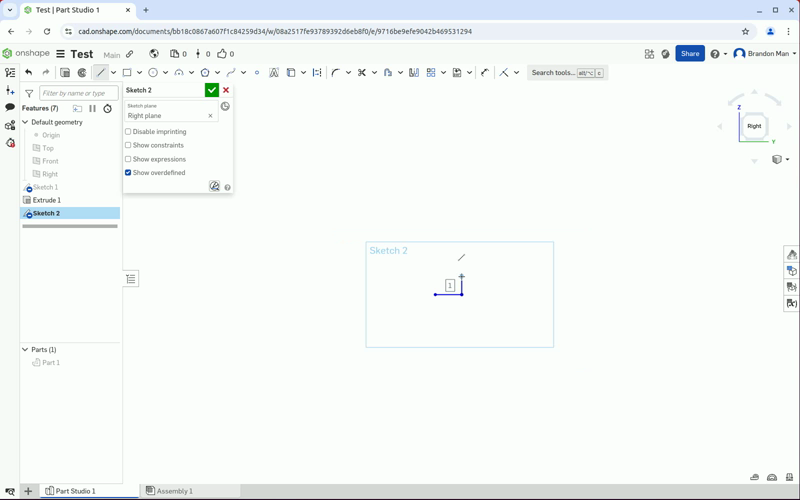
scroll(-6)
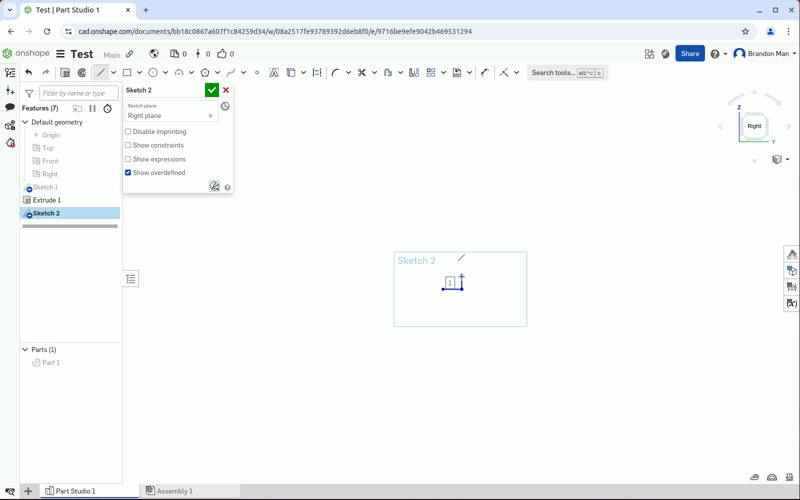
scroll(-6)
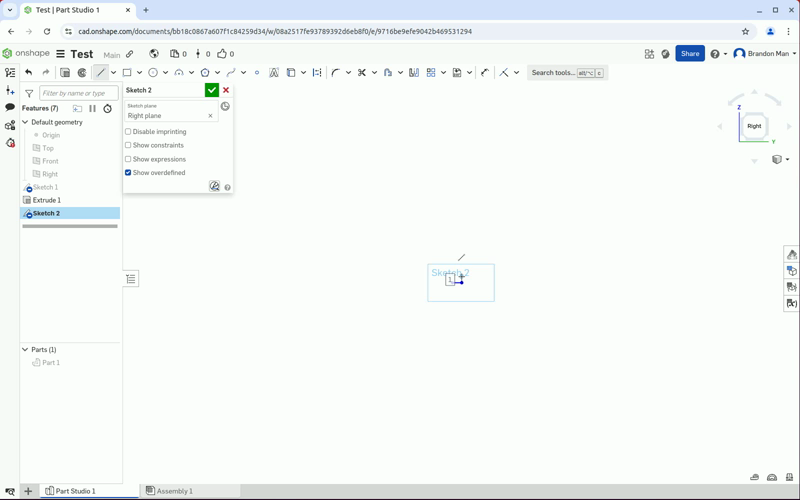
key_up(shift)
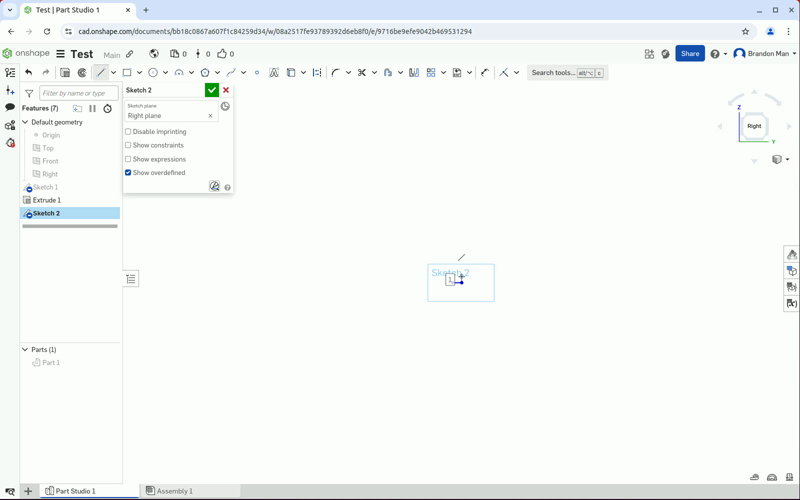
key_down(shift)
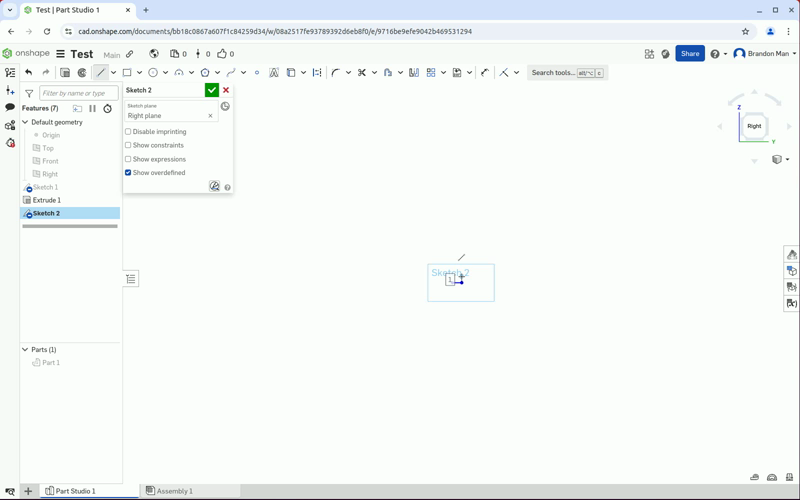
mouse_move(492, 276)
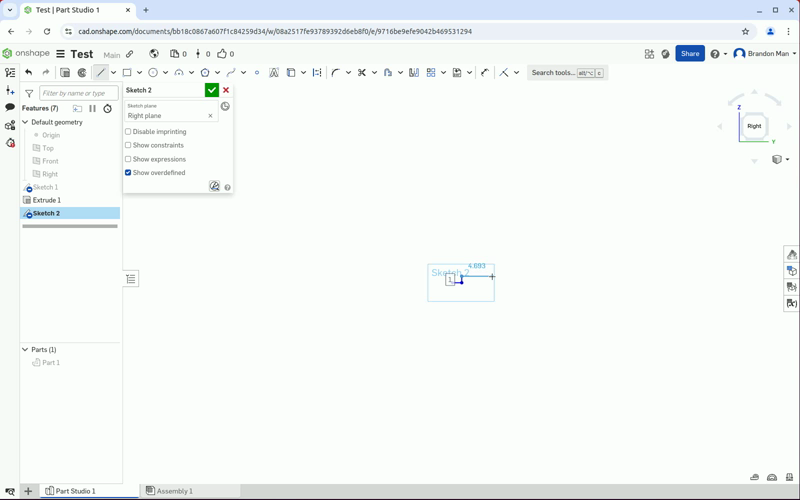
mouse_move(454, 276)
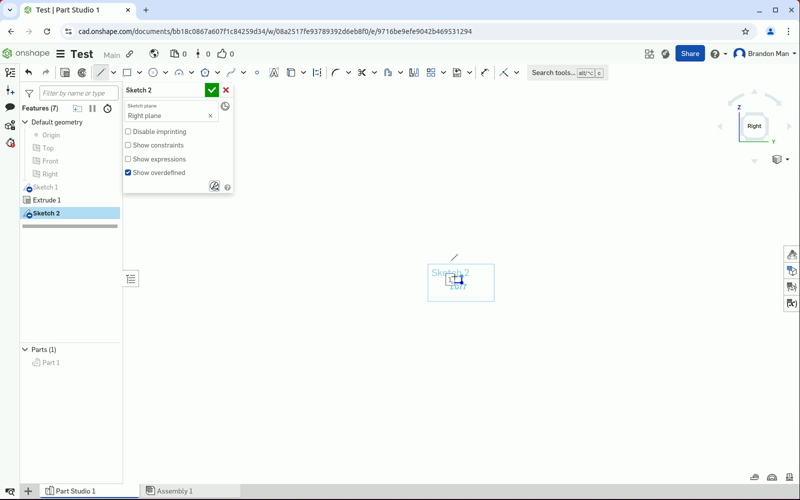
scroll(6)
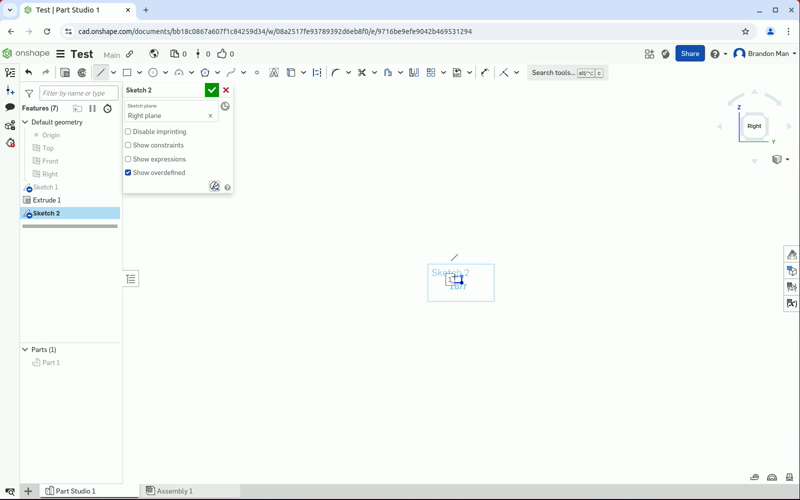
scroll(6)
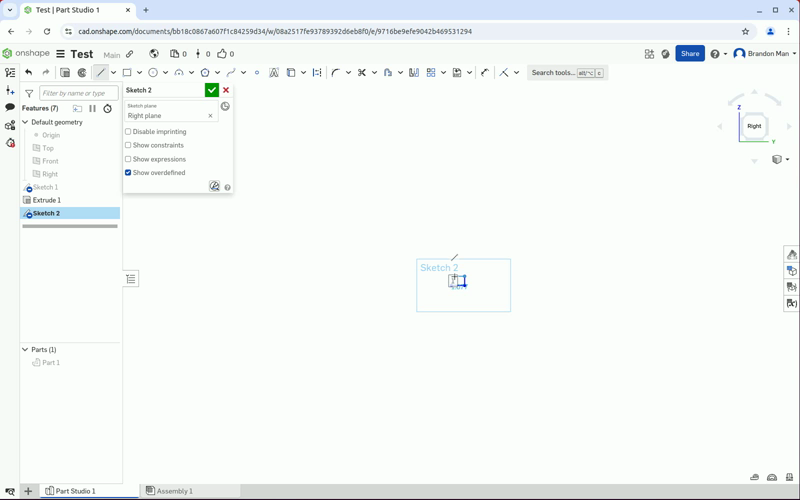
scroll(6)
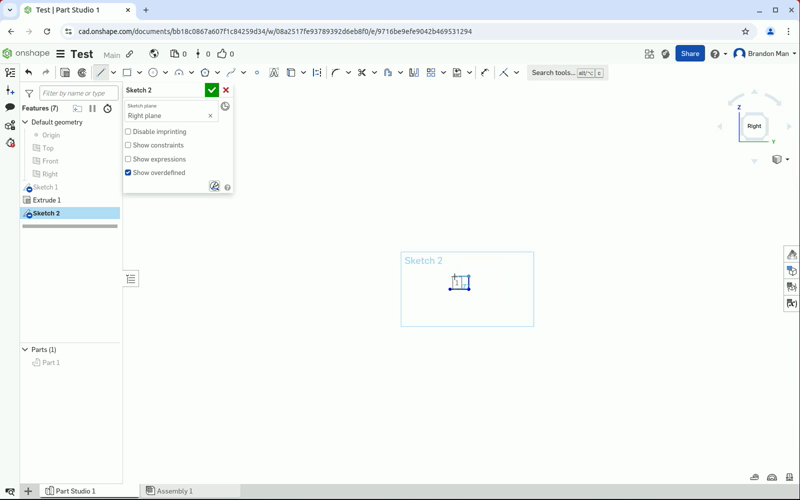
scroll(6)
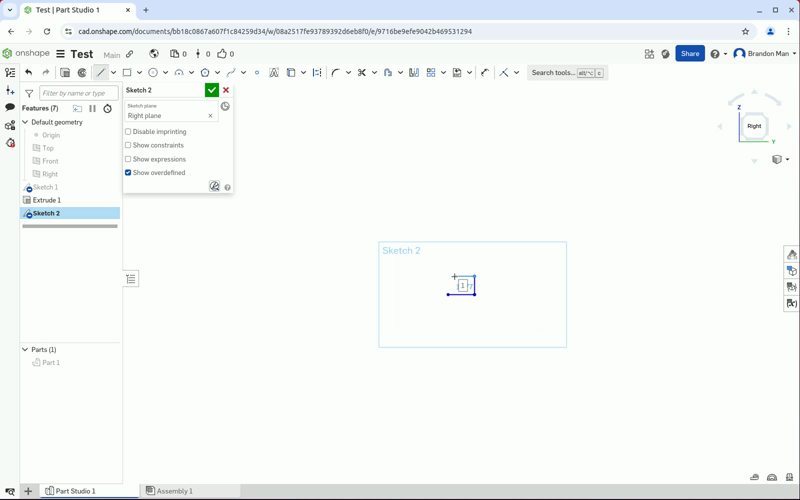
scroll(6)
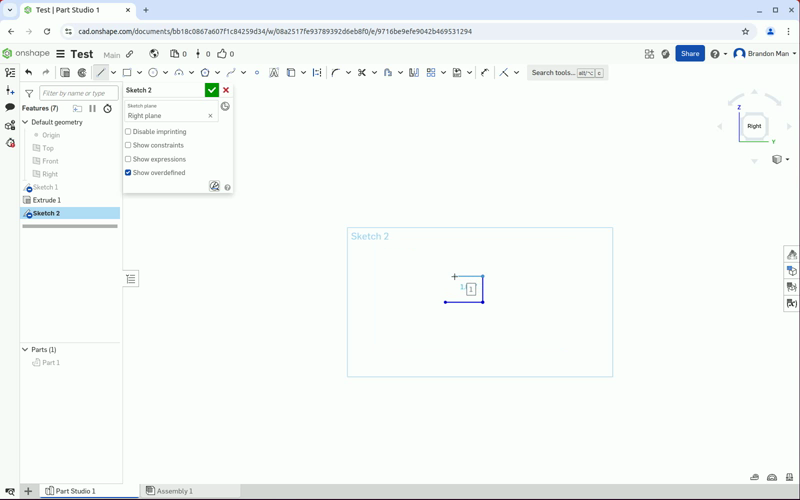
scroll(6)
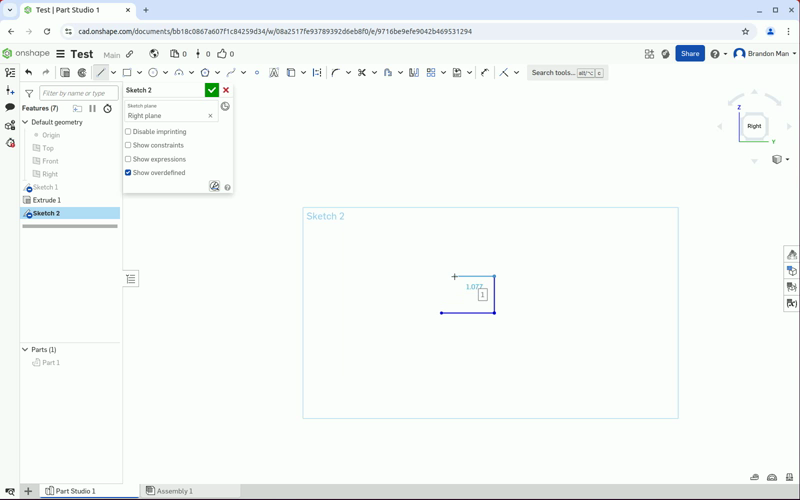
scroll(6)
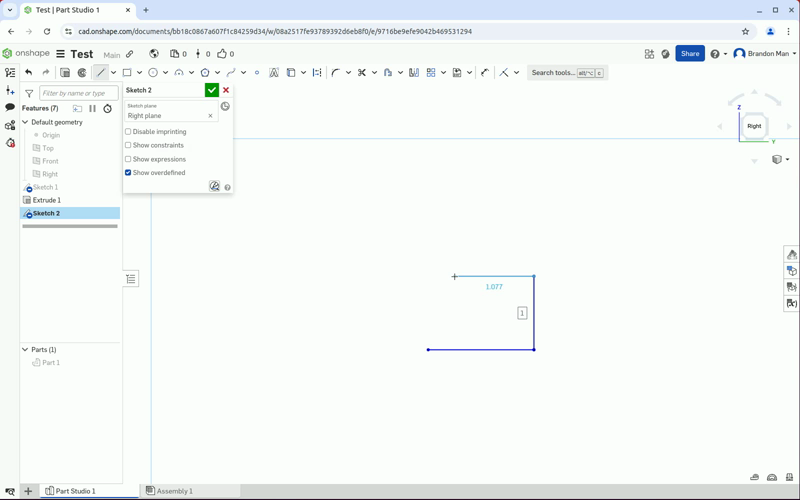
click(454, 276)
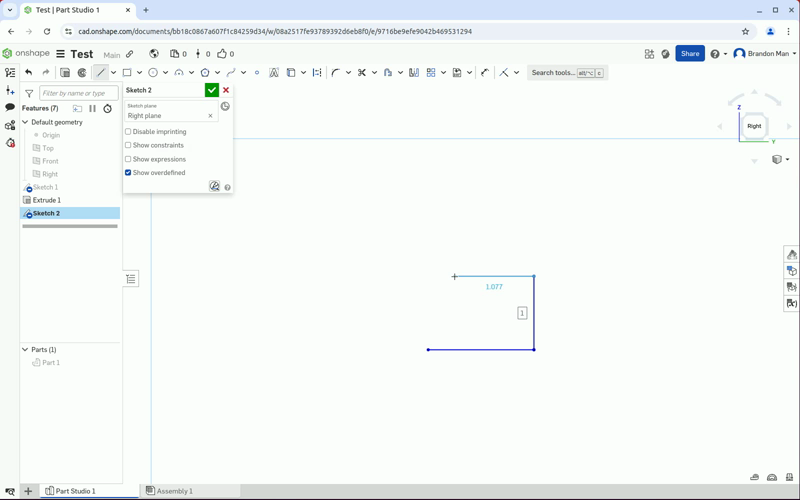
scroll(-6)
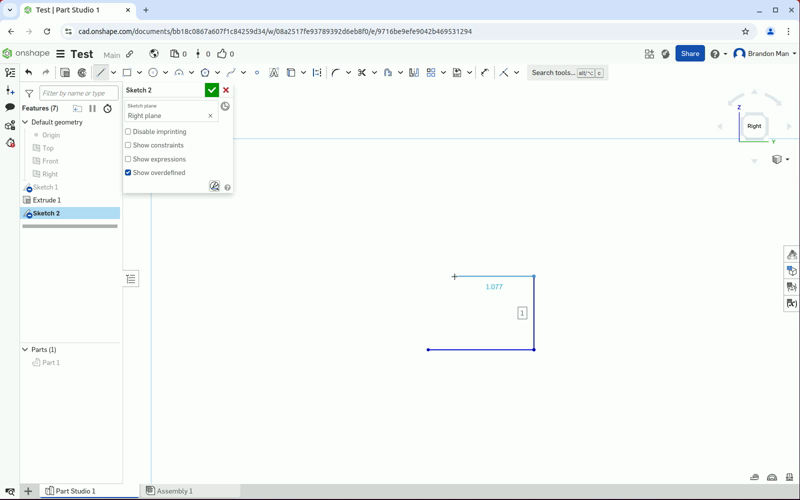
scroll(-6)
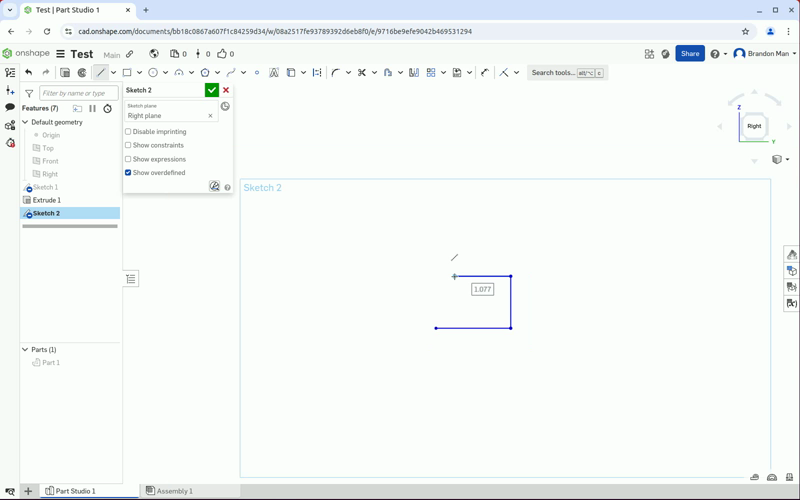
scroll(-6)
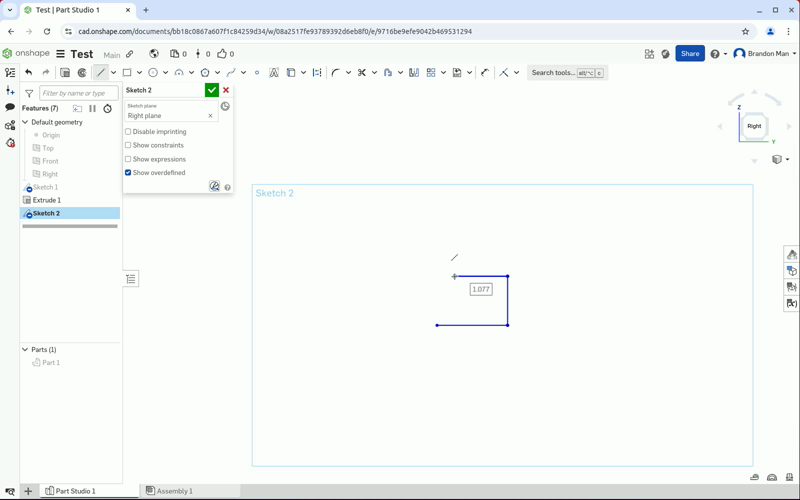
scroll(-6)
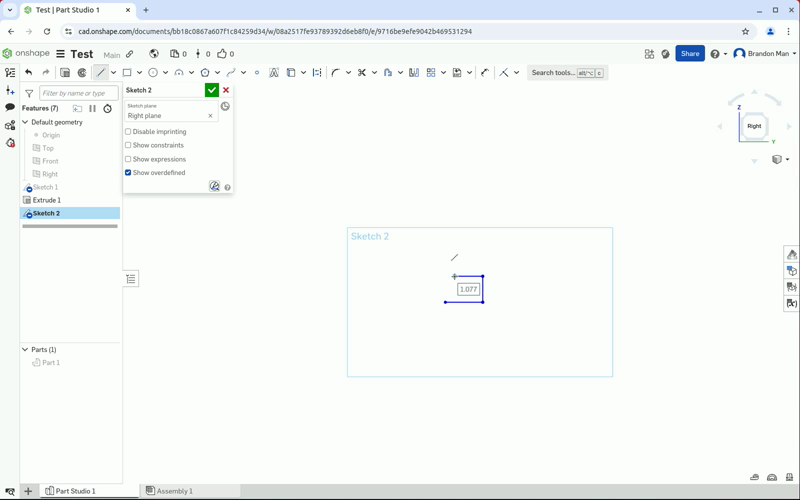
scroll(-6)
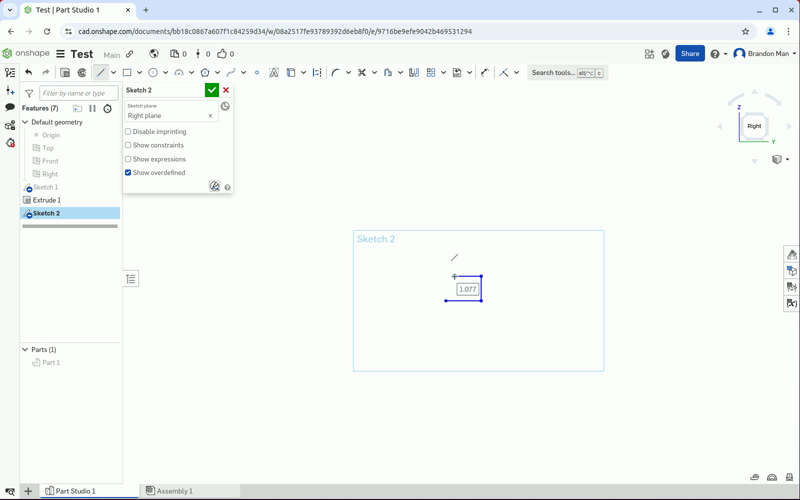
scroll(-6)
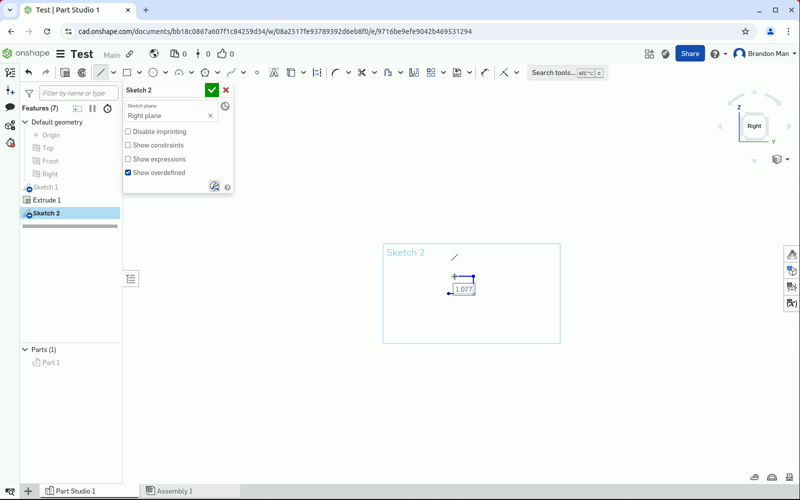
scroll(-6)
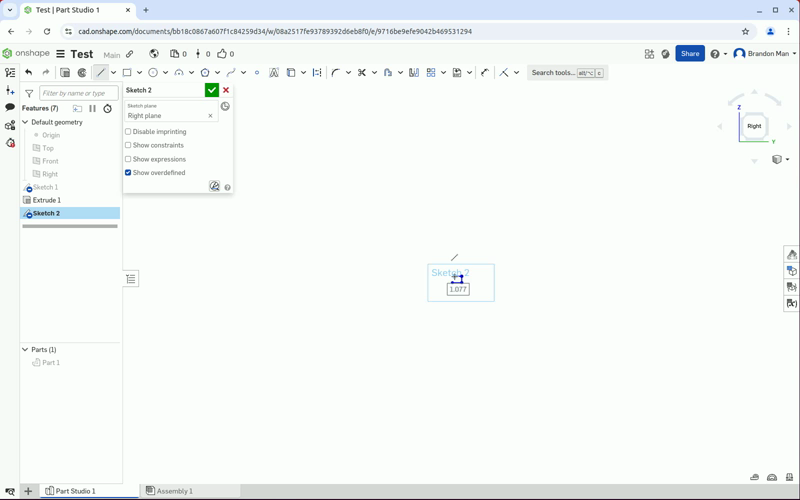
key_up(shift)
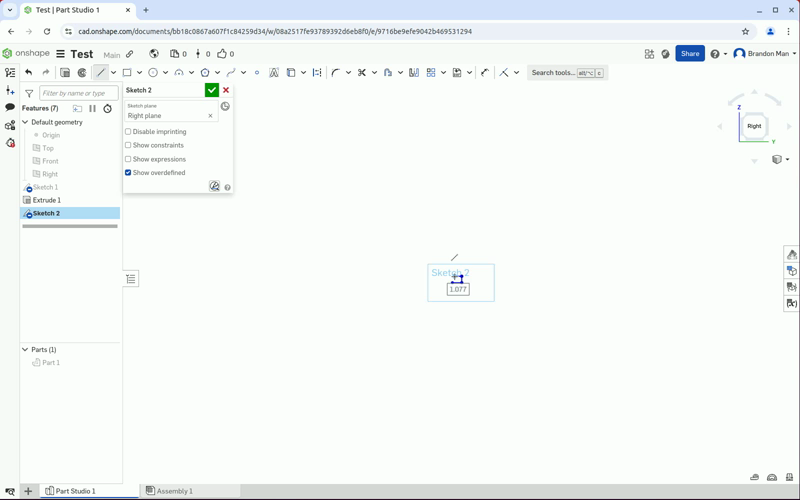
mouse_move(484, 276)
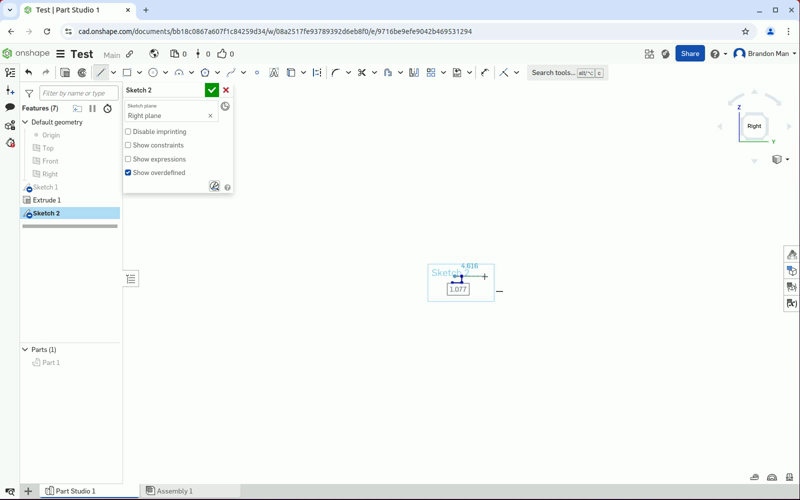
key_down(shift)
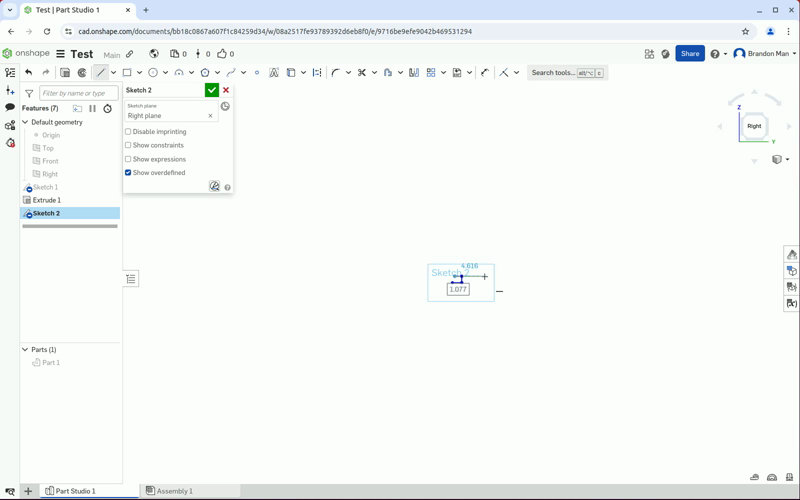
mouse_move(454, 282)
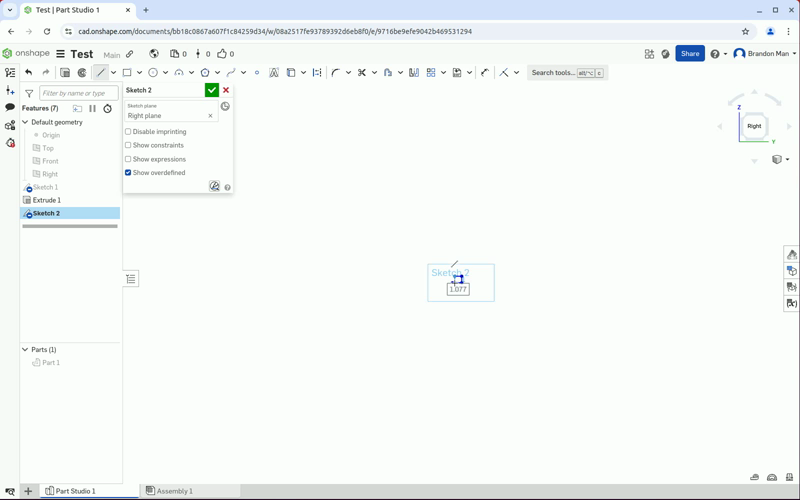
scroll(6)
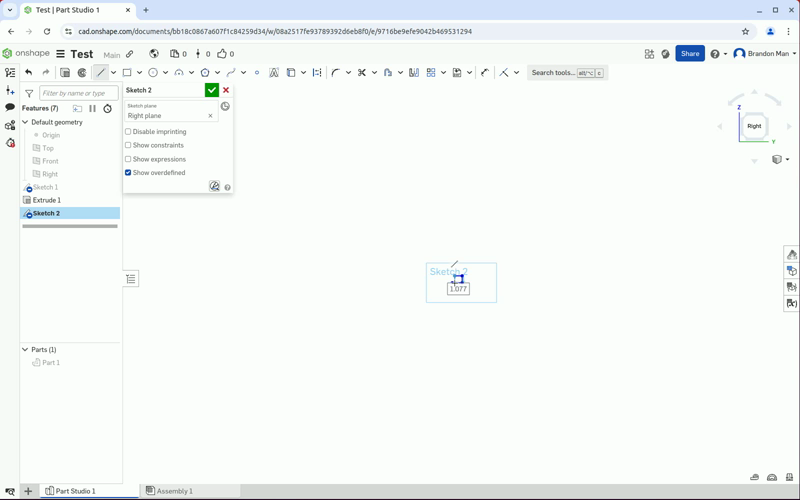
scroll(6)
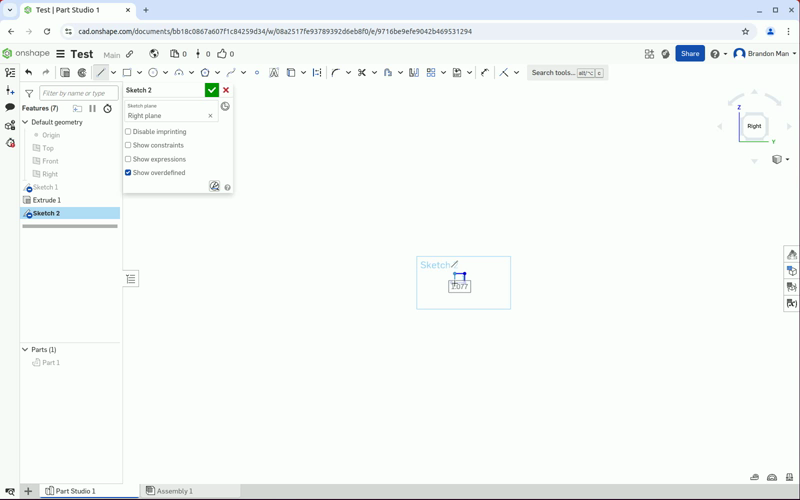
scroll(6)
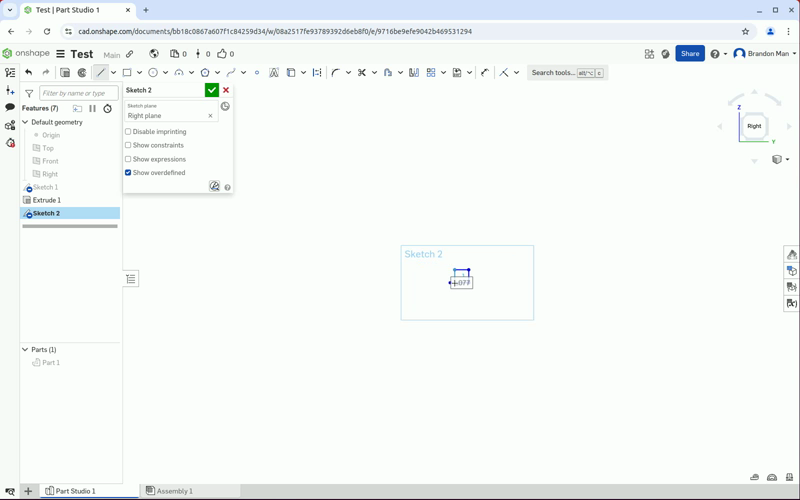
scroll(6)
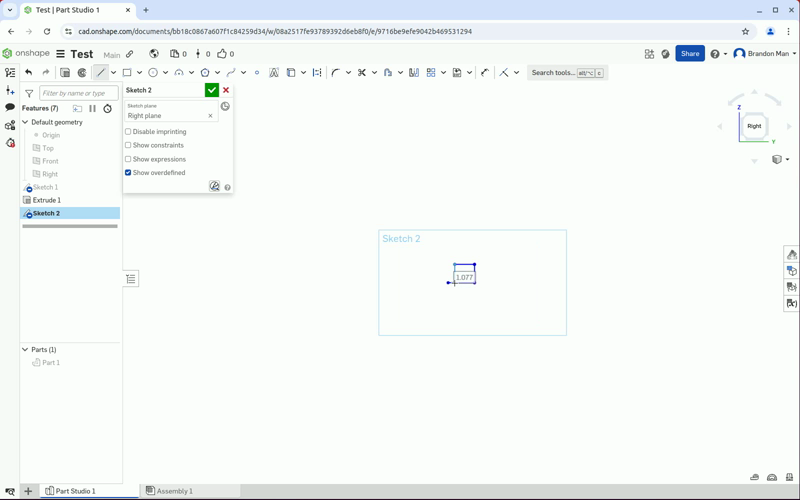
scroll(6)
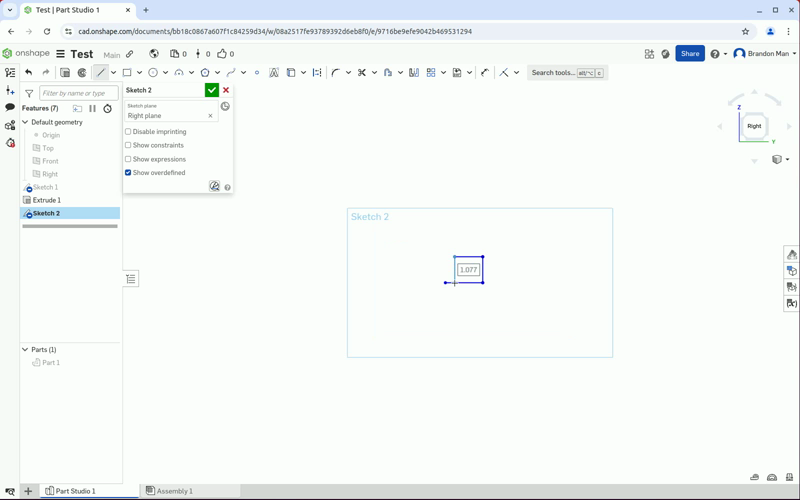
scroll(6)
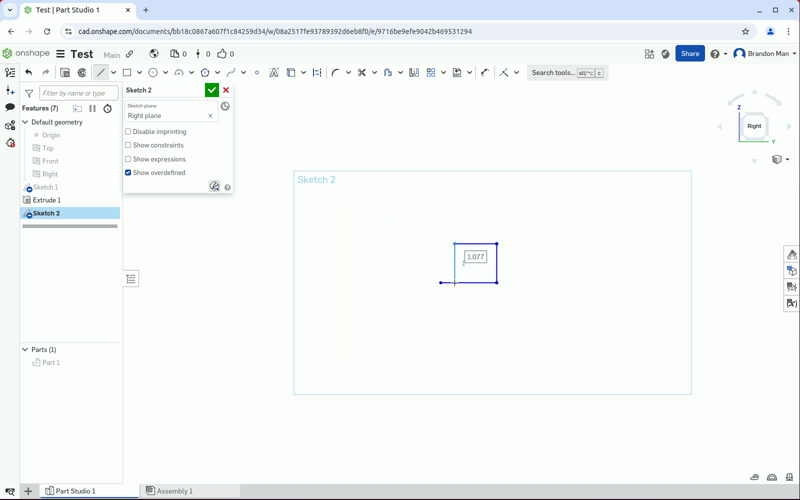
scroll(6)
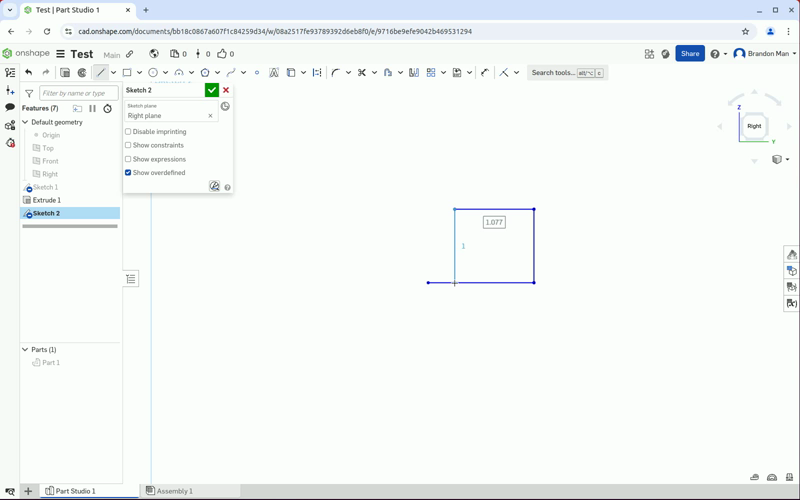
key_up(shift)
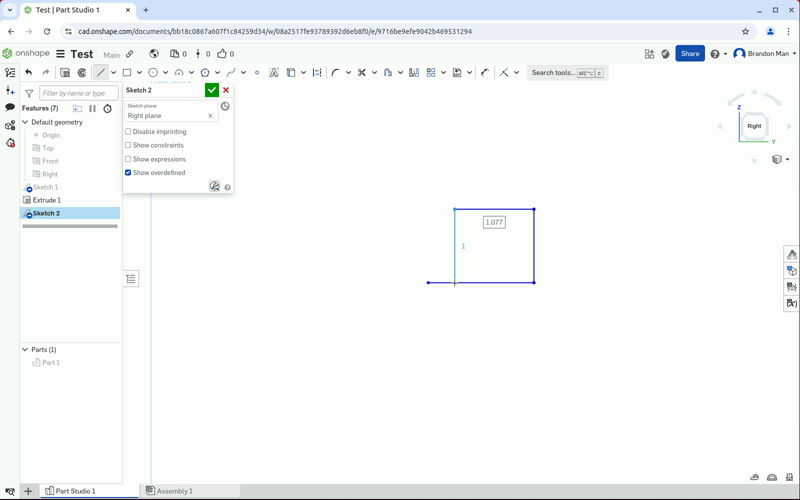
click(454, 282)
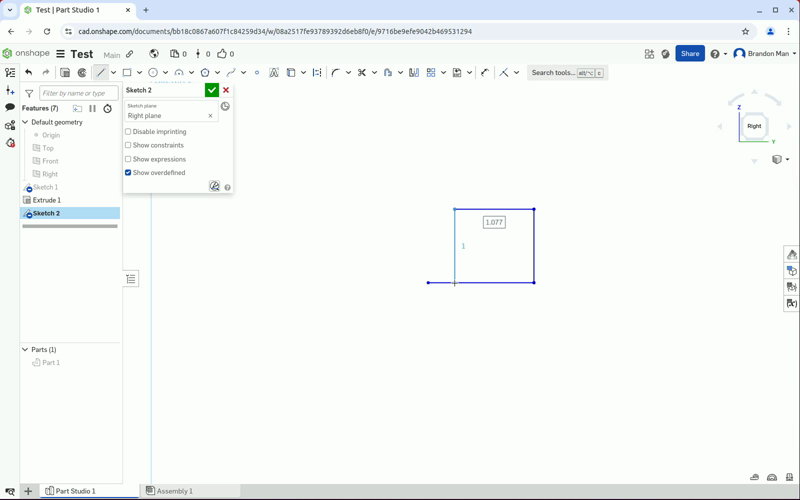
scroll(-6)
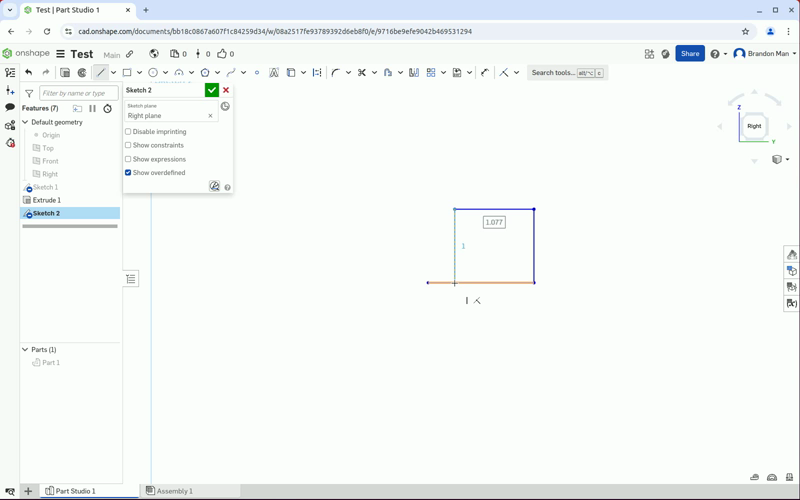
scroll(-6)
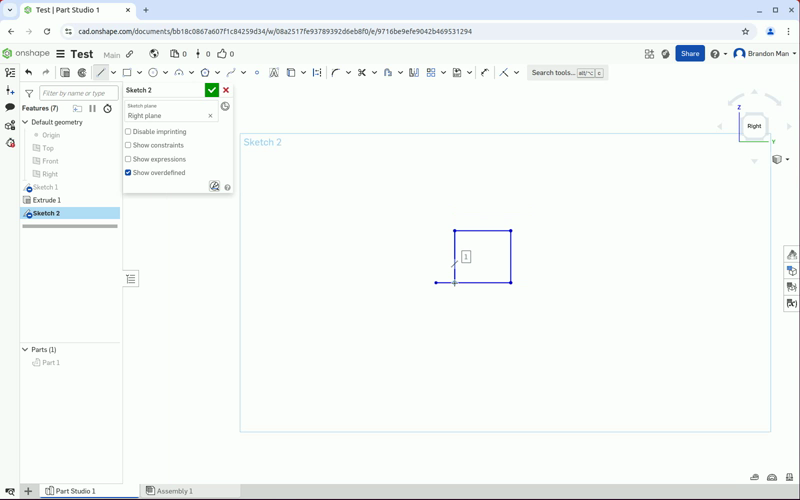
scroll(-6)
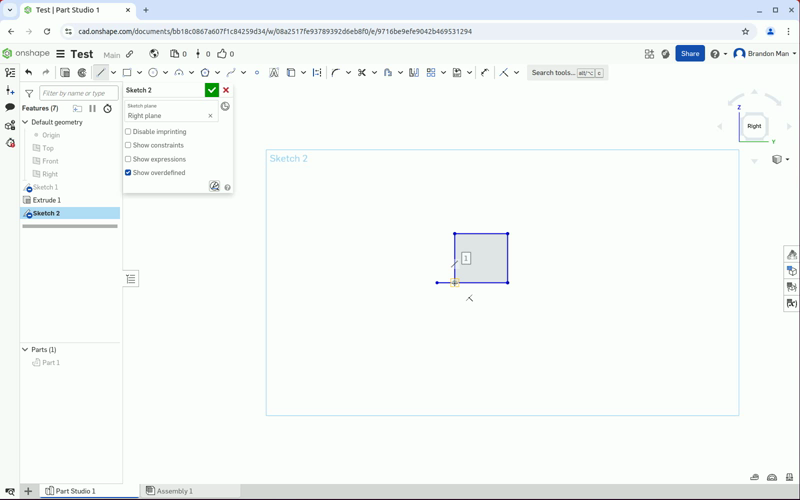
scroll(-6)
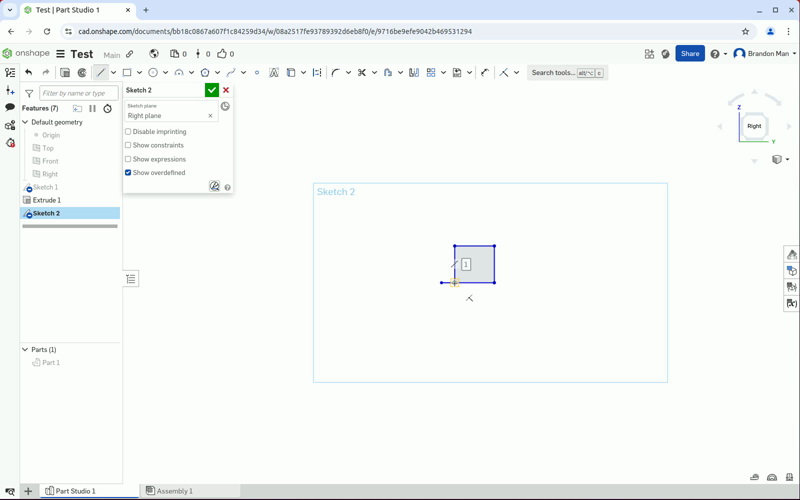
scroll(-6)
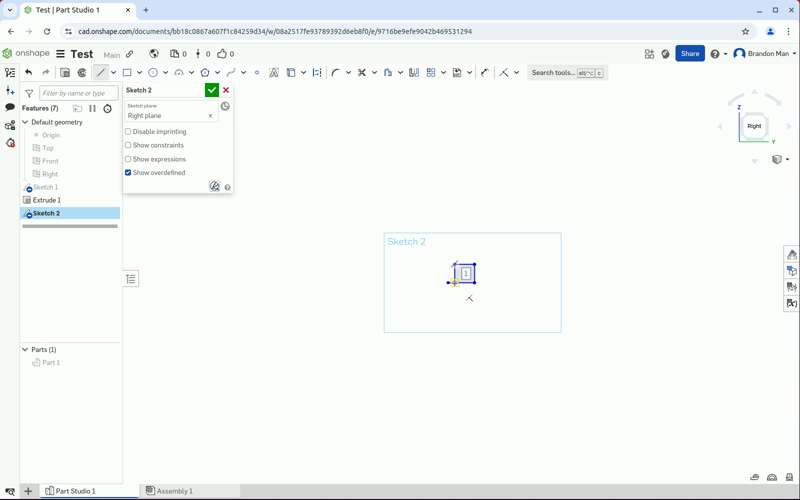
scroll(-6)
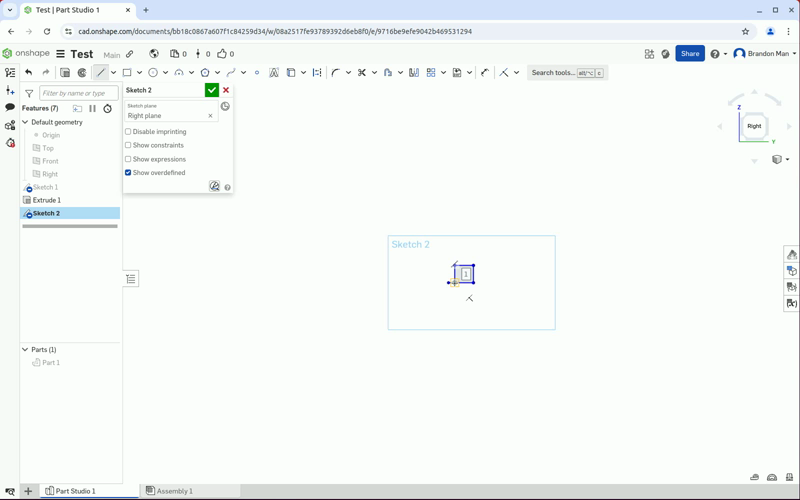
scroll(-6)
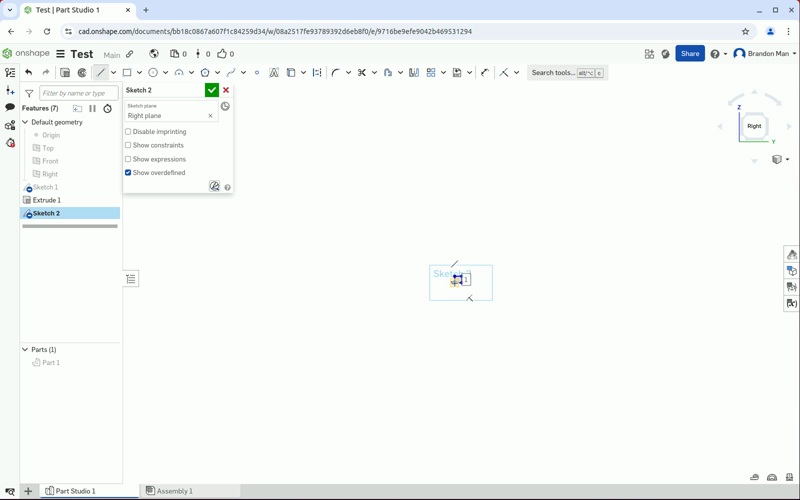
key(esc)
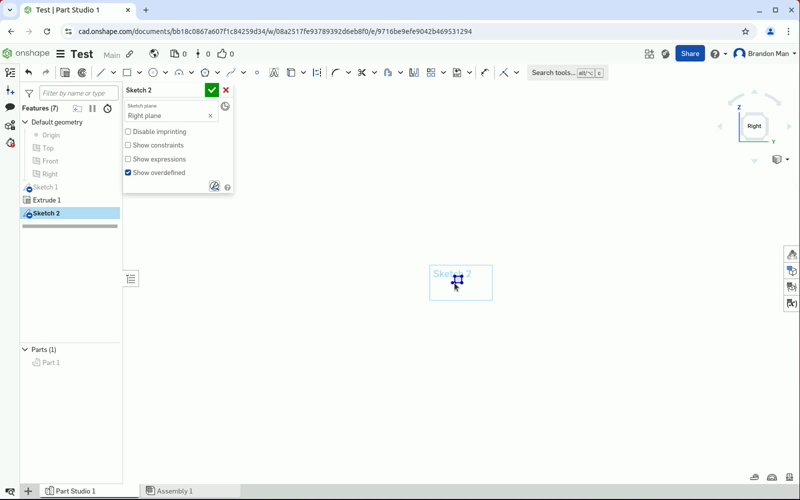
mouse_move(459, 282)
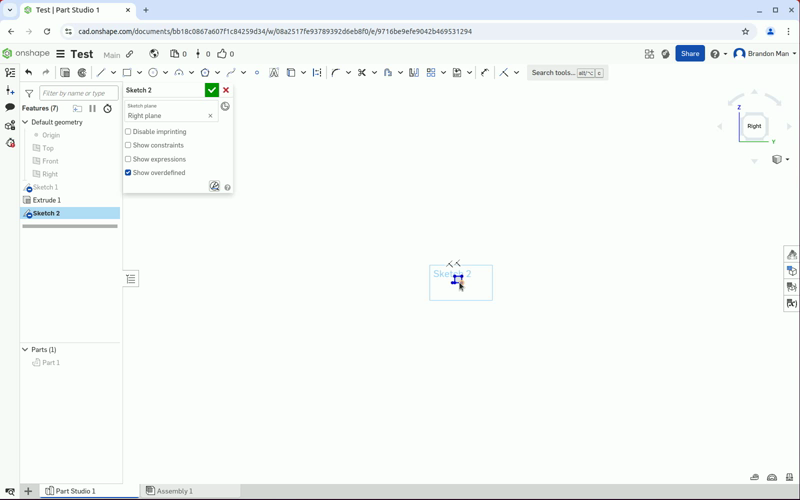
scroll(6)
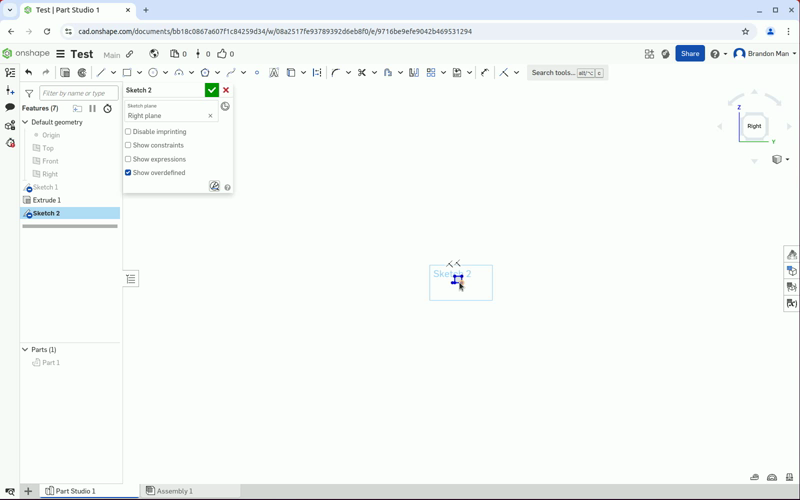
scroll(6)
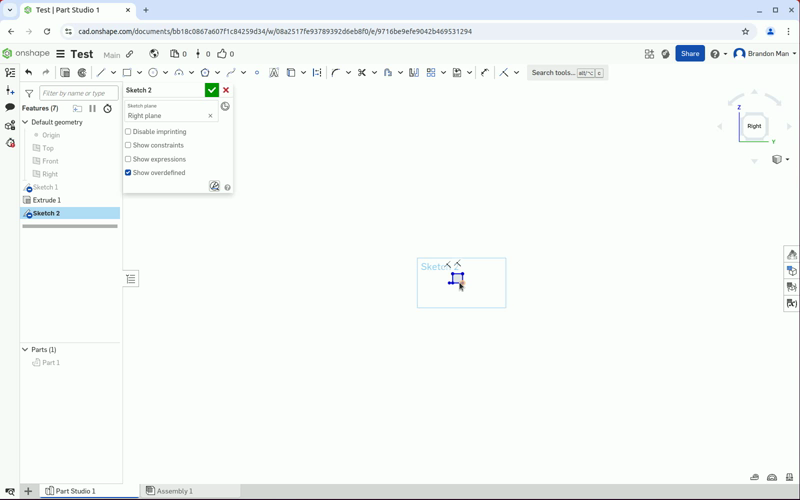
scroll(6)
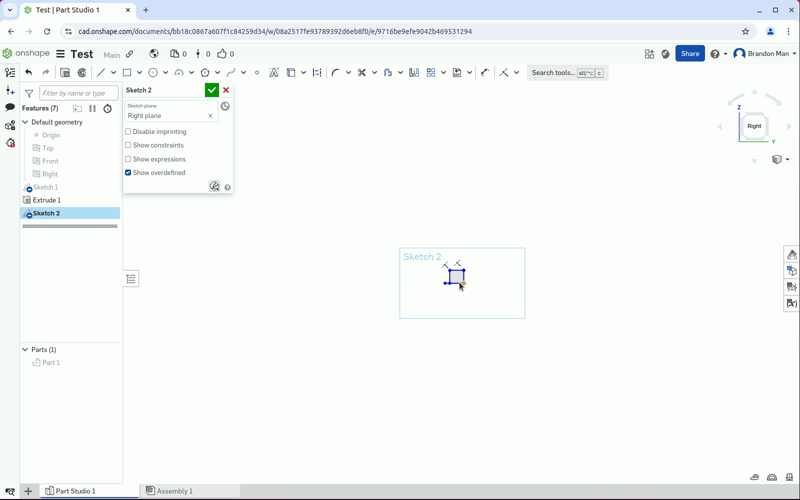
scroll(6)
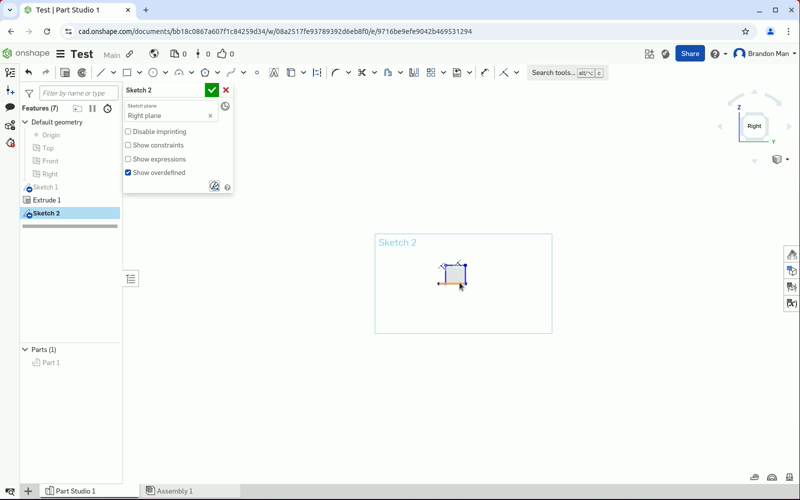
scroll(6)
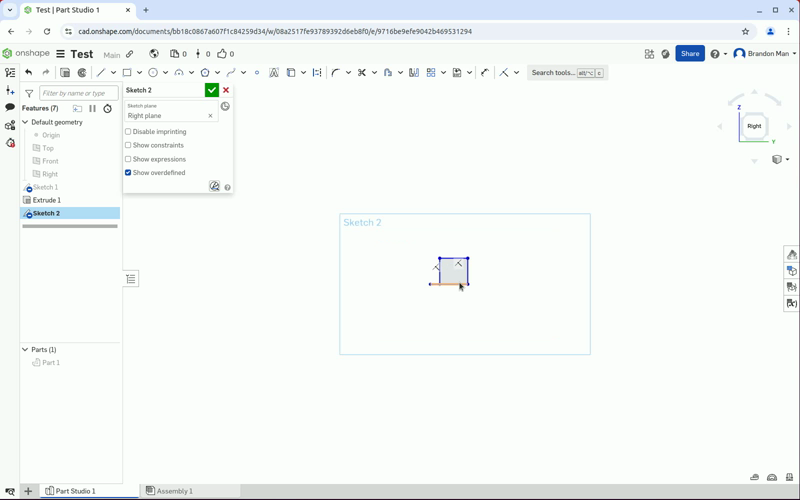
scroll(6)
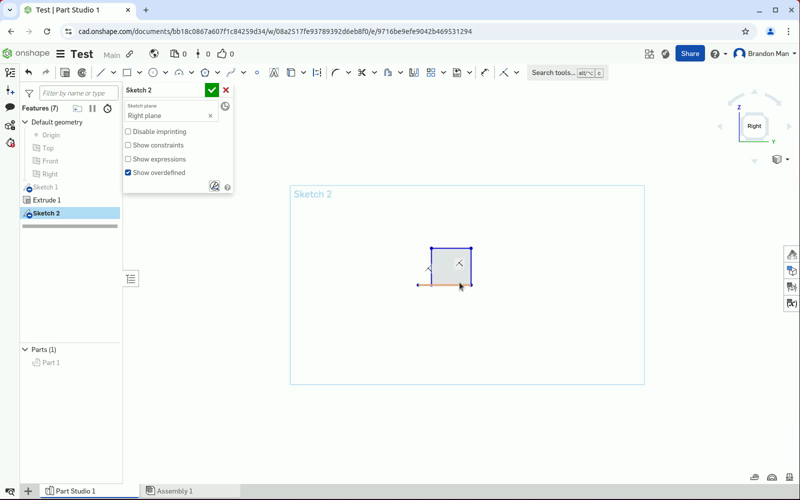
scroll(6)
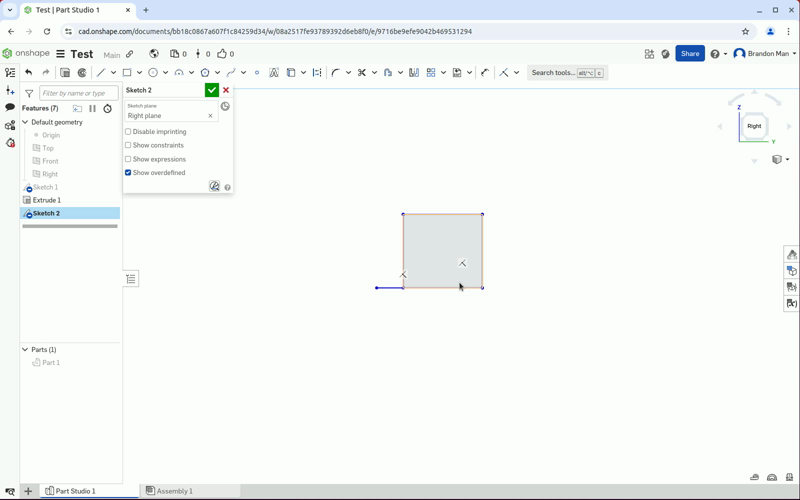
click(459, 282)
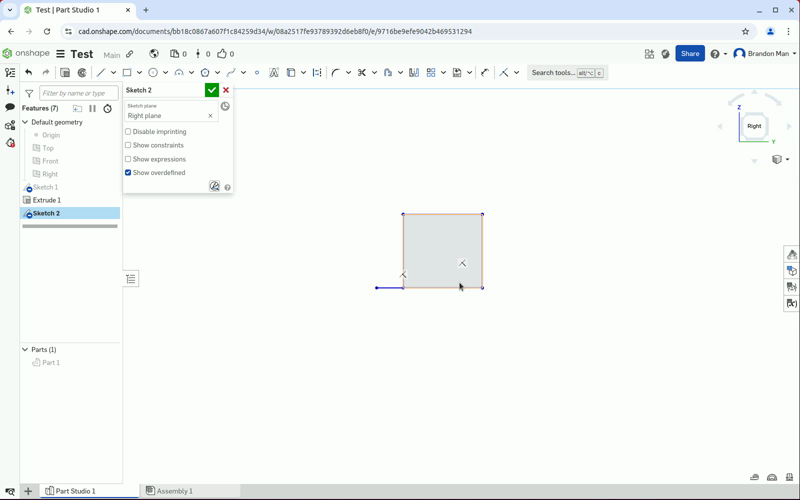
scroll(-6)
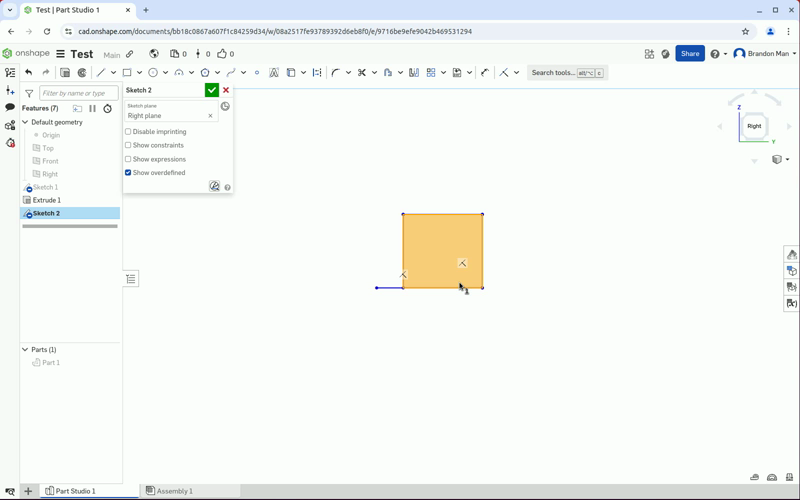
scroll(-6)
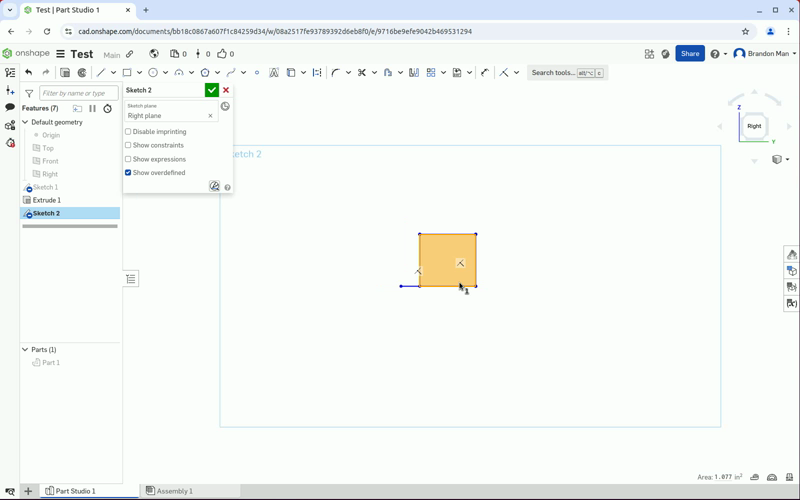
scroll(-6)
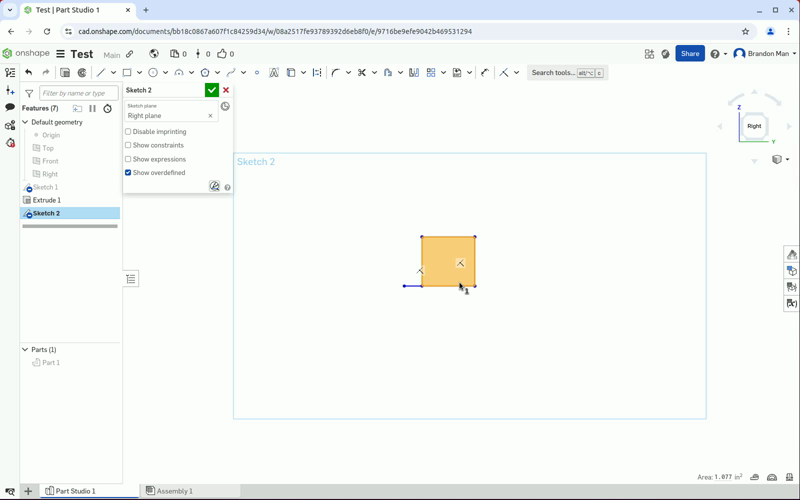
scroll(-6)
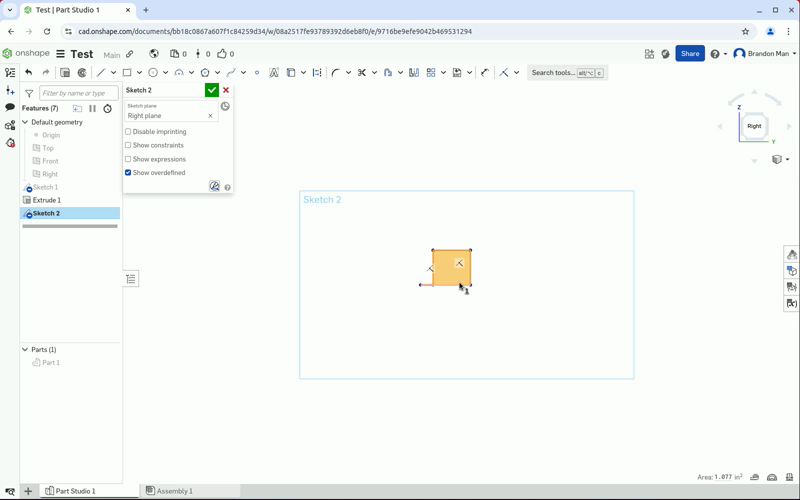
scroll(-6)
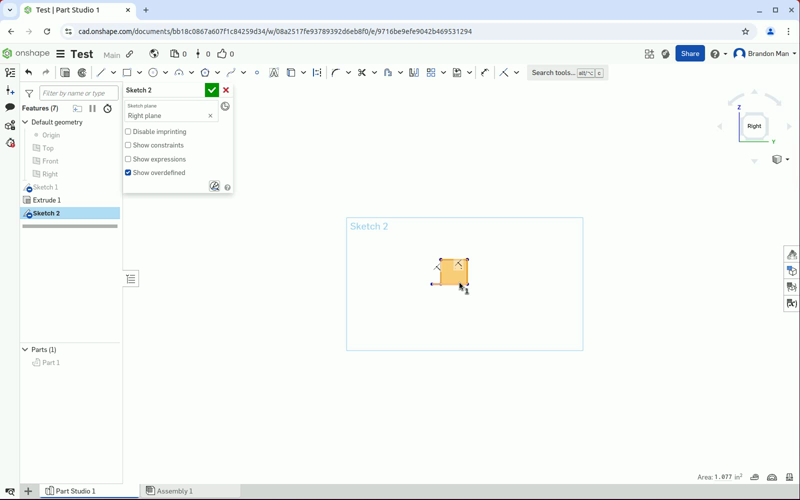
scroll(-6)
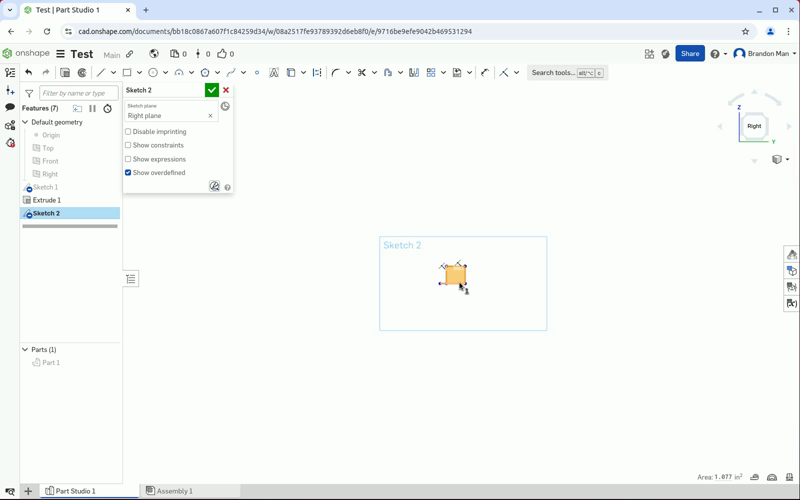
scroll(-6)
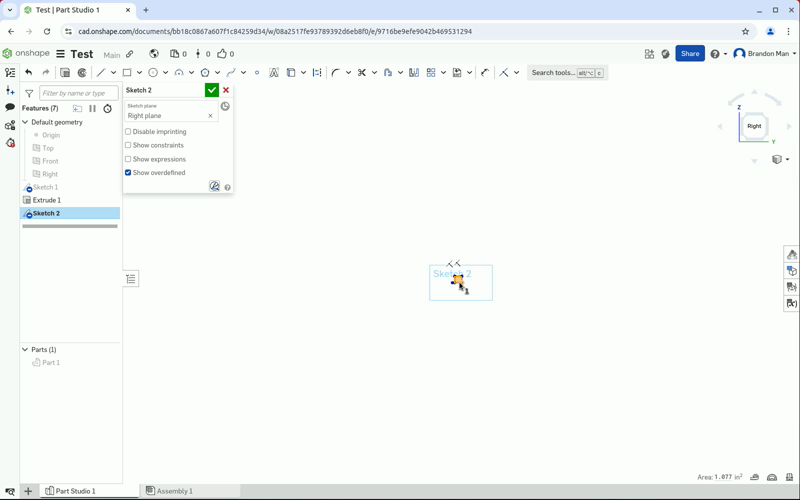
mouse_move(73, 352)
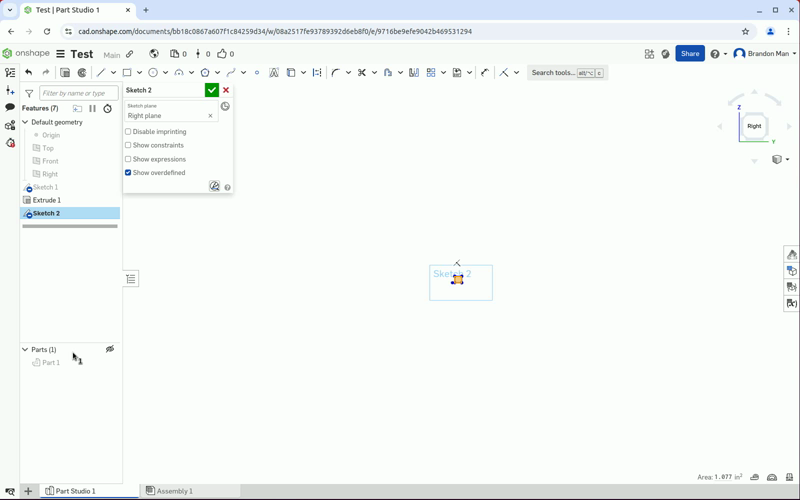
key(shift+y)
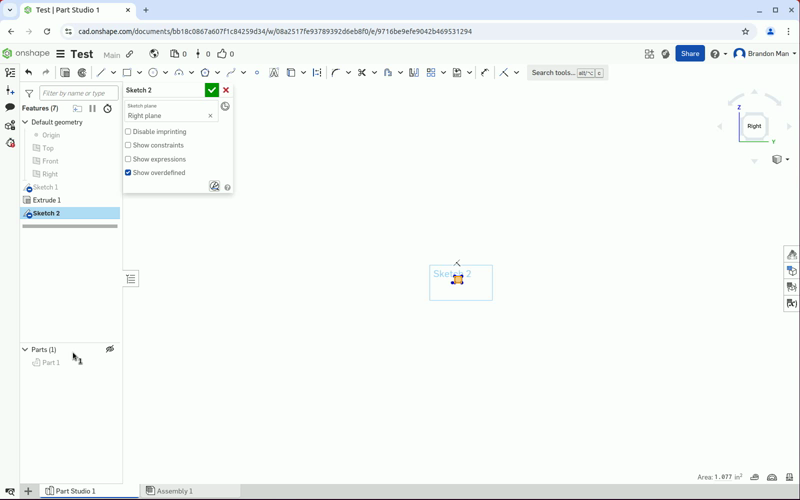
key(shift+e)
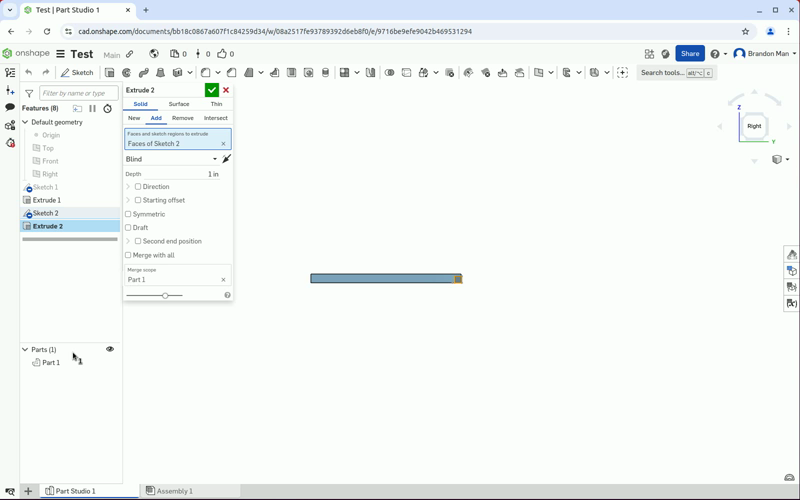
mouse_move(143, 106)
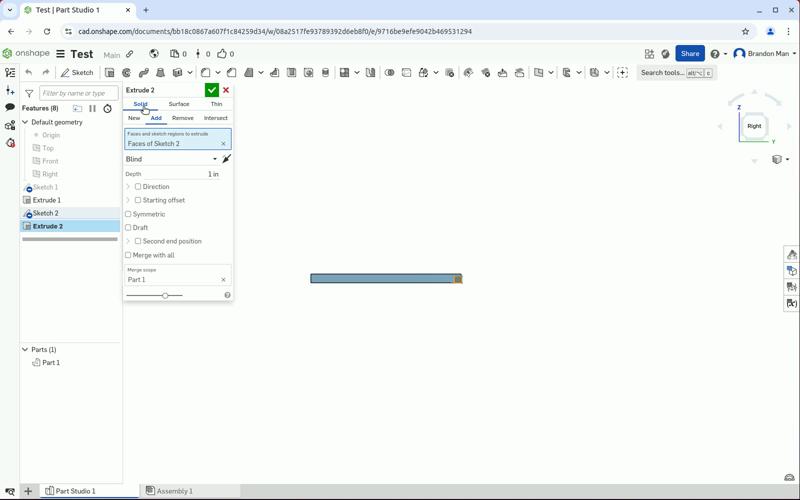
click(143, 106)
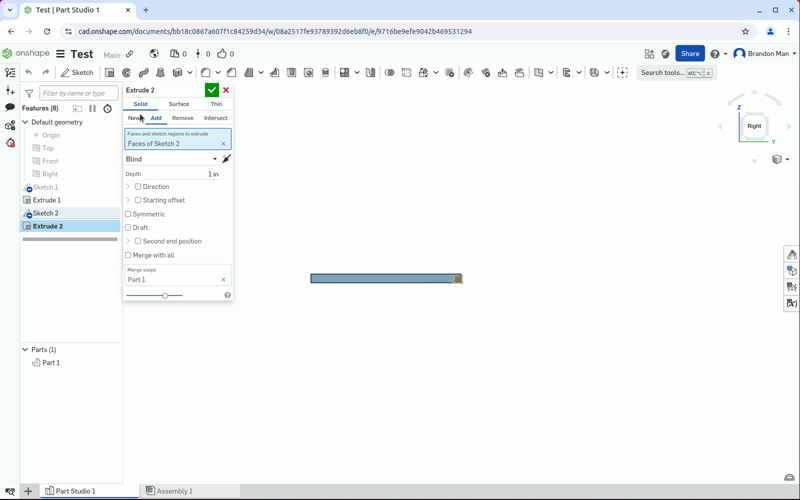
mouse_move(137, 120)
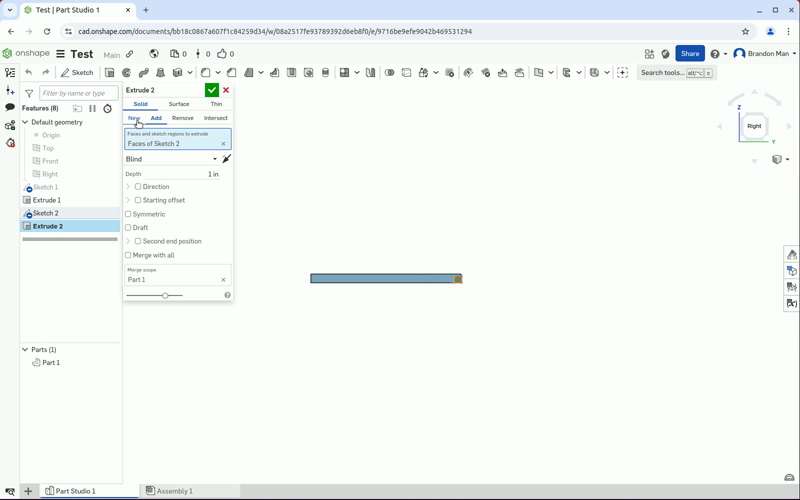
click(137, 120)
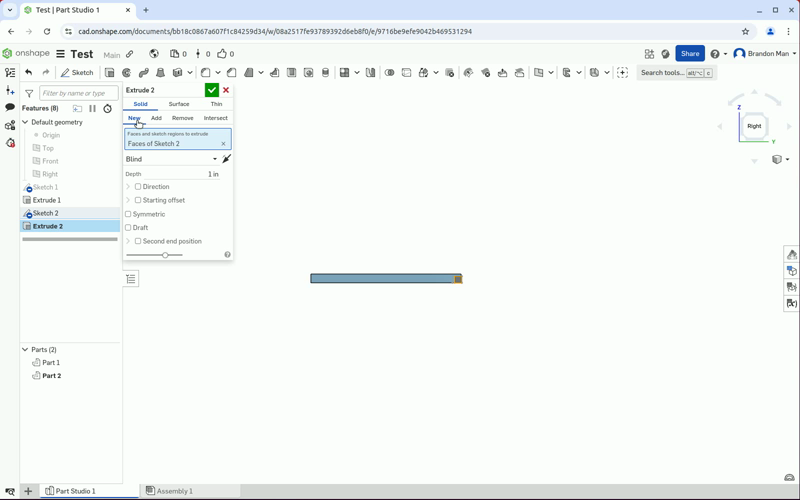
key(tab, 4)
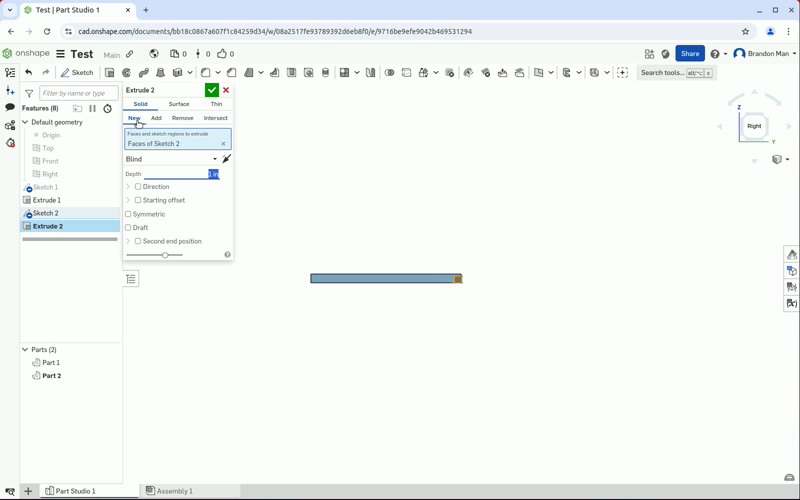
text(23.108)
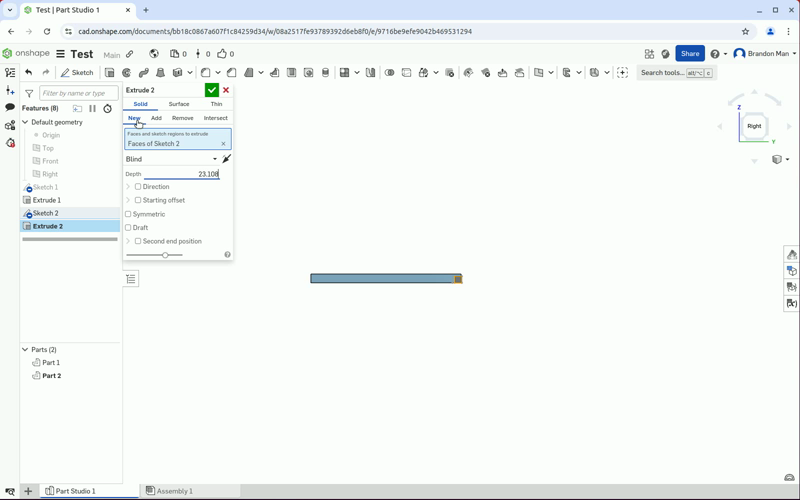
key(enter)
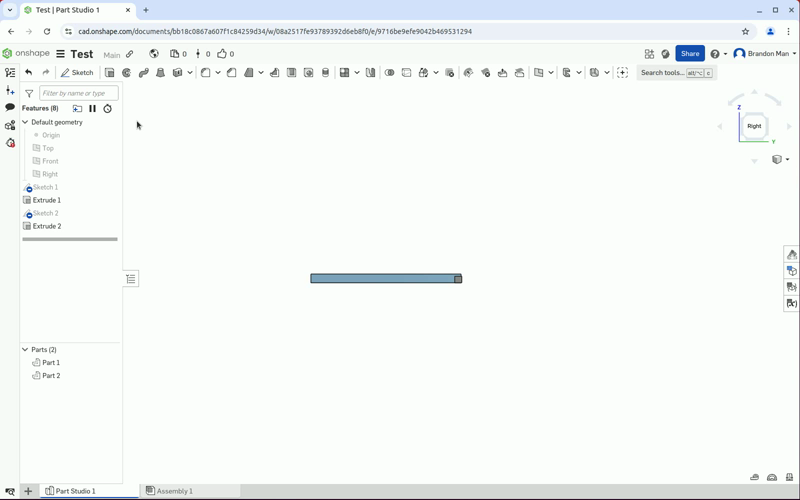
key(shift+h)
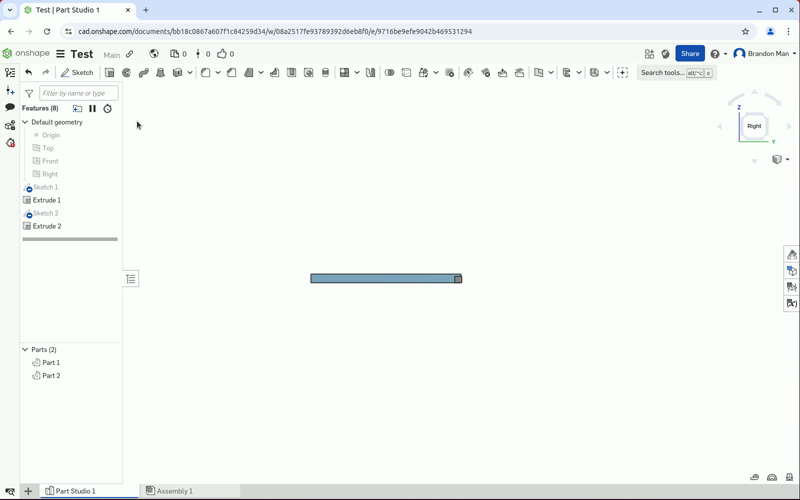
key(shift+h)
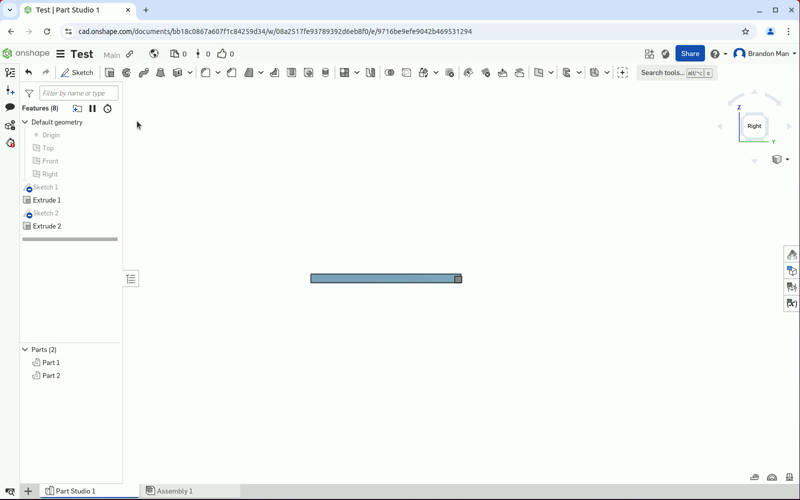
mouse_move(73, 189)
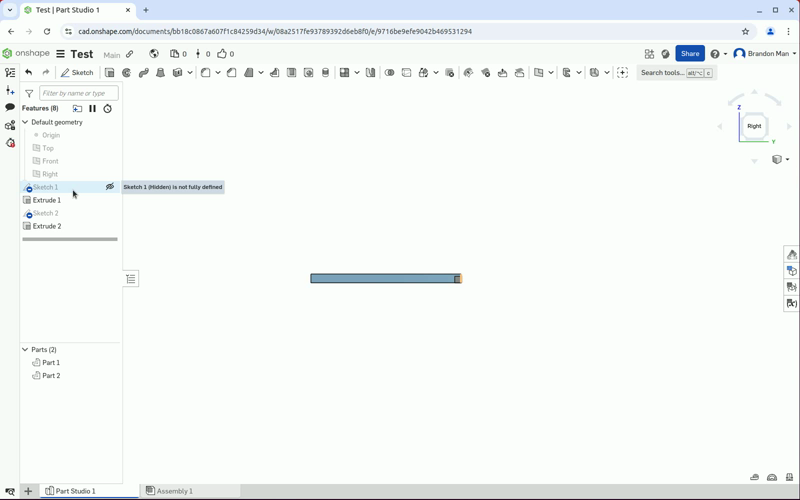
click(73, 189)
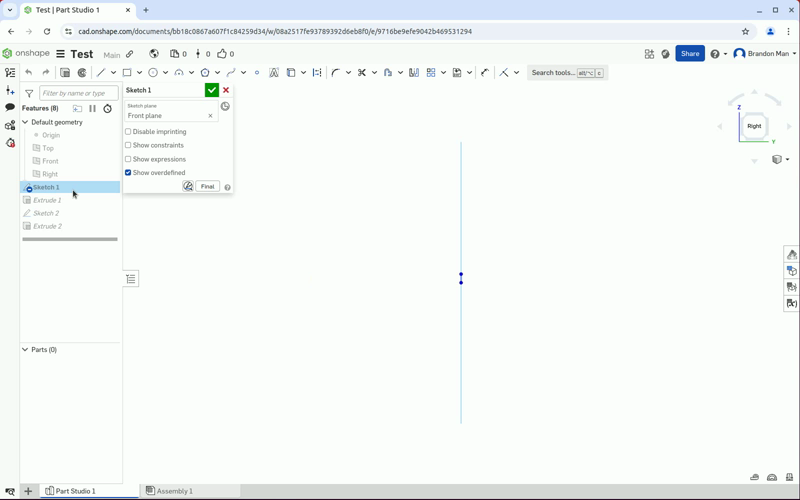
mouse_move(229, 92)
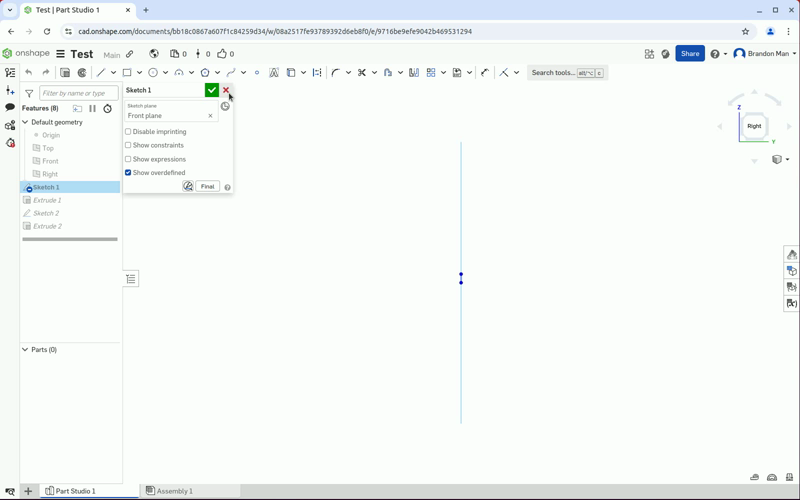
click(229, 92)
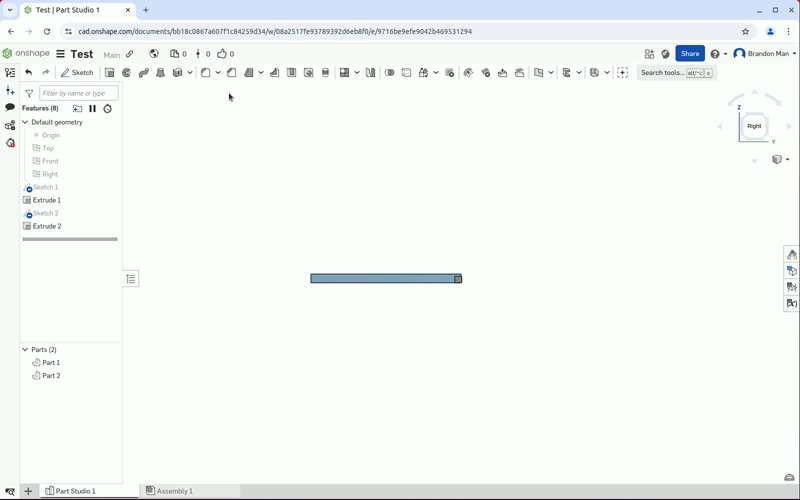
mouse_move(73, 352)
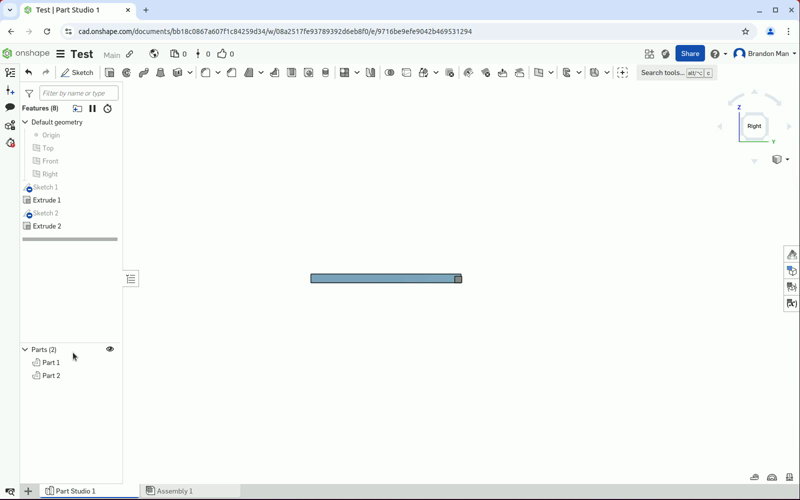
key(y)
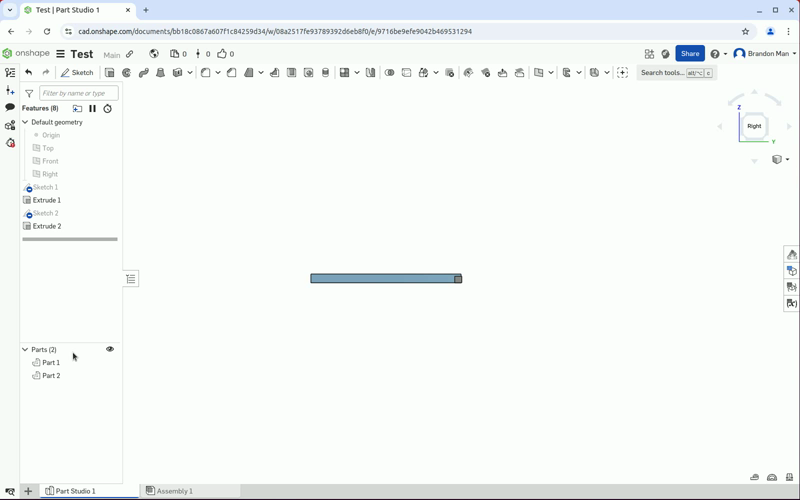
key(shift+p)
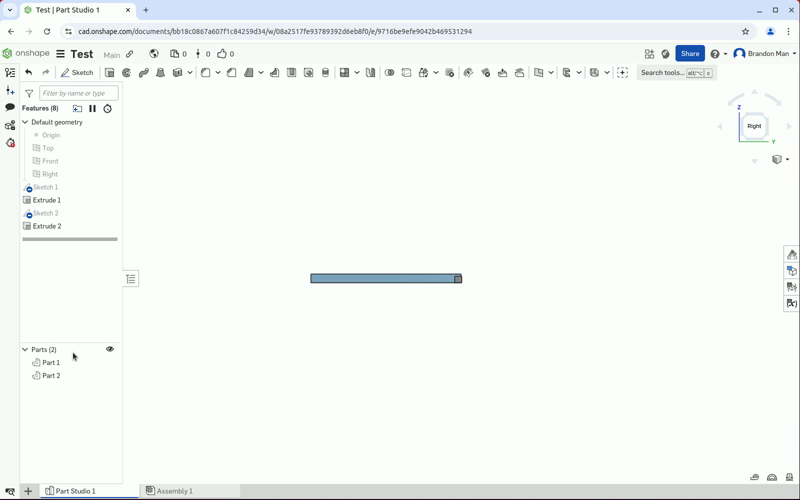
key(space)
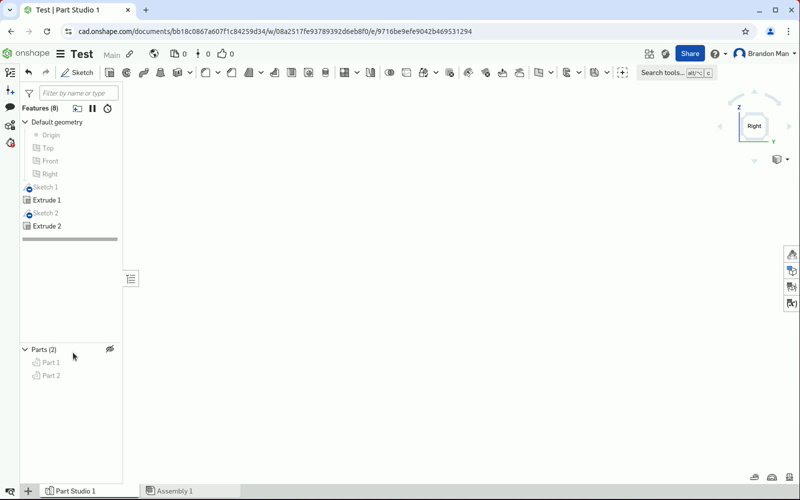
key_down(shift)
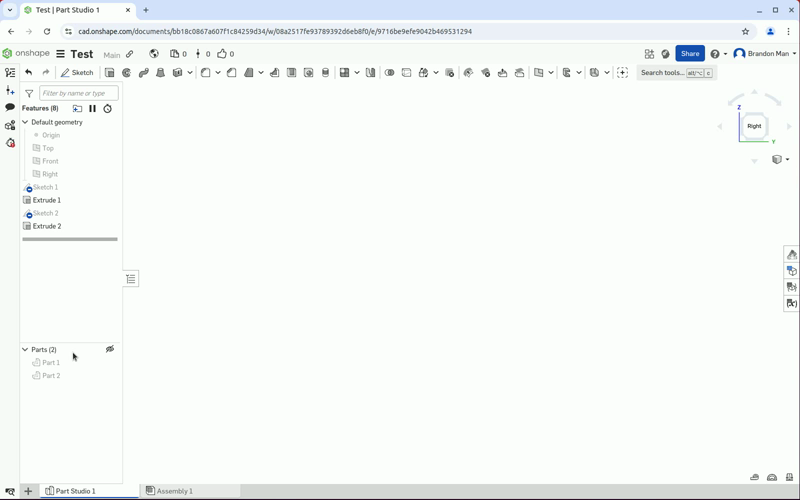
key(right)
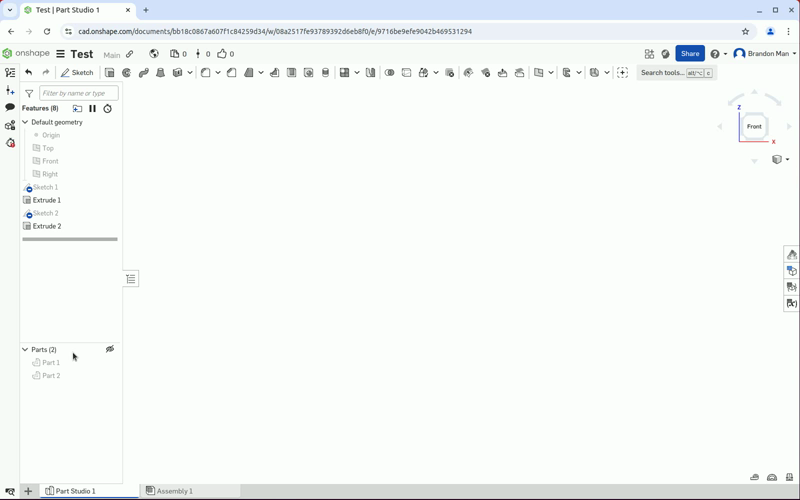
key_up(shift)
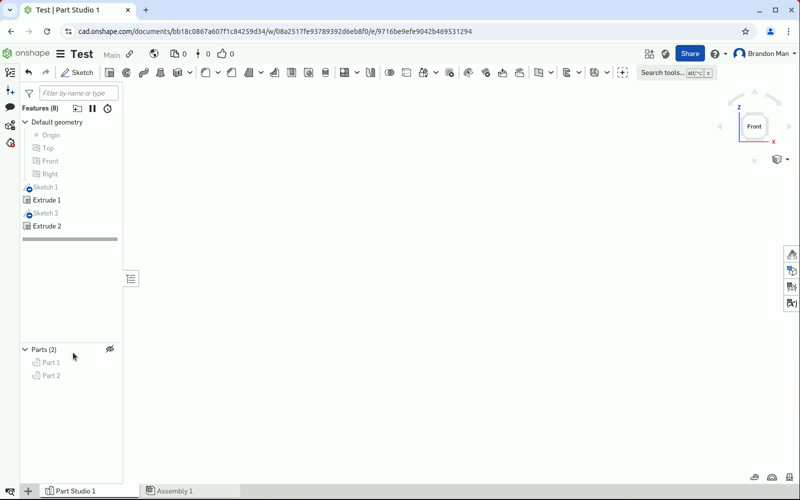
mouse_move(73, 352)
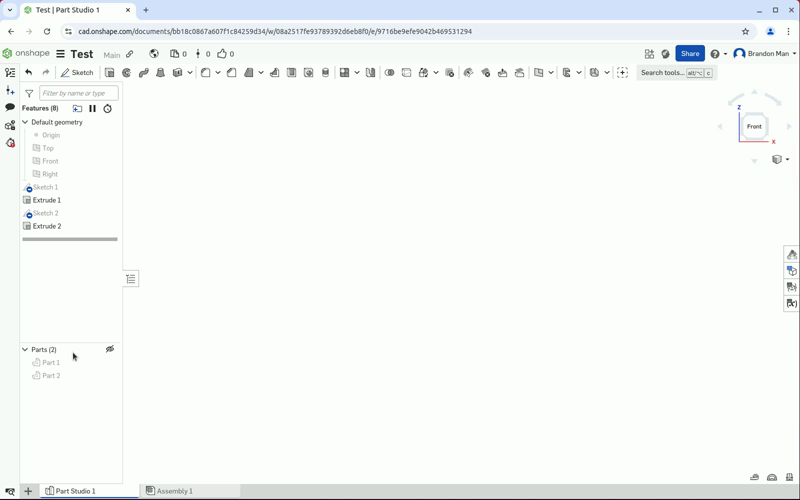
key(shift+y)
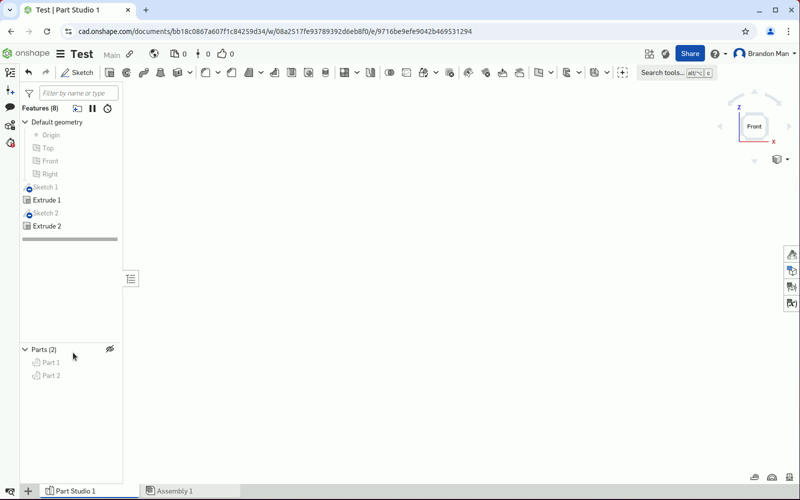
key(shift+s)
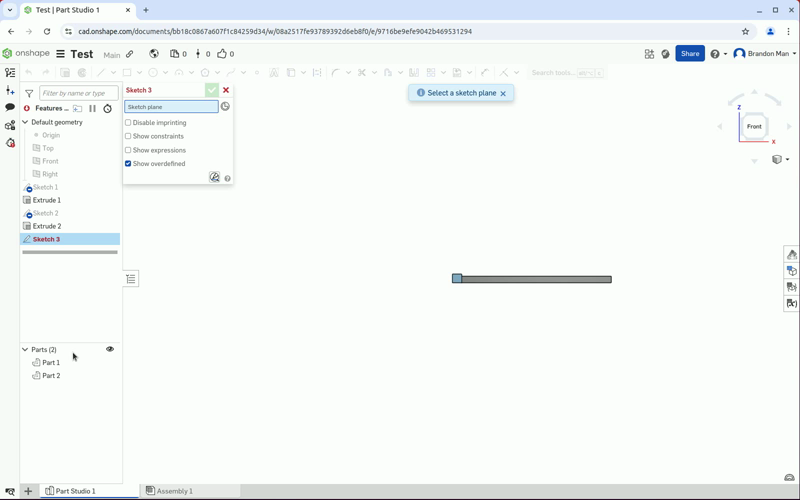
mouse_move(73, 163)
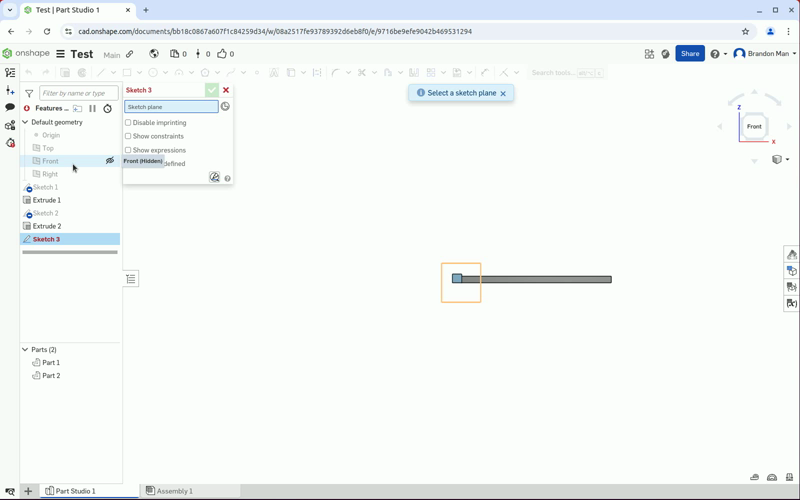
click(73, 163)
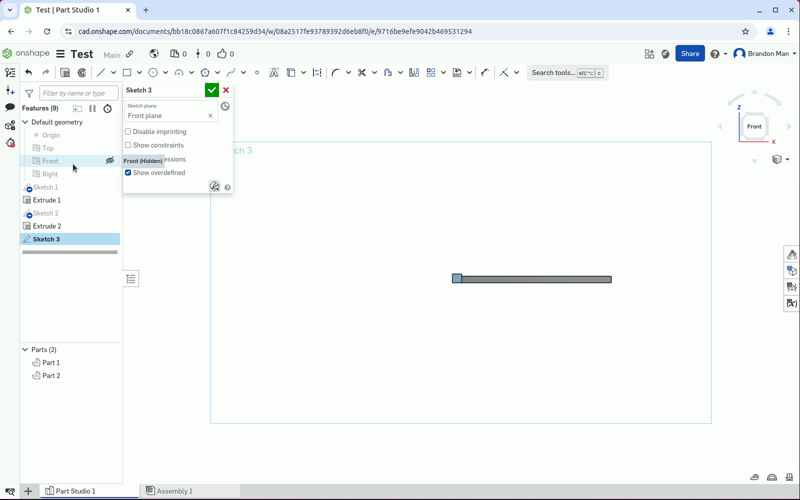
mouse_move(73, 352)
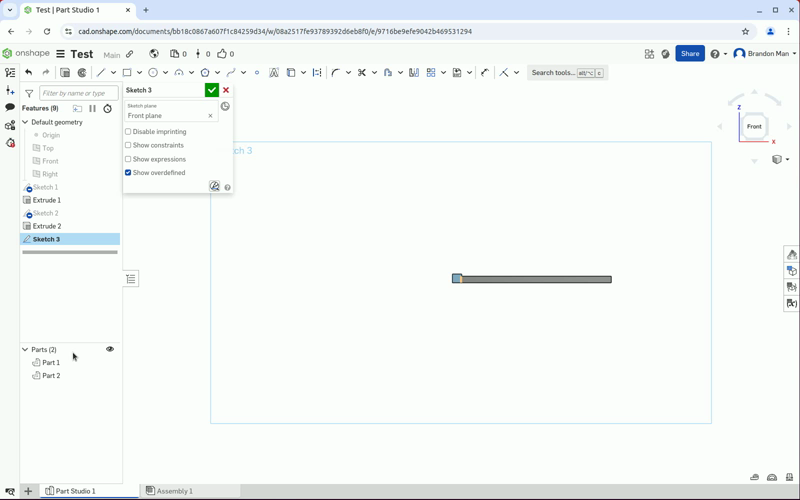
key(y)
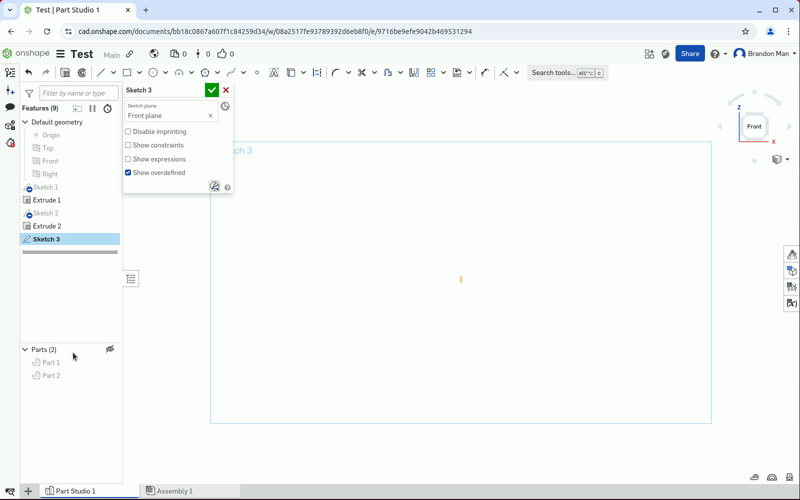
key(l)
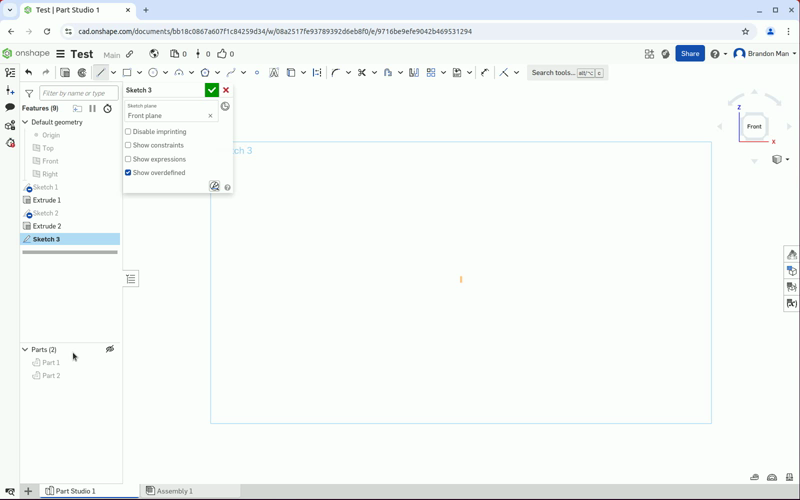
key_down(shift)
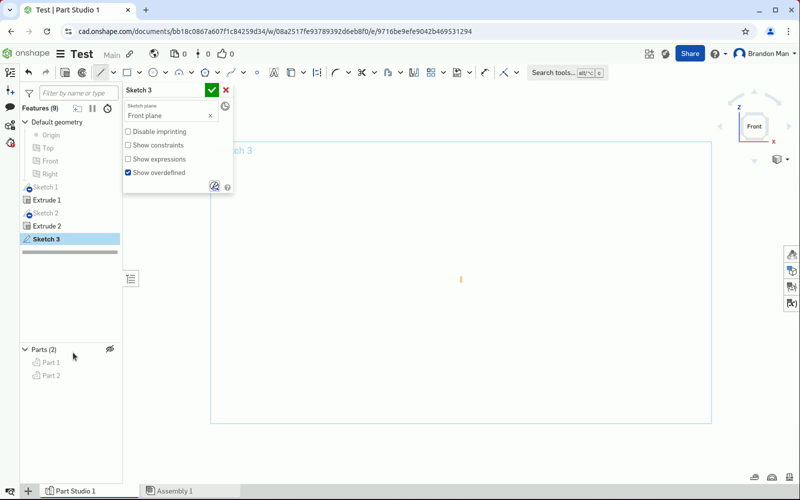
mouse_move(566, 282)
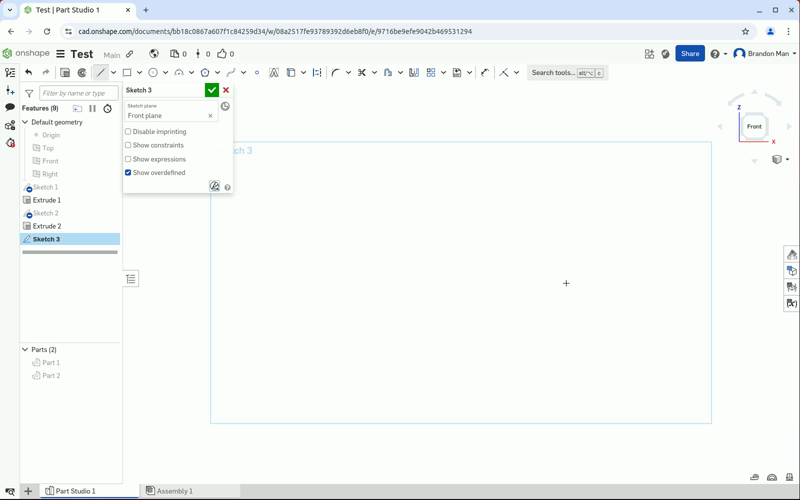
click(566, 282)
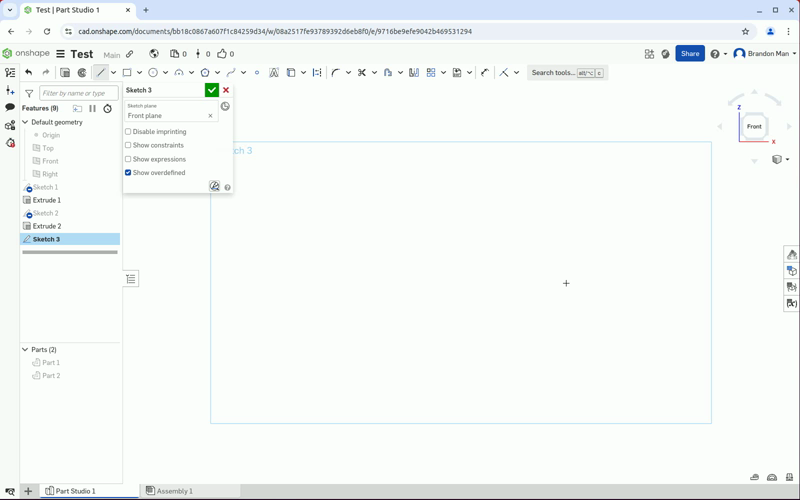
key_up(shift)
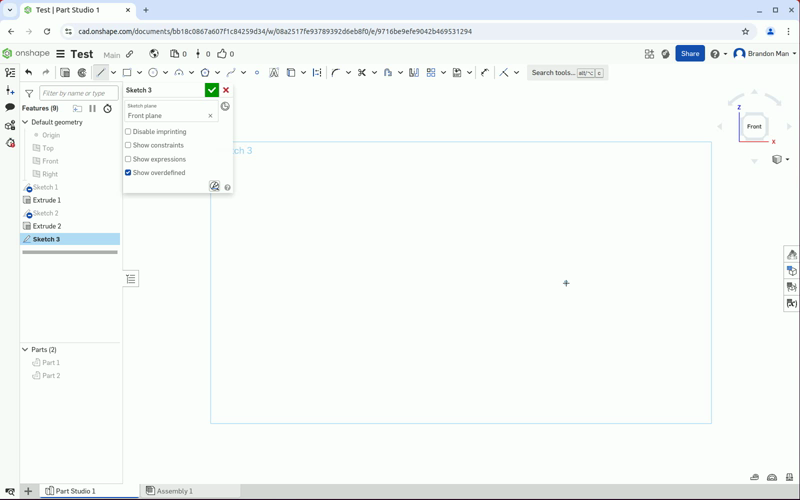
key_down(shift)
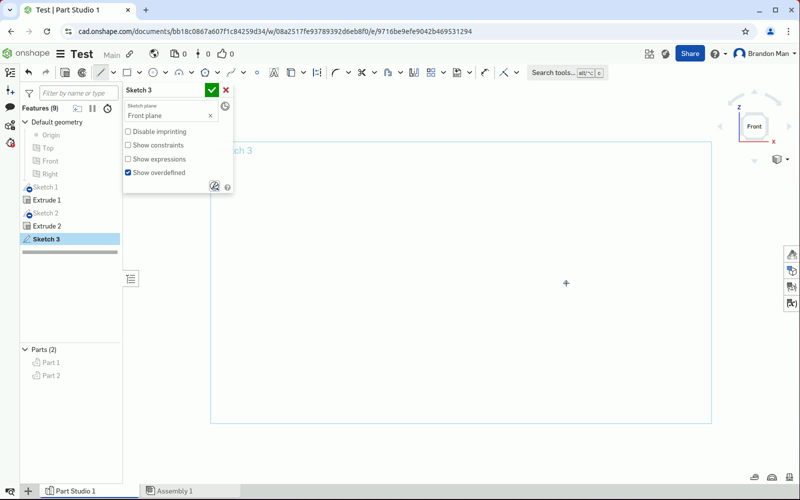
mouse_move(589, 282)
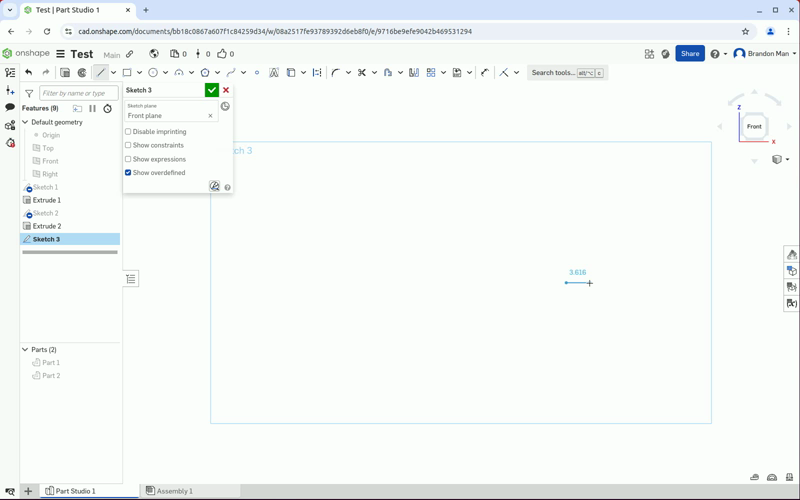
mouse_move(574, 282)
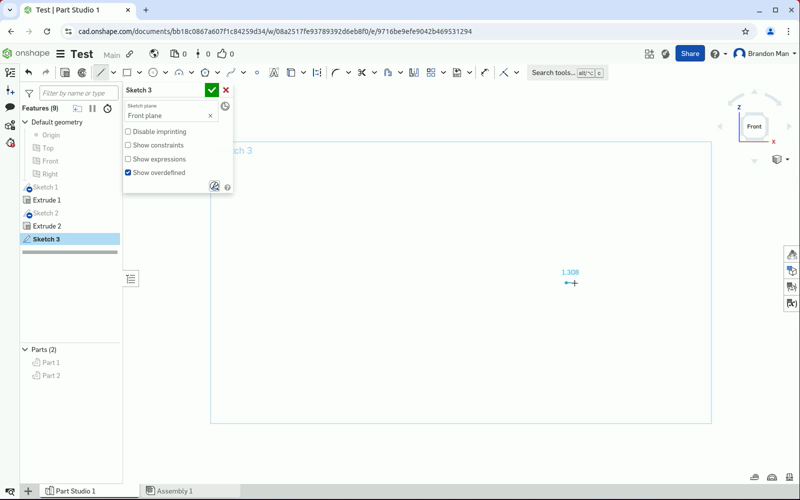
click(574, 282)
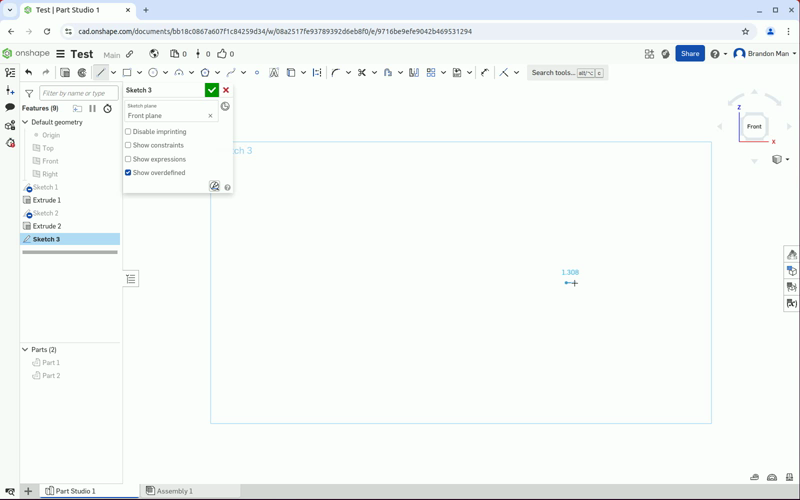
key_up(shift)
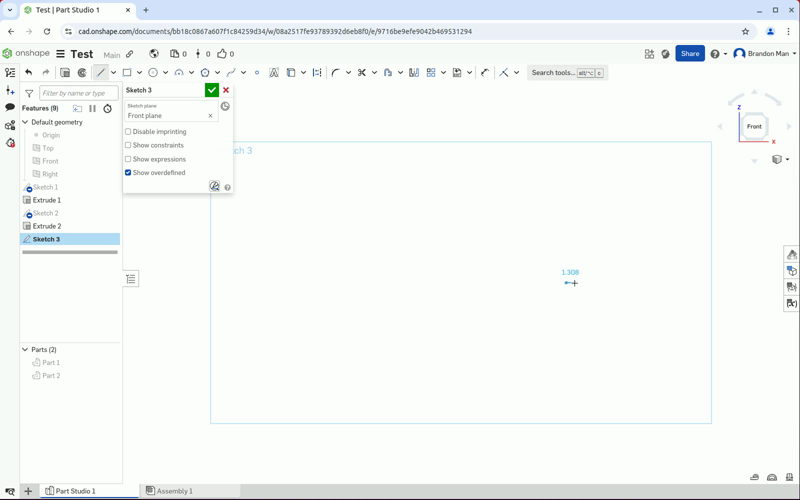
key_down(shift)
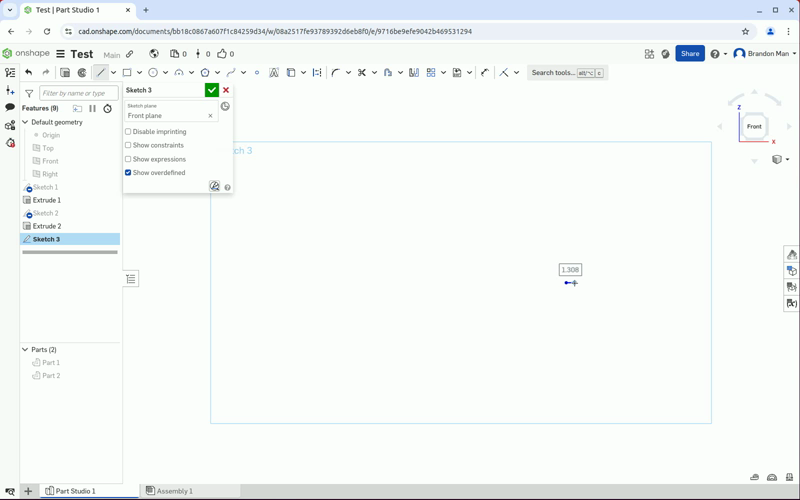
mouse_move(589, 282)
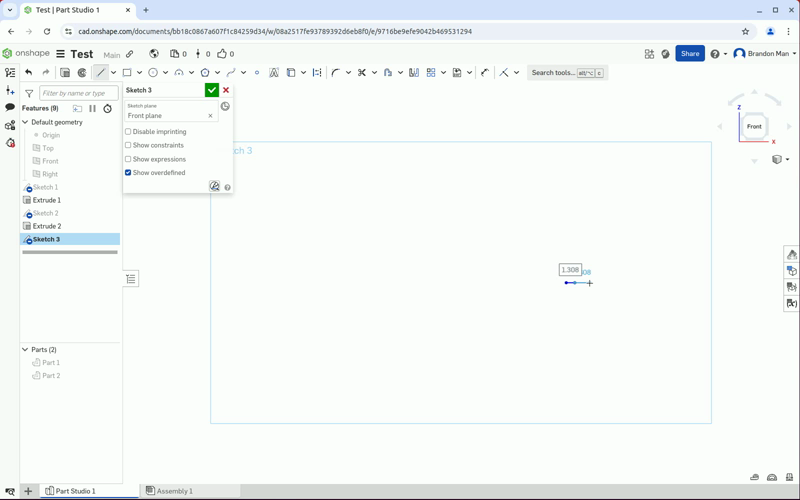
mouse_move(574, 274)
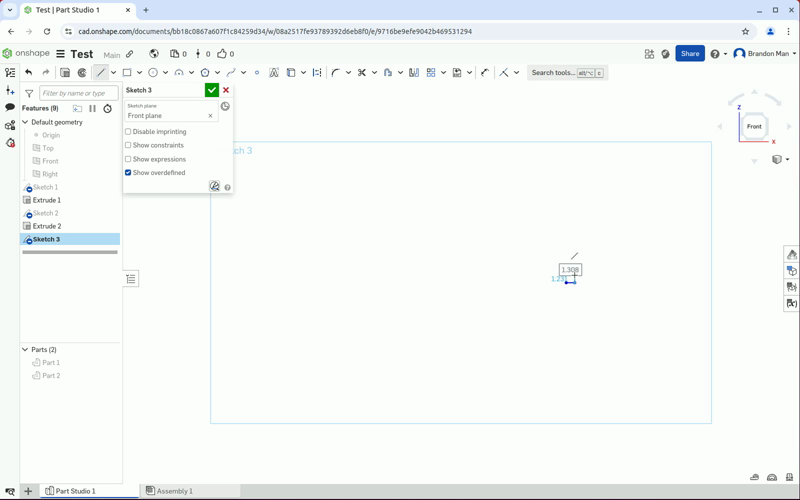
click(574, 274)
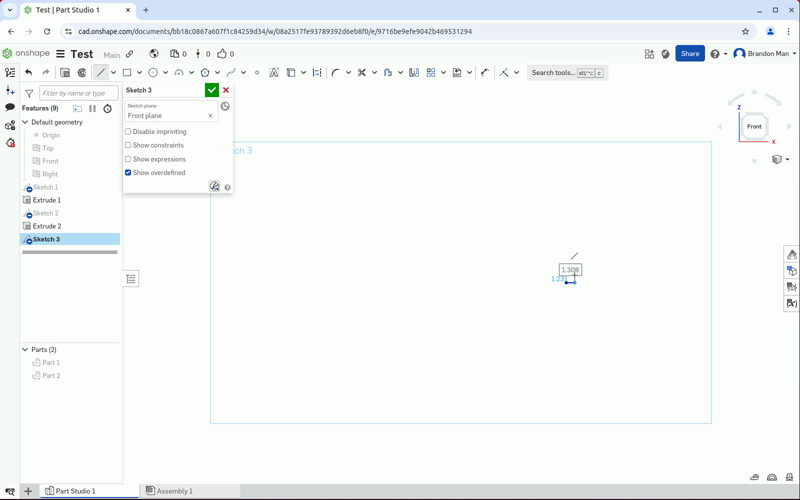
key_up(shift)
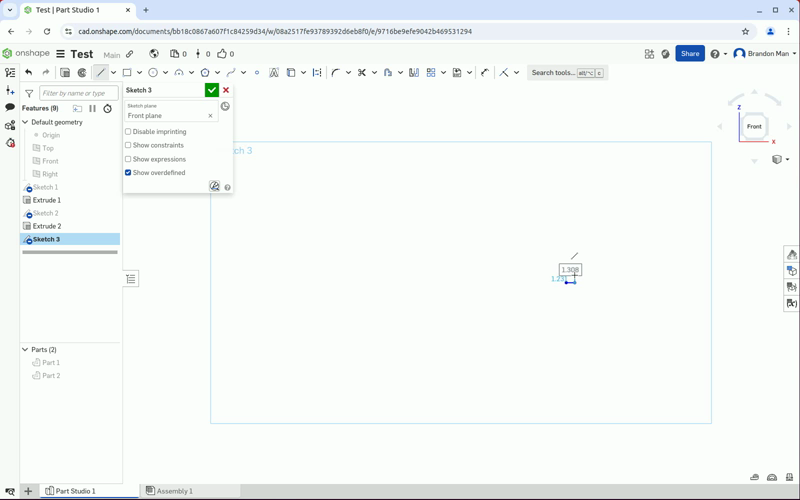
key_down(shift)
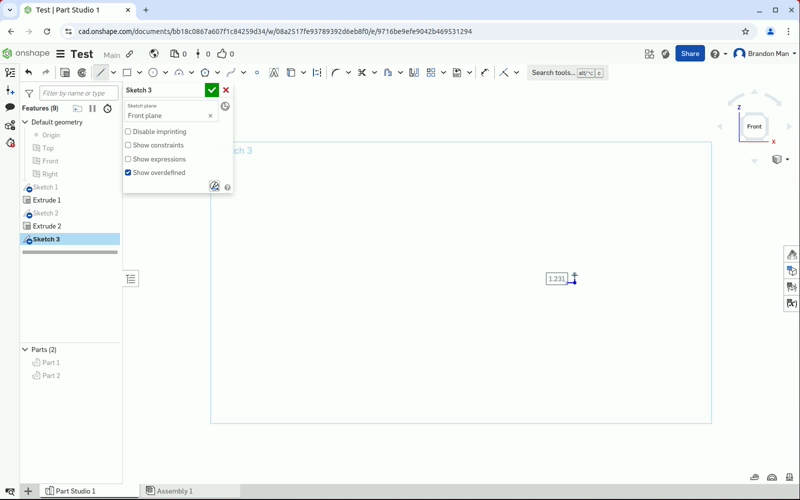
mouse_move(589, 274)
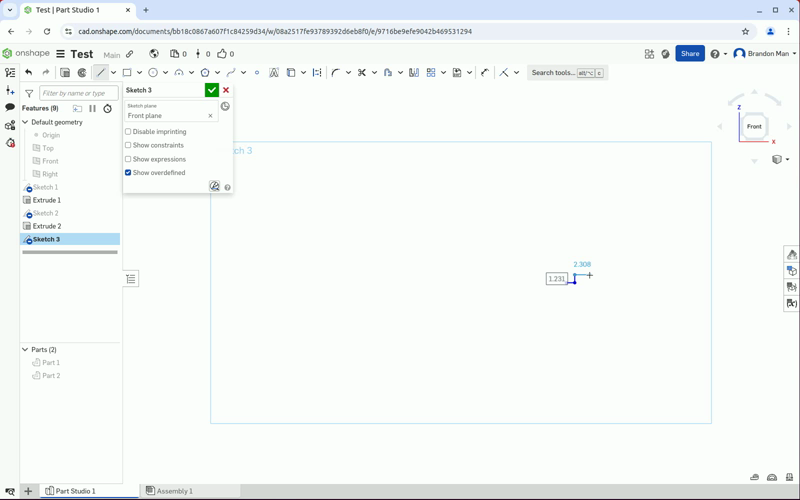
mouse_move(566, 274)
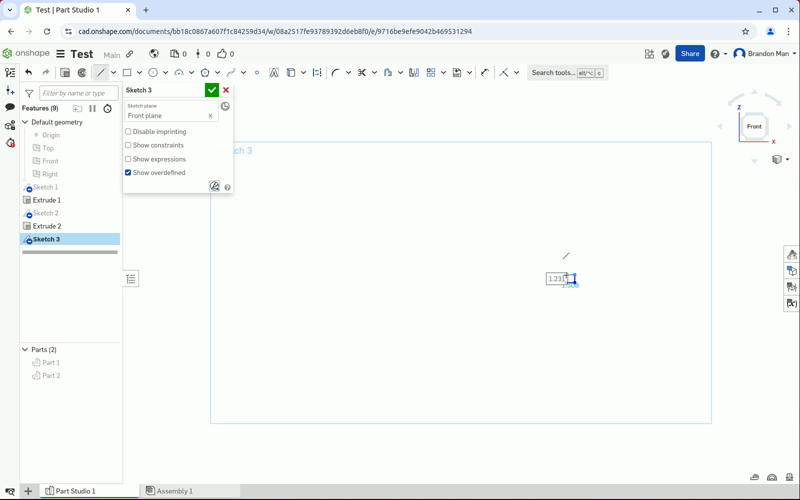
click(566, 274)
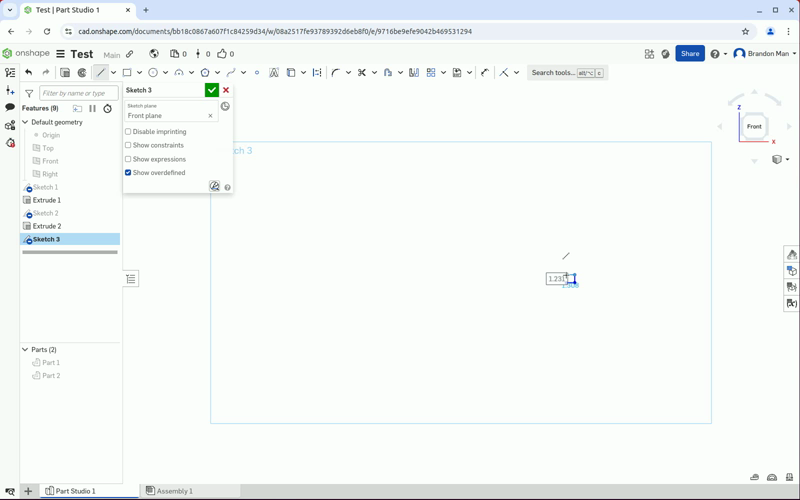
key_up(shift)
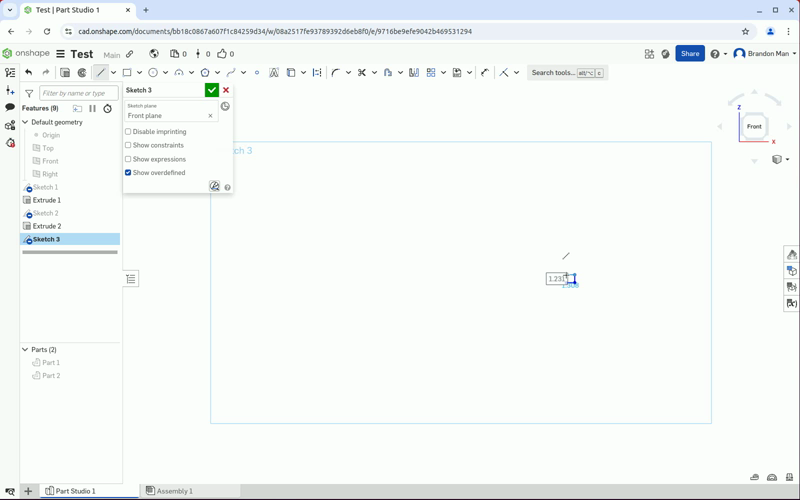
mouse_move(589, 274)
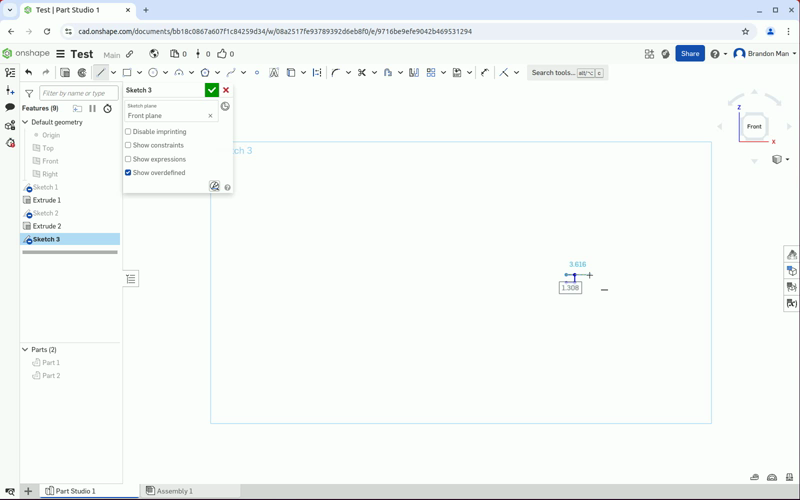
key_down(shift)
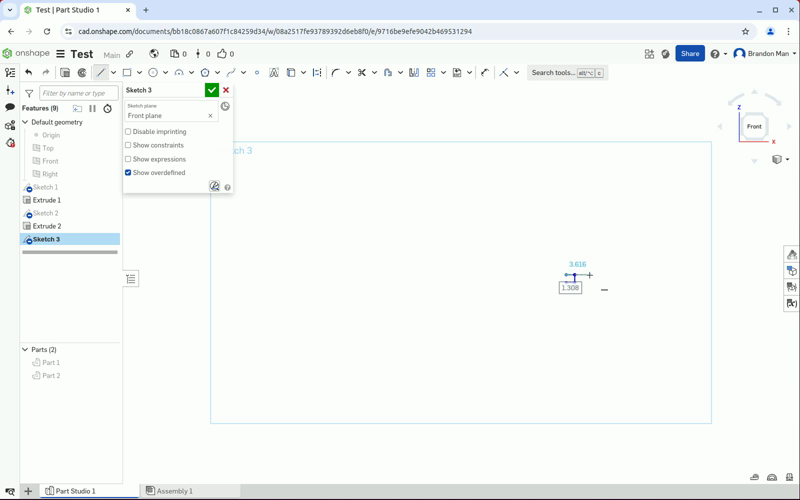
mouse_move(566, 282)
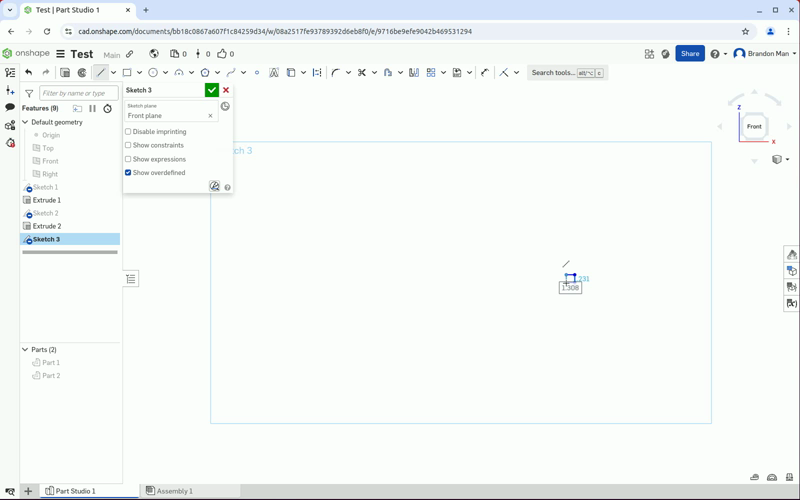
key_up(shift)
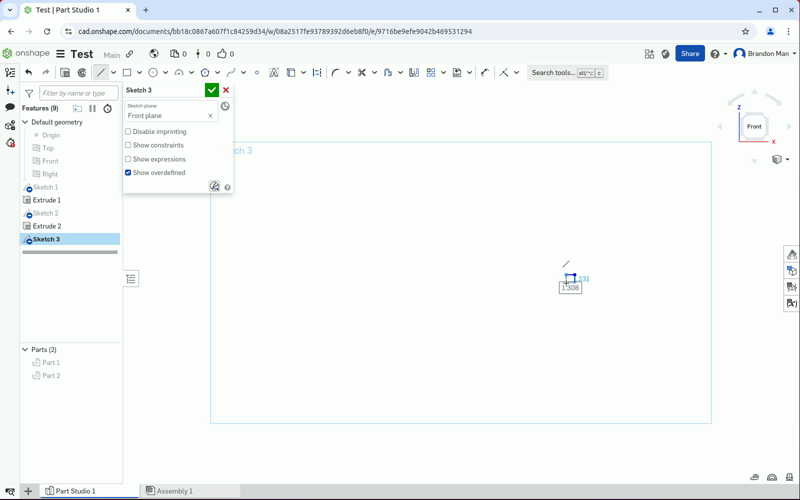
click(566, 282)
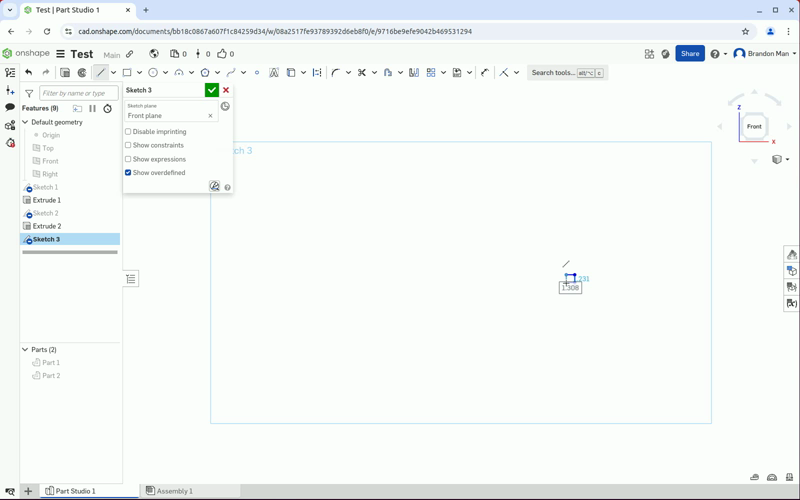
key(esc)
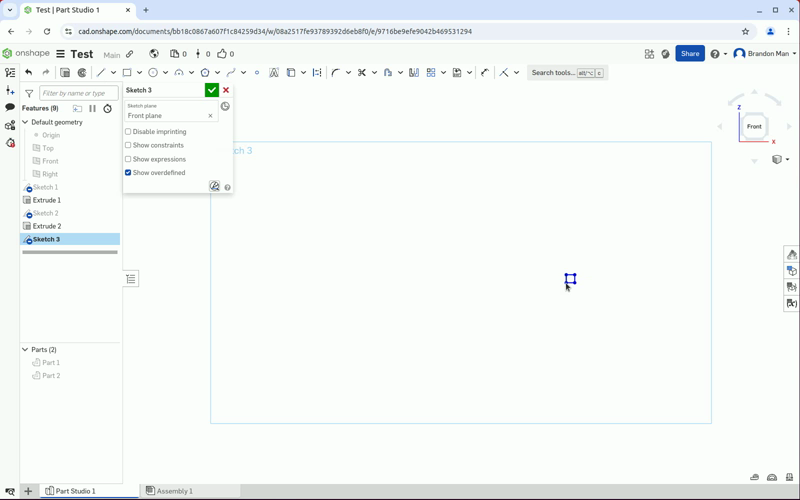
mouse_move(567, 275)
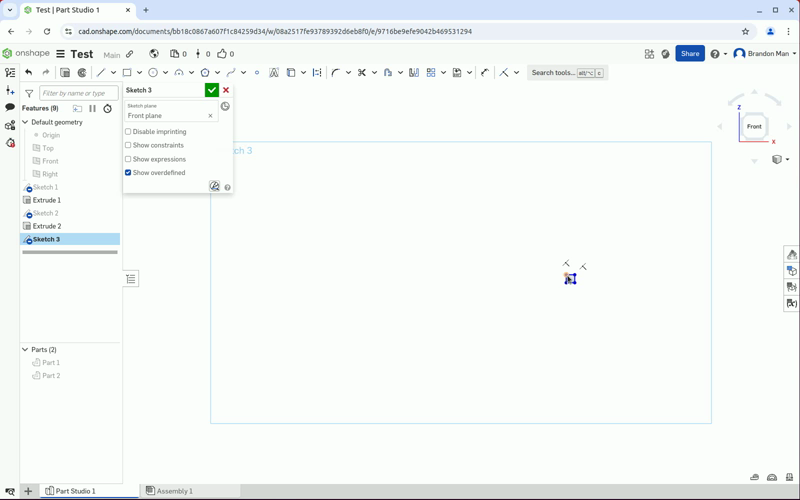
scroll(6)
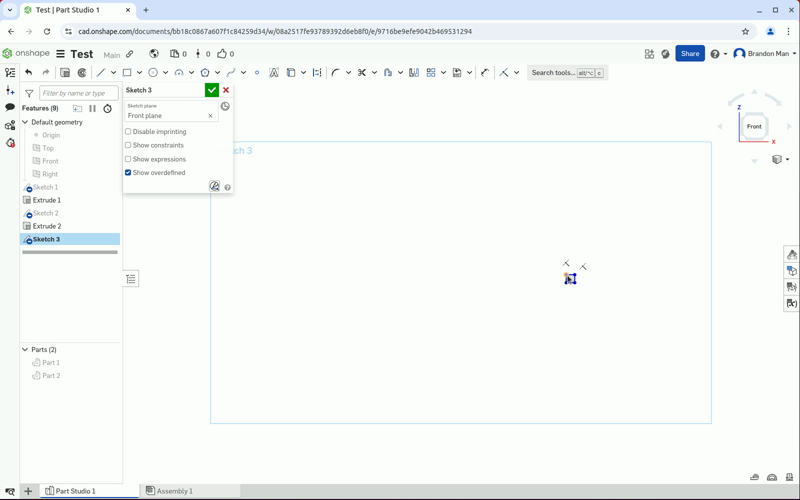
scroll(6)
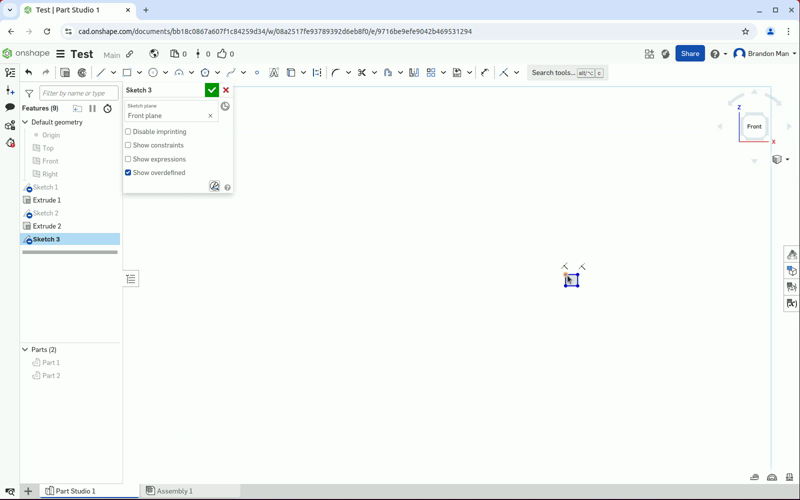
scroll(6)
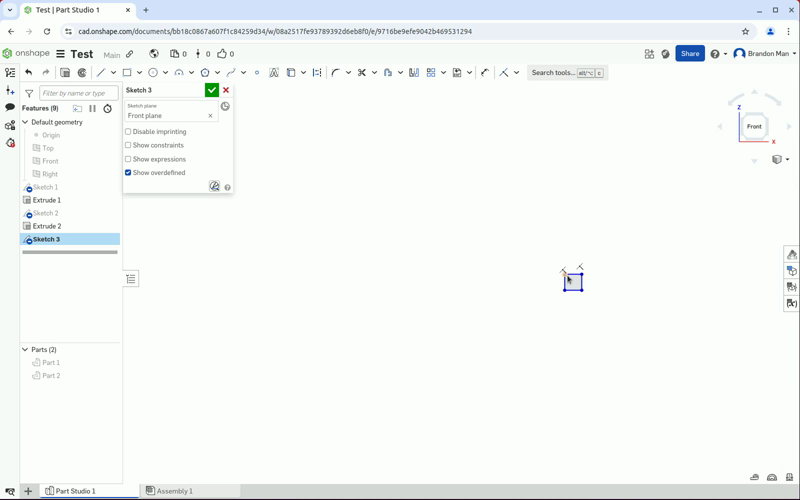
scroll(6)
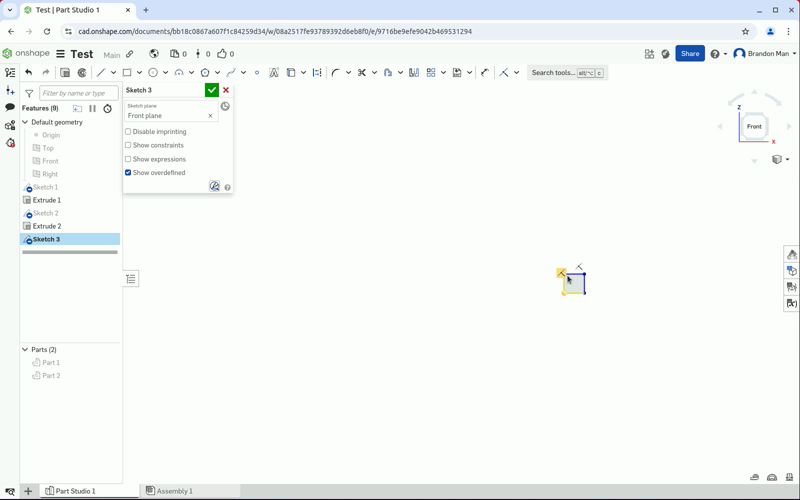
scroll(6)
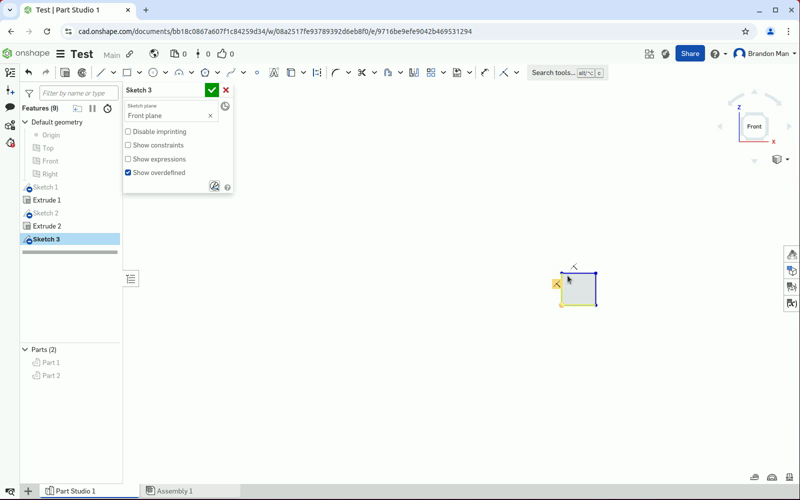
scroll(6)
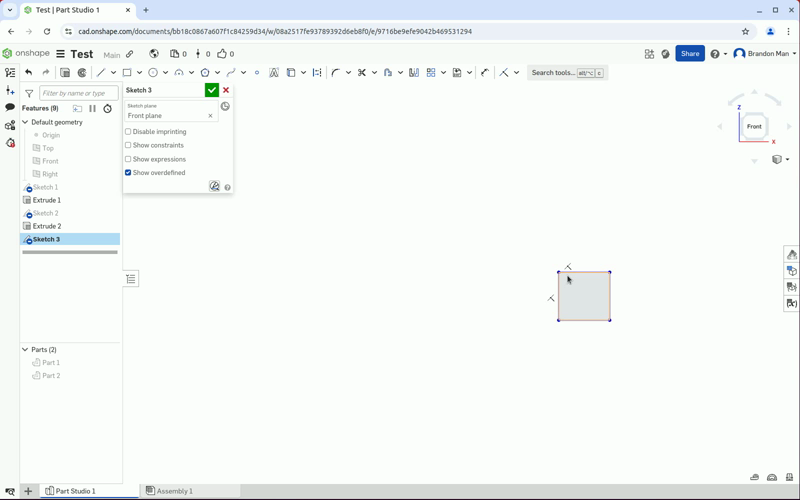
scroll(6)
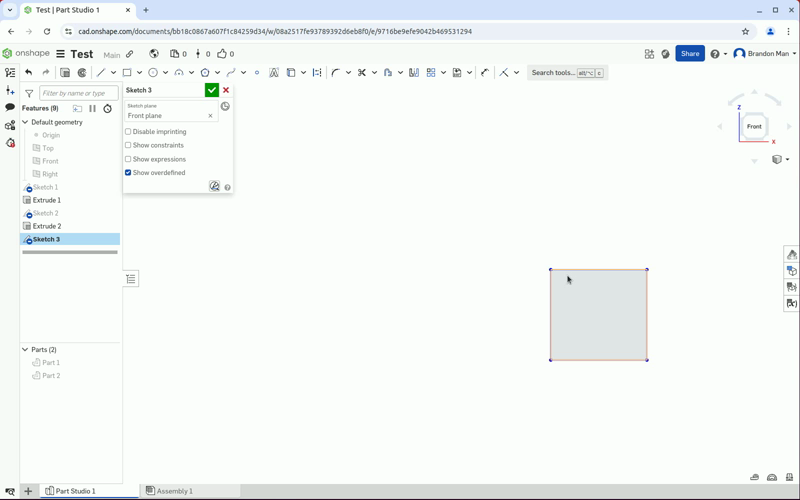
click(567, 275)
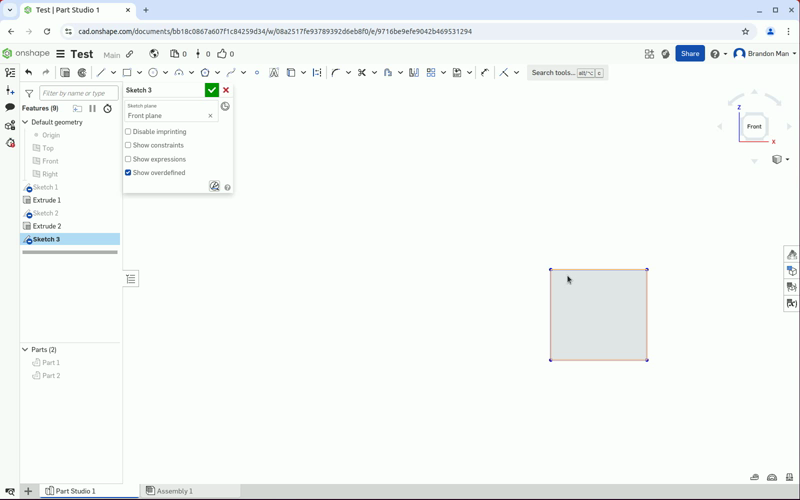
scroll(-6)
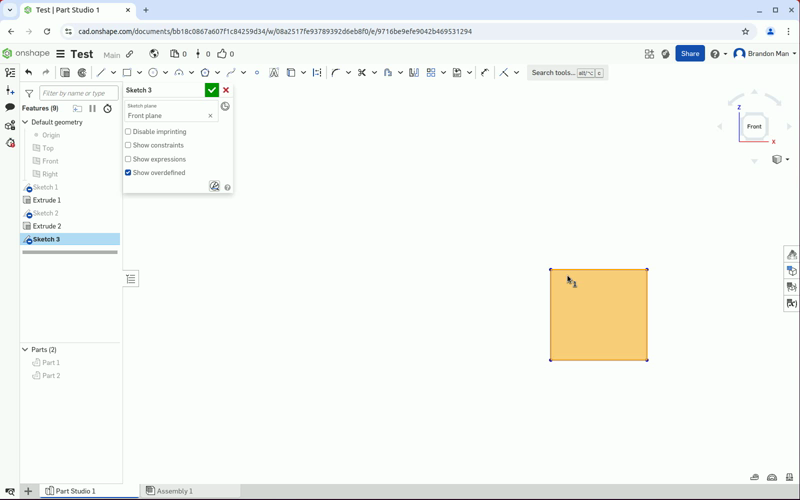
scroll(-6)
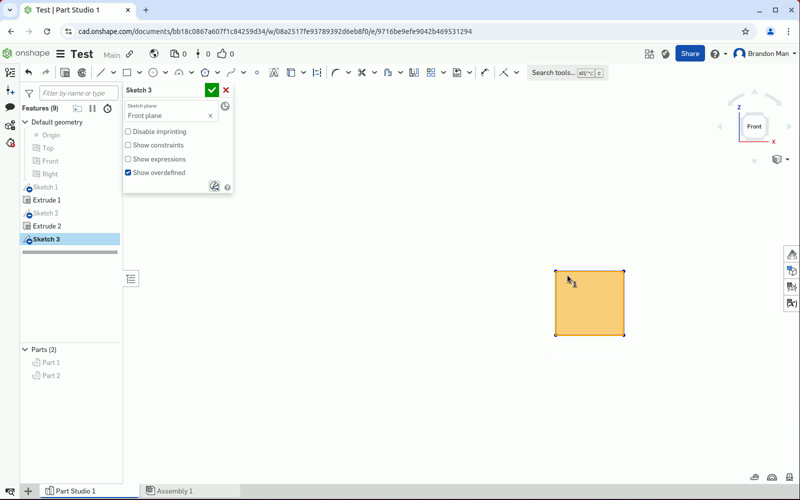
scroll(-6)
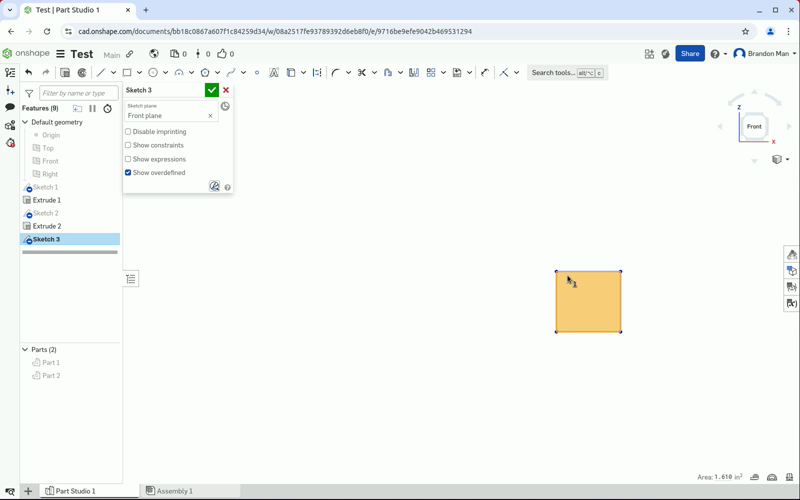
scroll(-6)
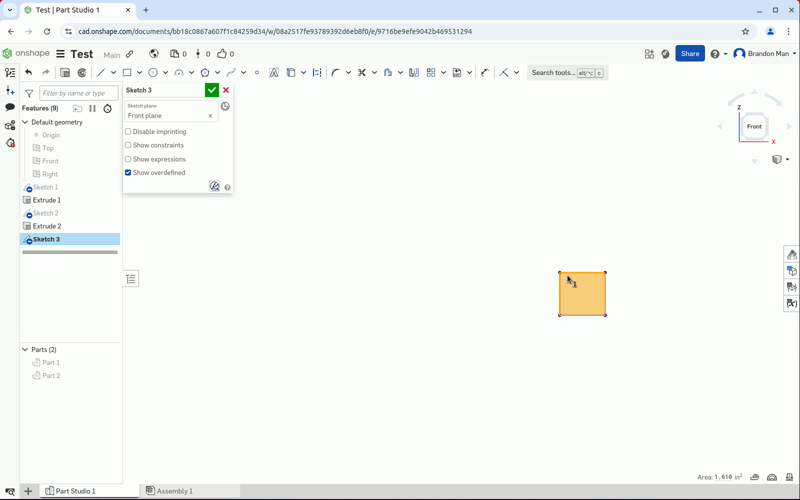
scroll(-6)
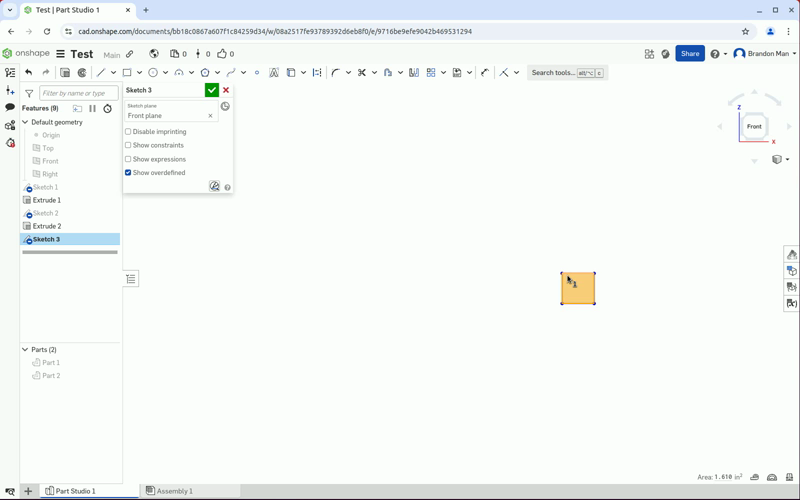
scroll(-6)
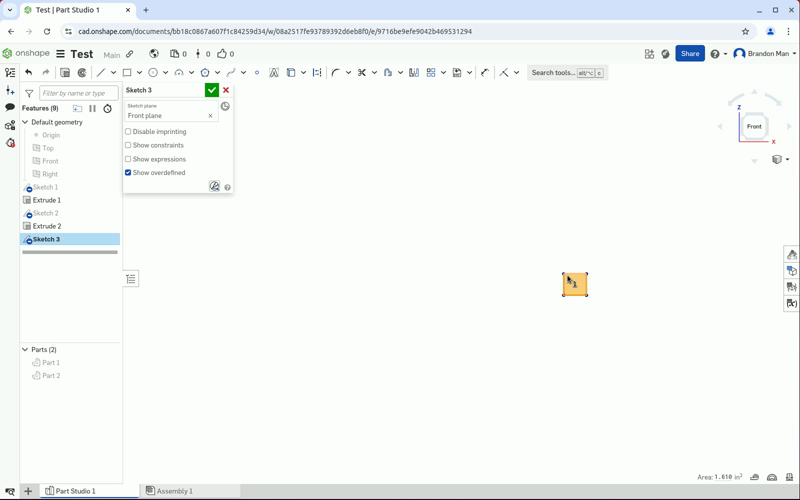
scroll(-6)
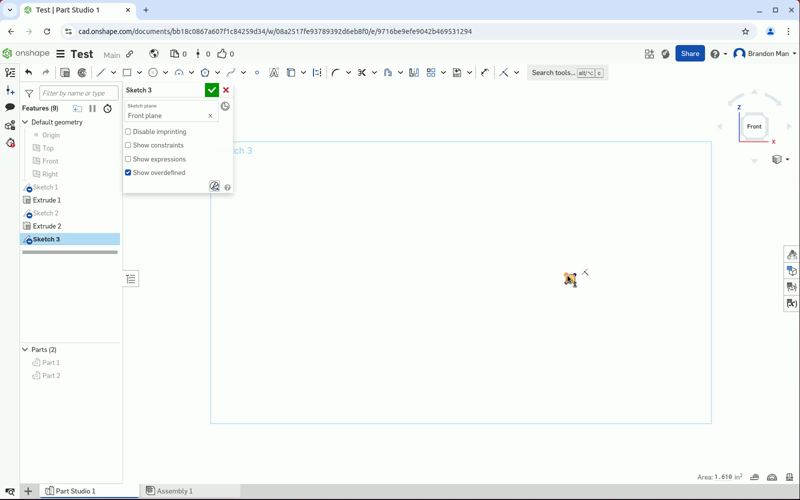
mouse_move(73, 352)
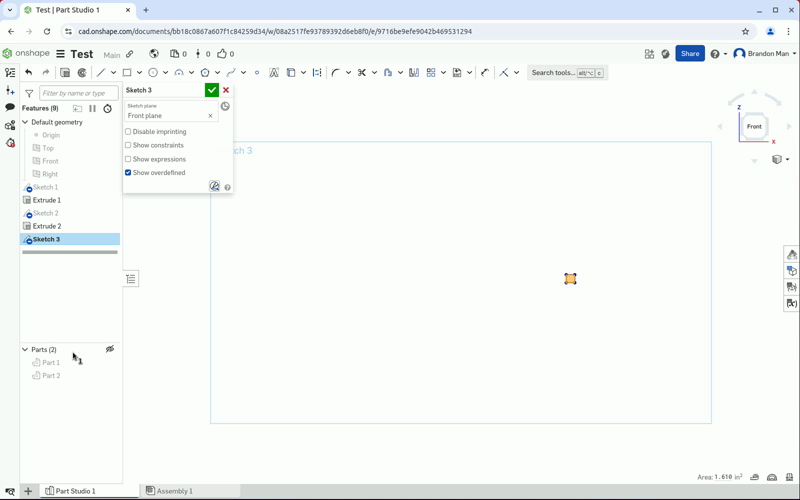
key(shift+y)
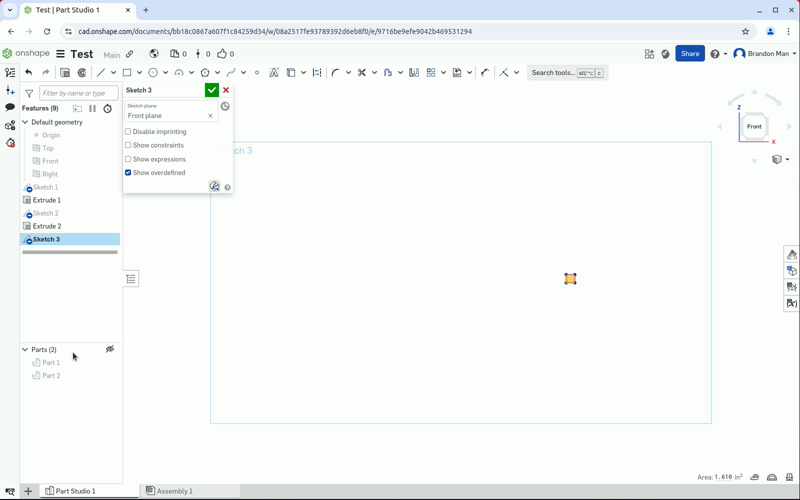
key(shift+e)
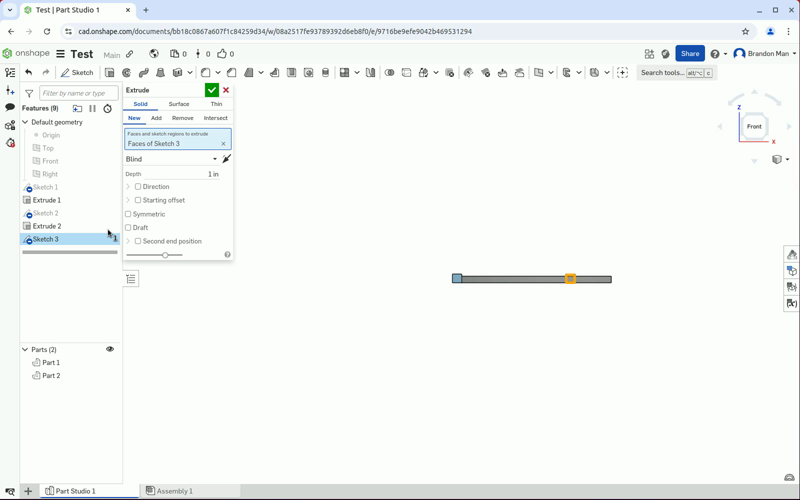
mouse_move(143, 106)
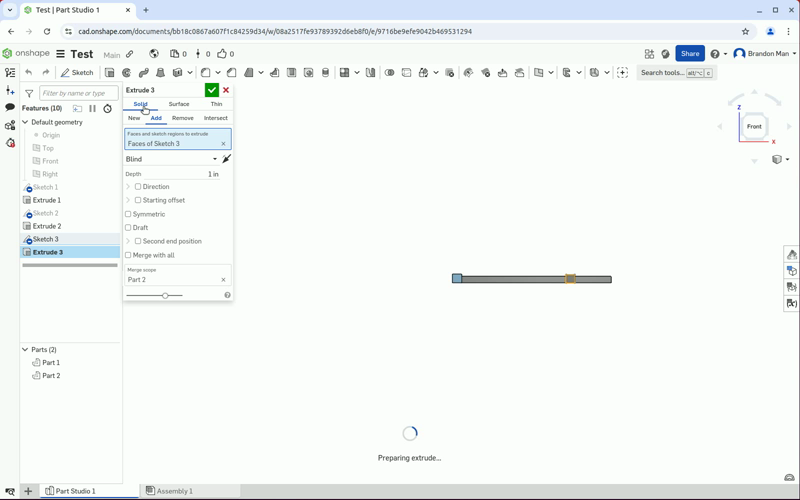
click(143, 106)
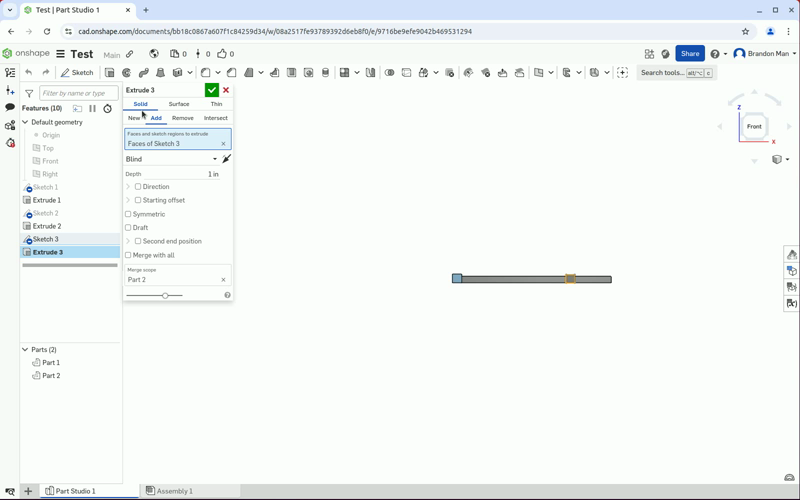
mouse_move(137, 120)
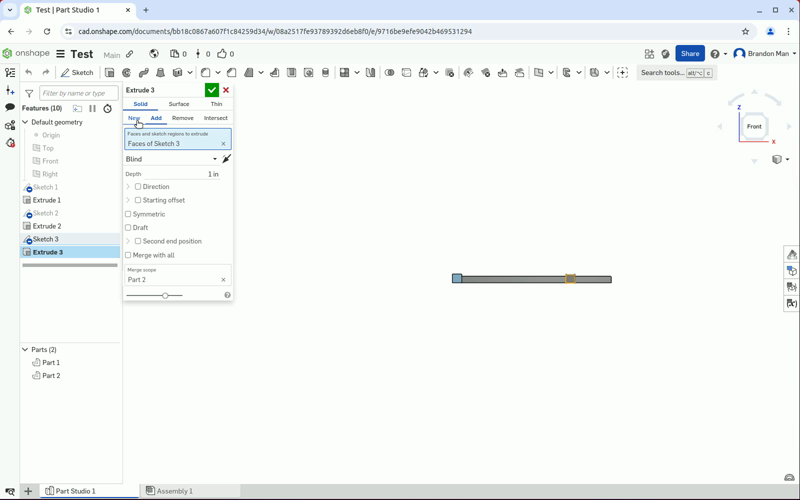
click(137, 120)
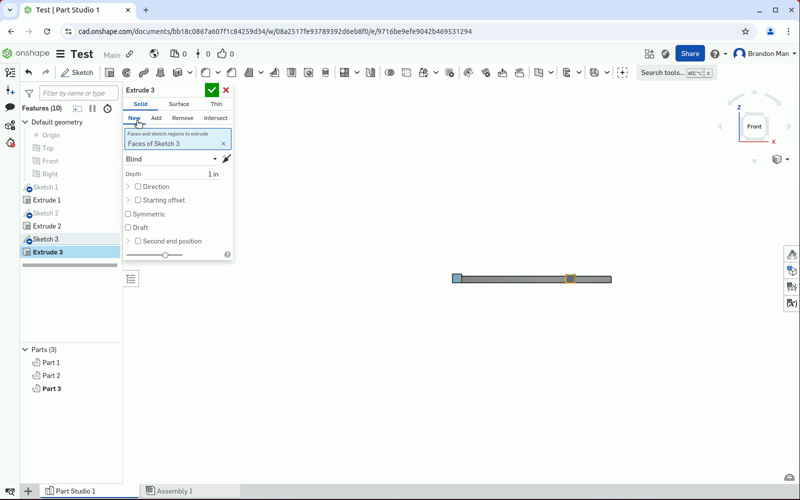
key(tab, 4)
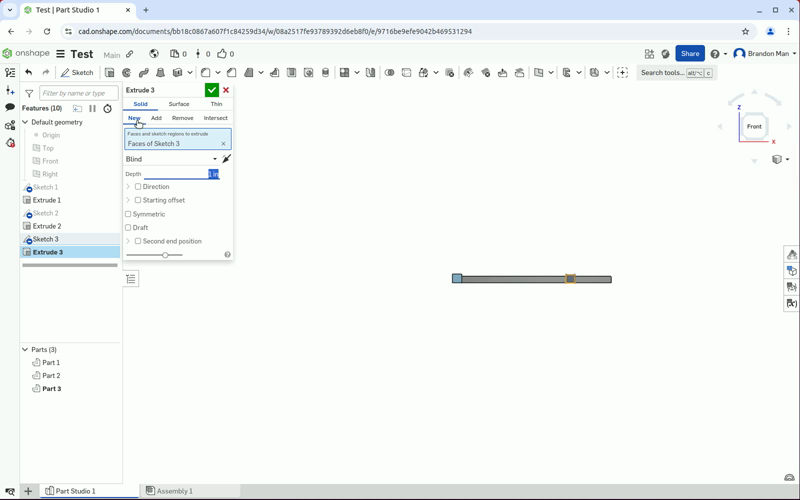
text(23.108)
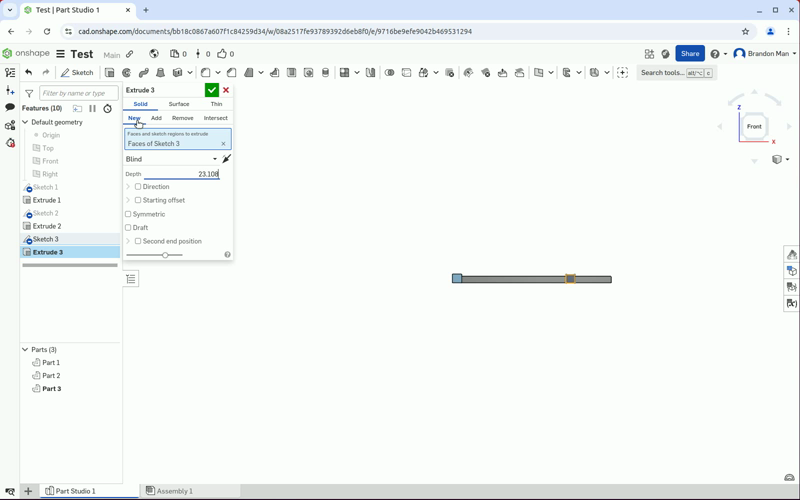
key(enter)
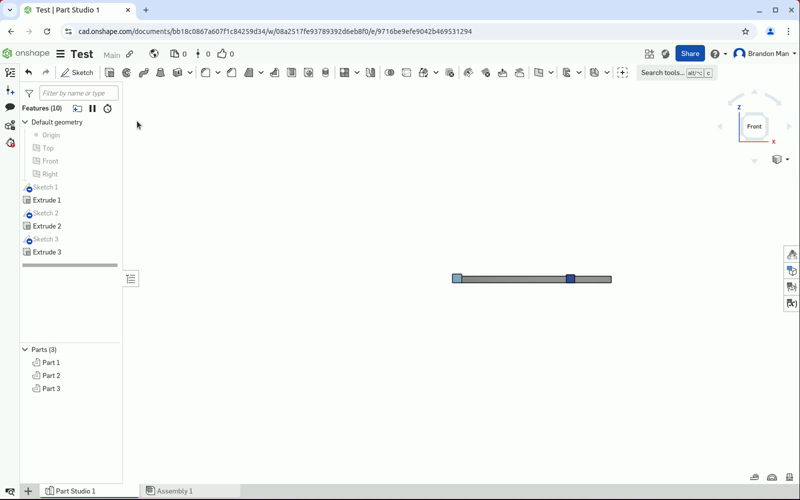
key(shift+h)
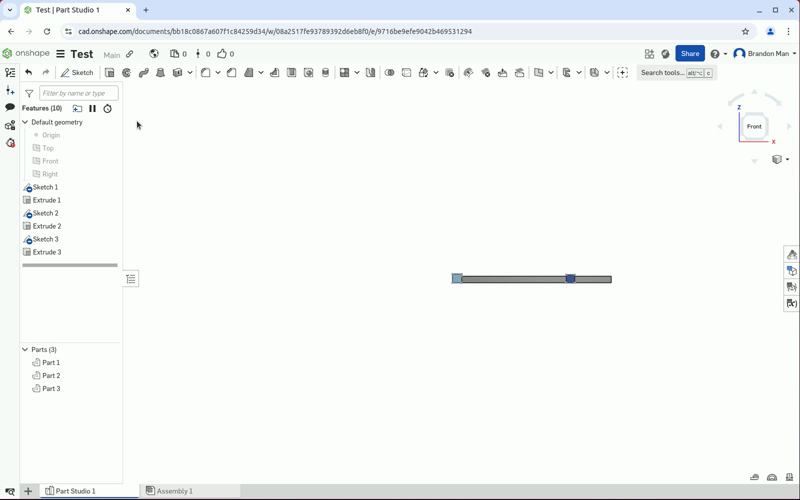
key(shift+h)
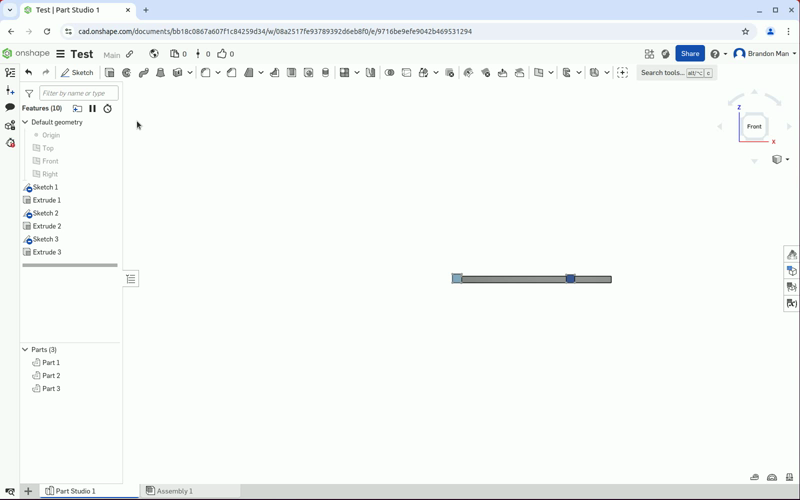
key(shift+7)
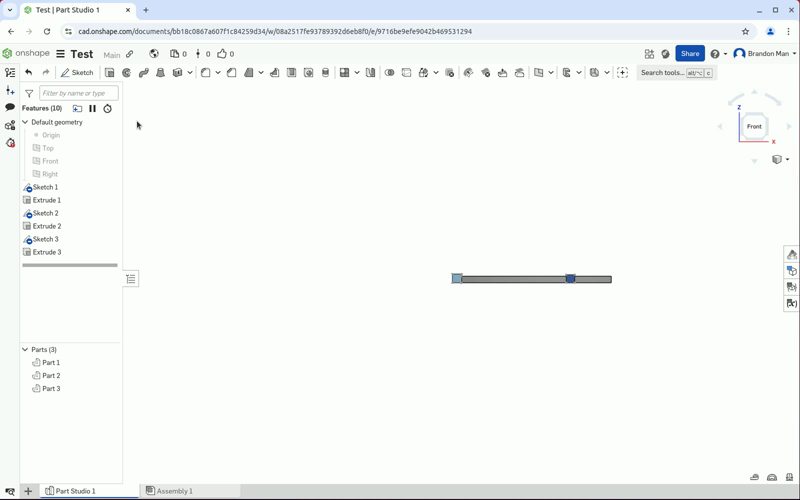
key(left, 2)
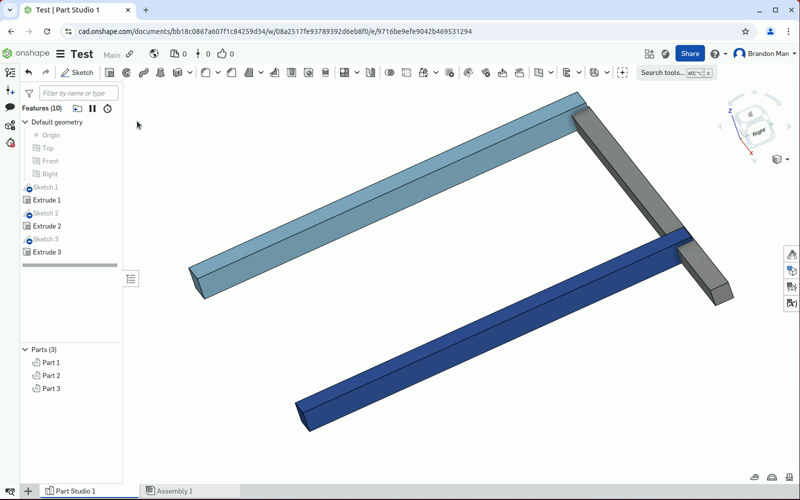
key(down, 2)
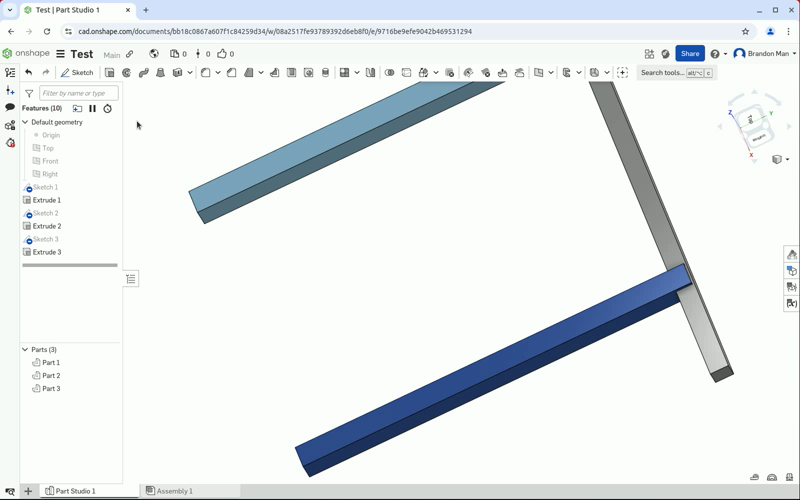
key(up, 2)
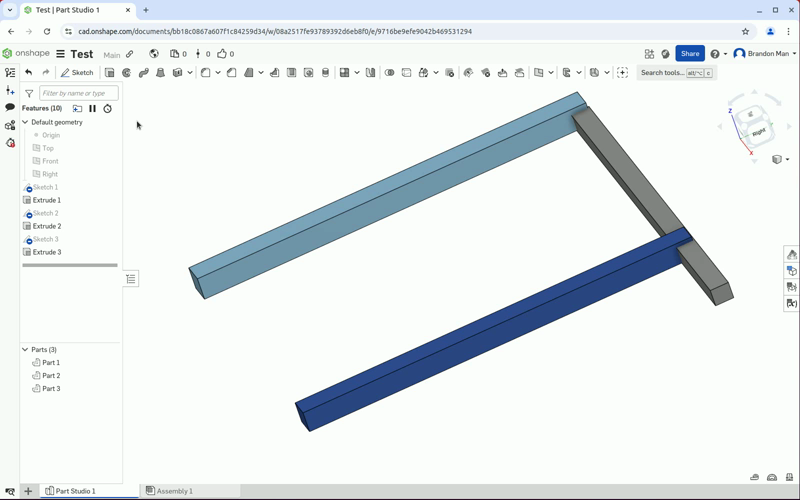
key(right, 2)
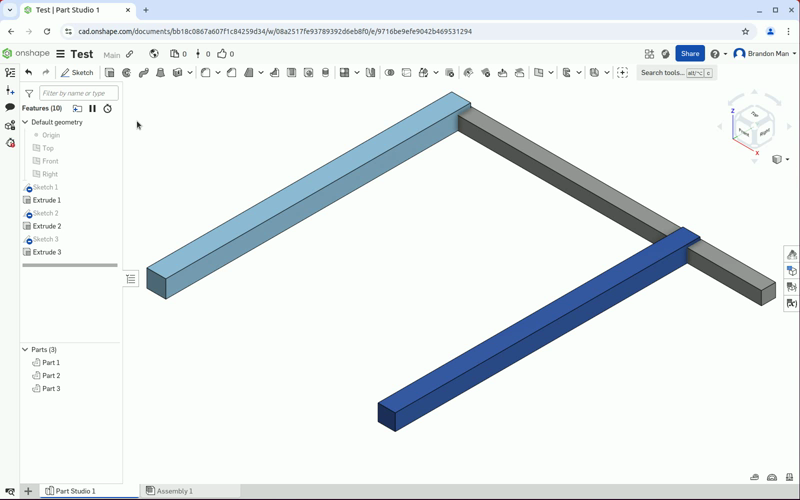
mouse_move(73, 189)
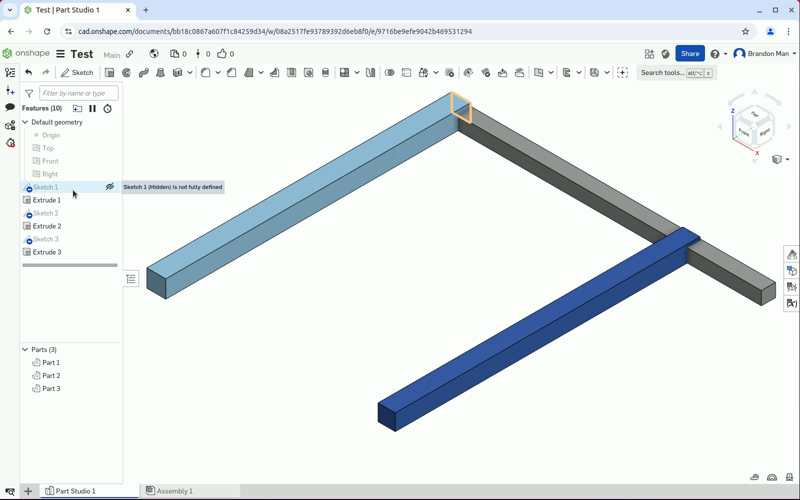
click(73, 189)